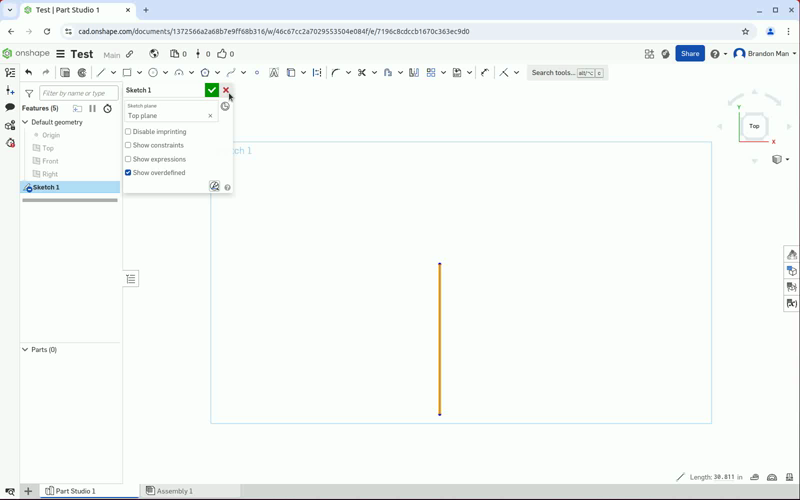
key(shift+h)
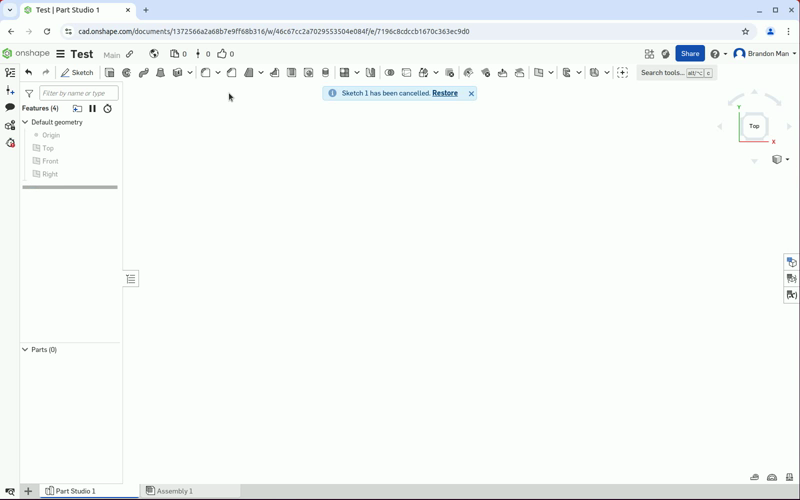
mouse_move(73, 352)
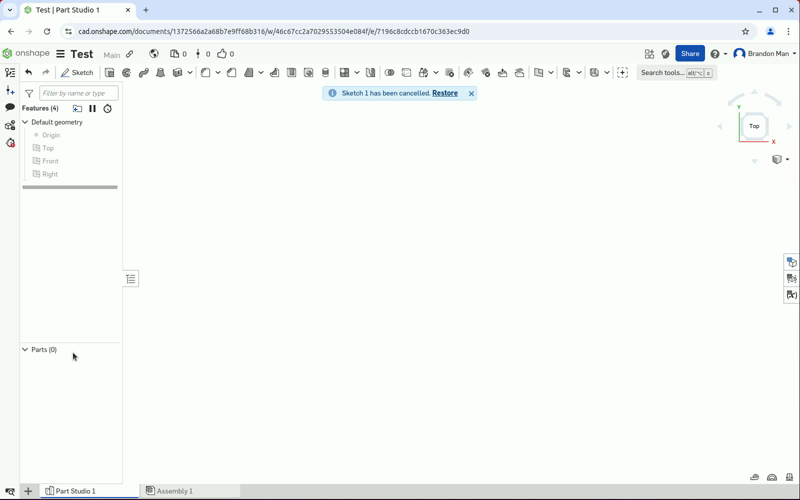
key(y)
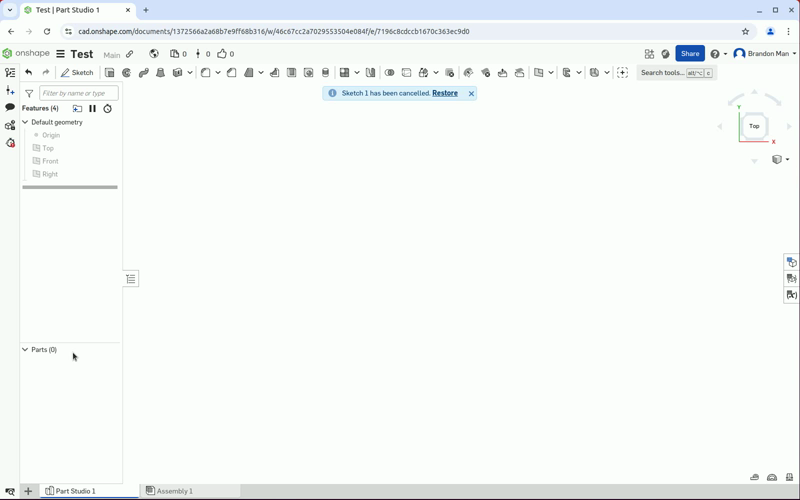
key(shift+p)
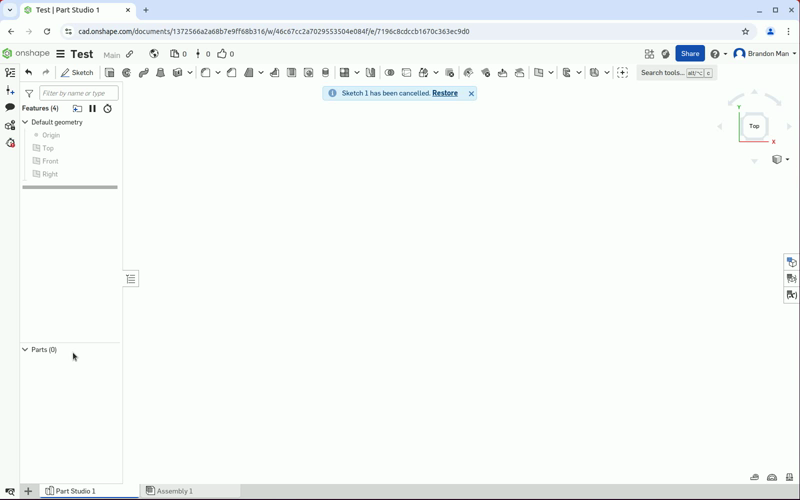
key(space)
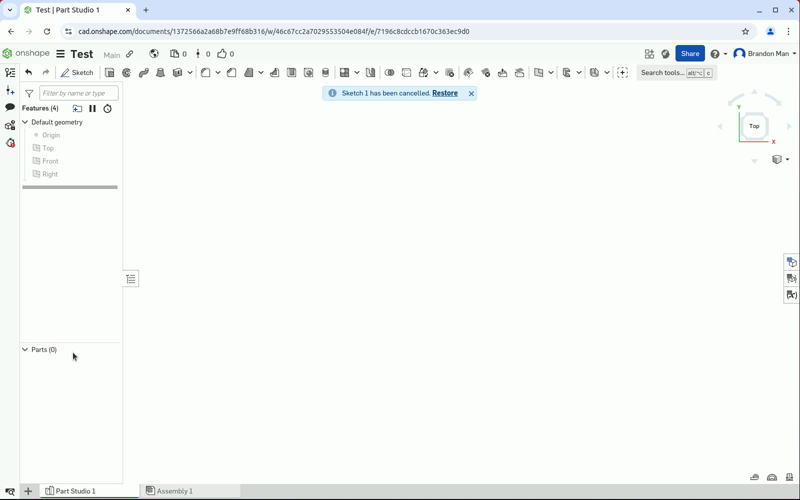
key_down(shift)
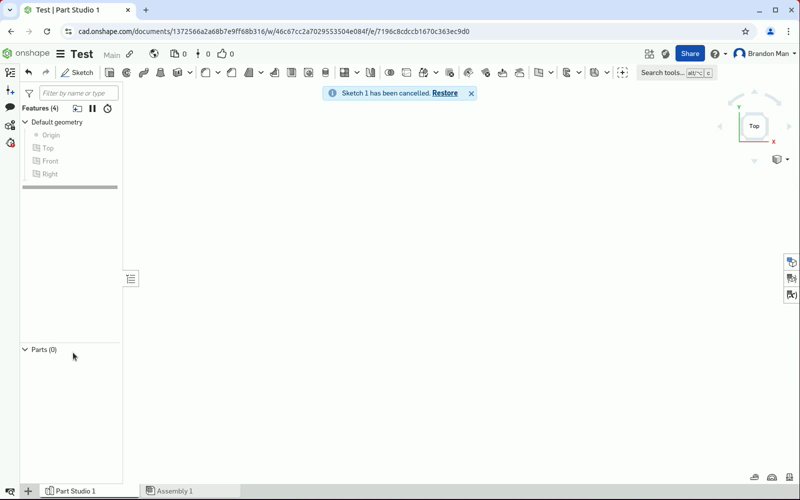
key(up)
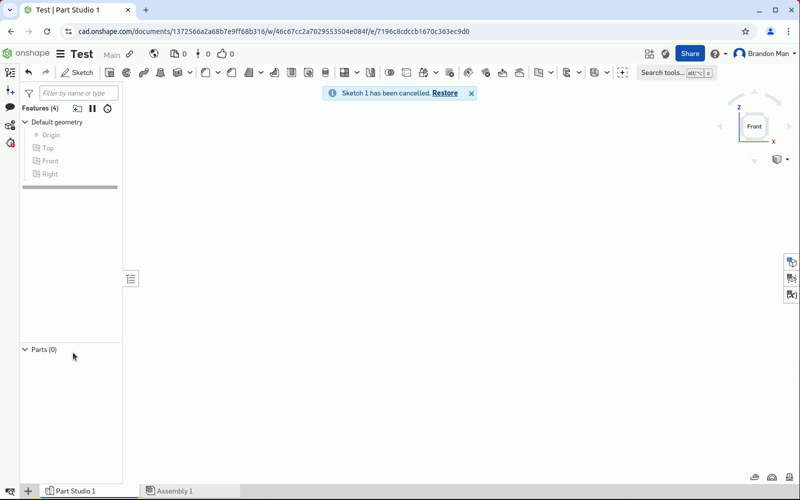
key_up(shift)
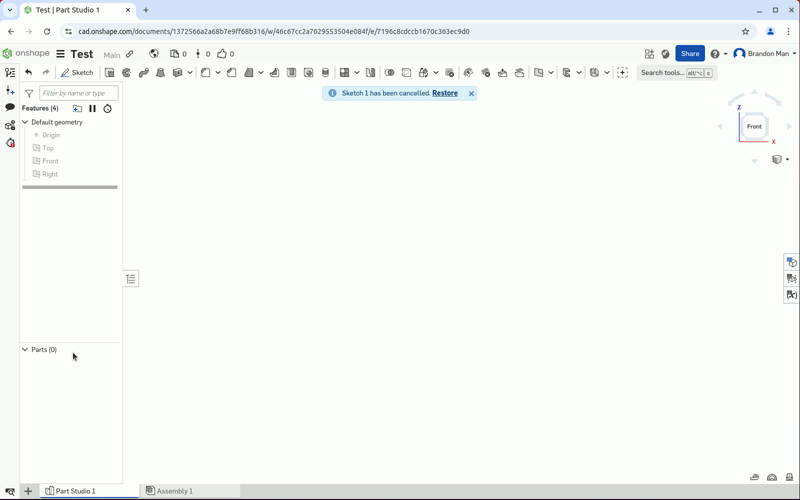
mouse_move(73, 352)
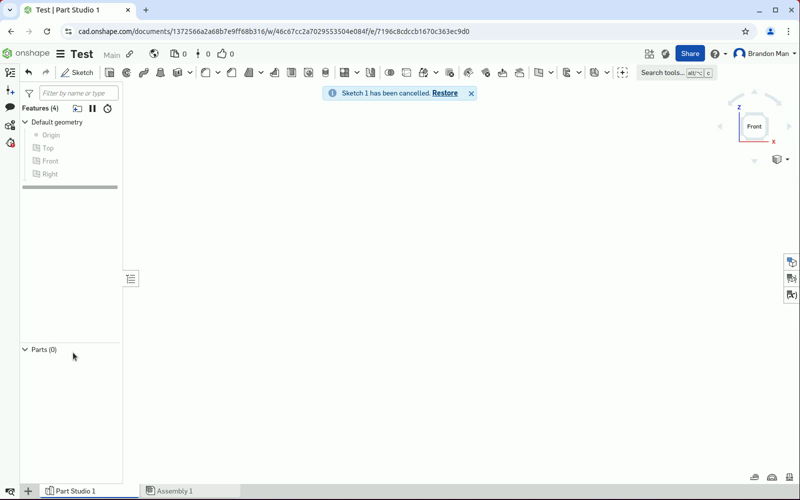
key(shift+y)
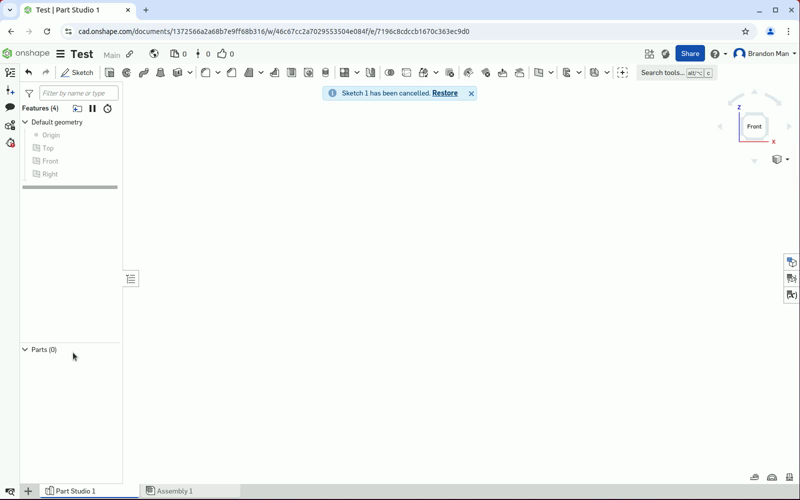
key(shift+s)
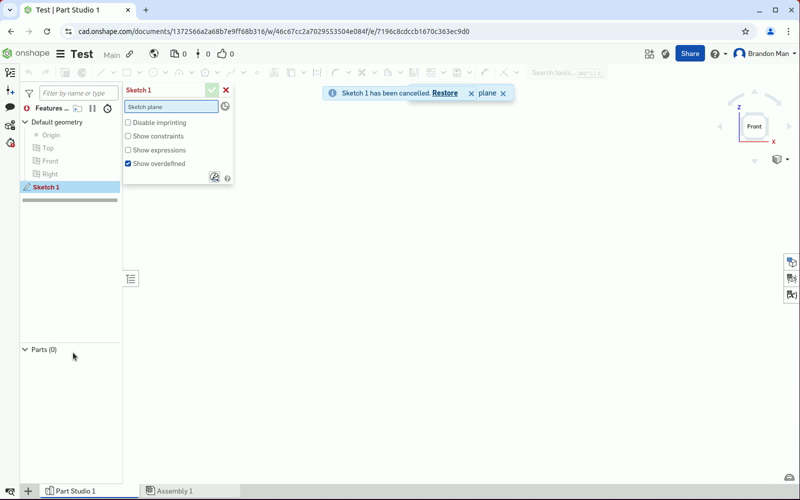
mouse_move(73, 163)
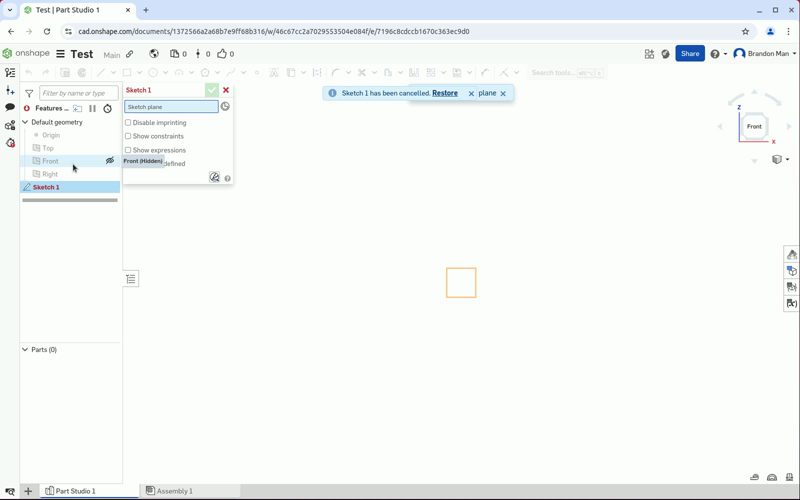
click(73, 163)
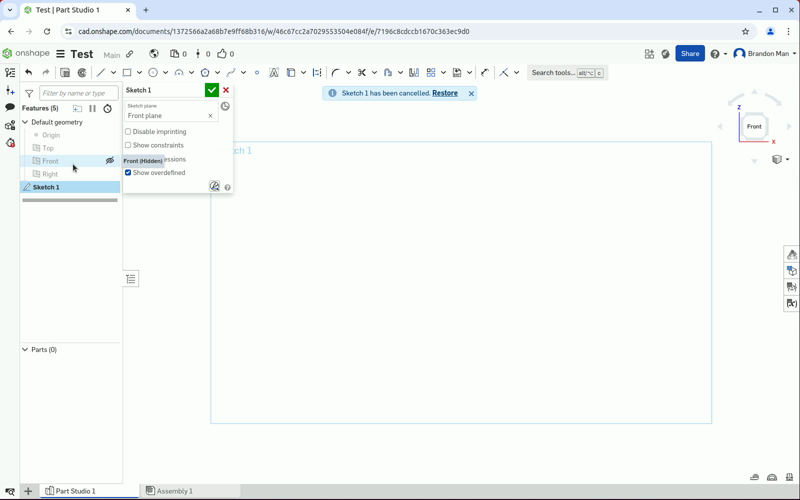
mouse_move(73, 352)
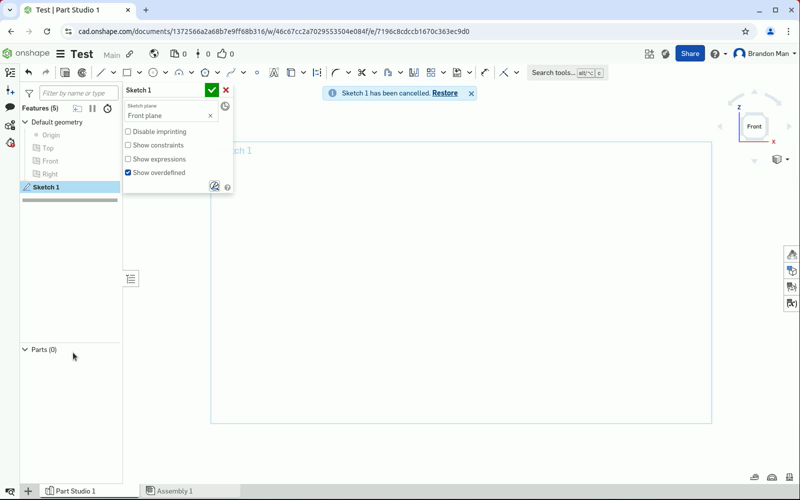
key(y)
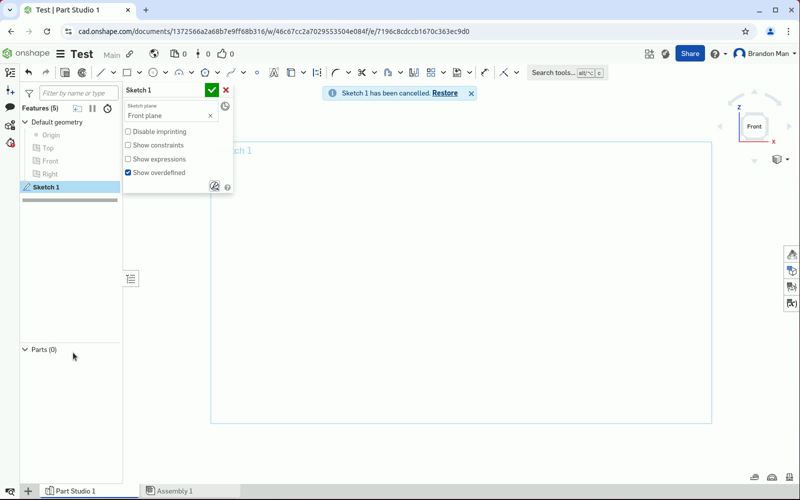
key(l)
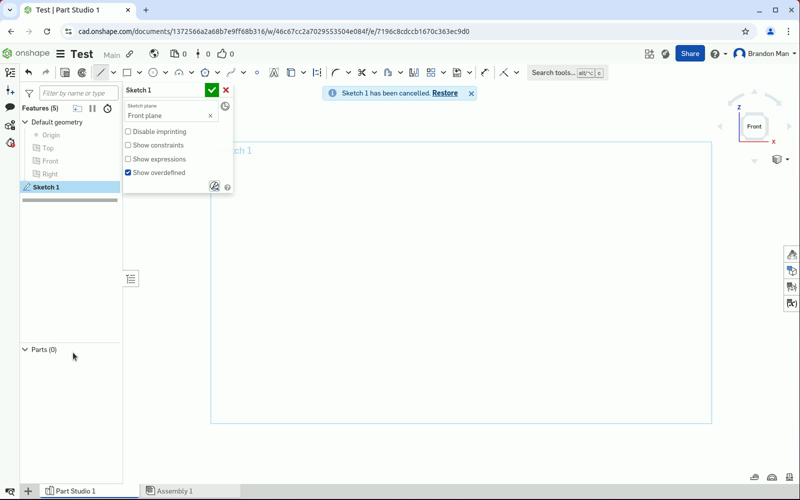
key_down(shift)
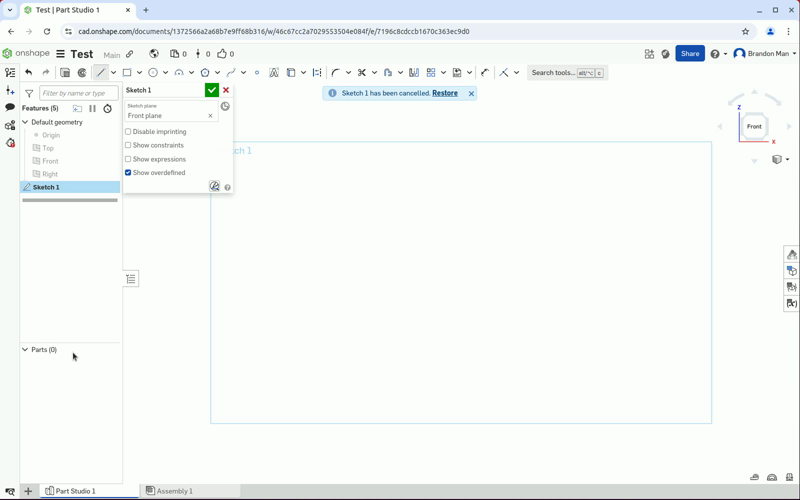
mouse_move(466, 315)
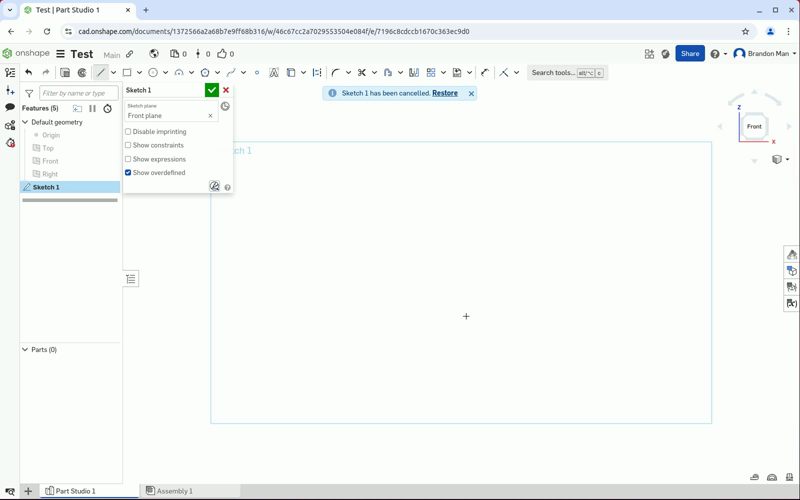
click(466, 315)
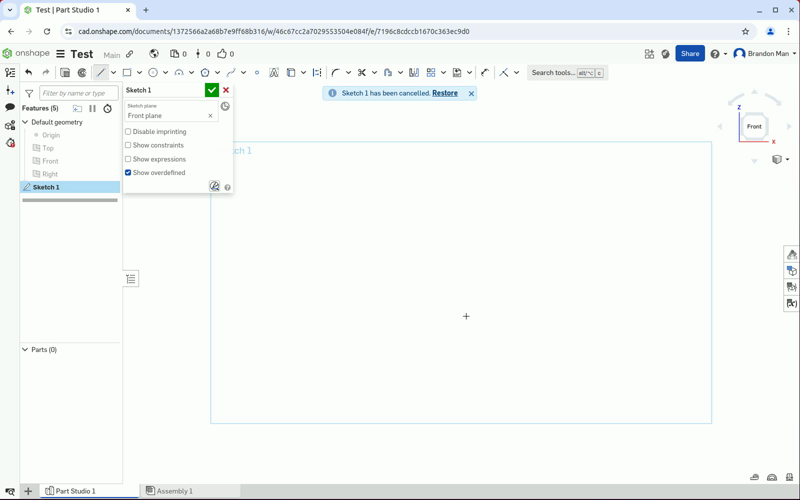
key_up(shift)
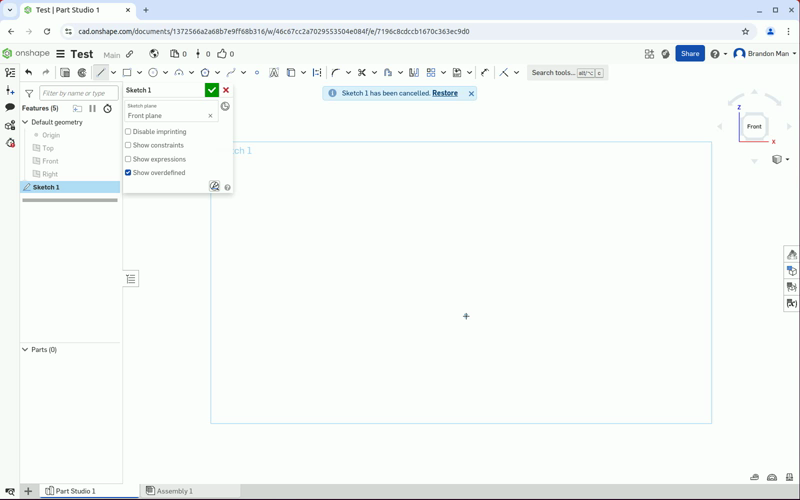
key_down(shift)
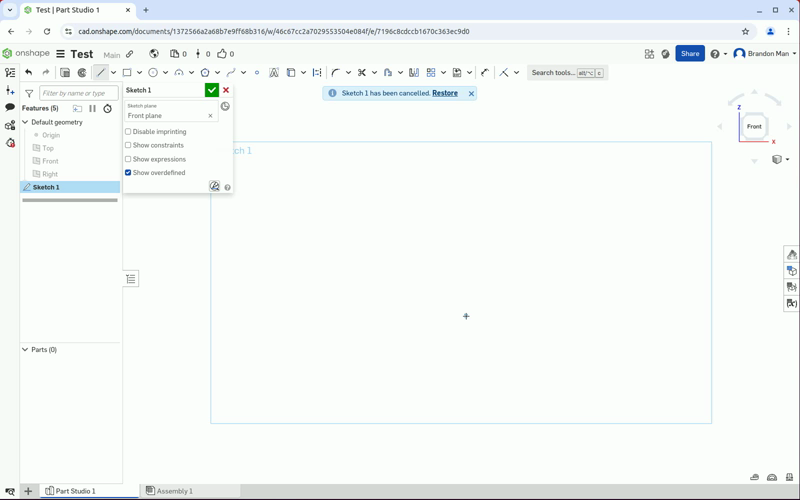
mouse_move(552, 303)
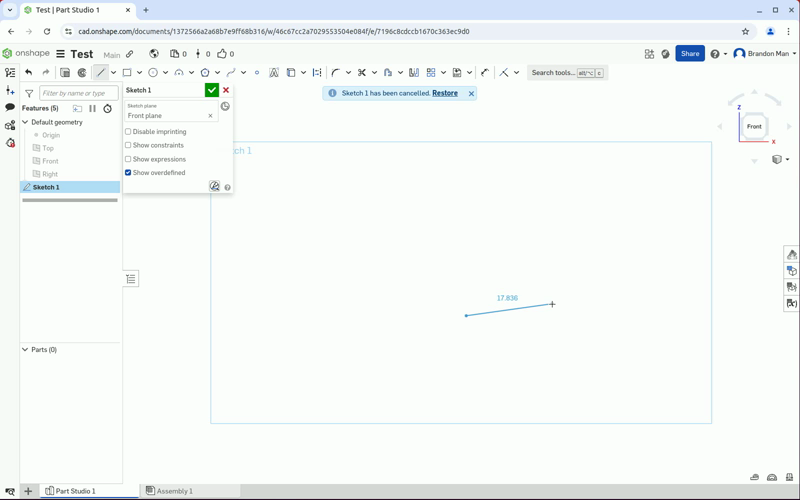
click(552, 303)
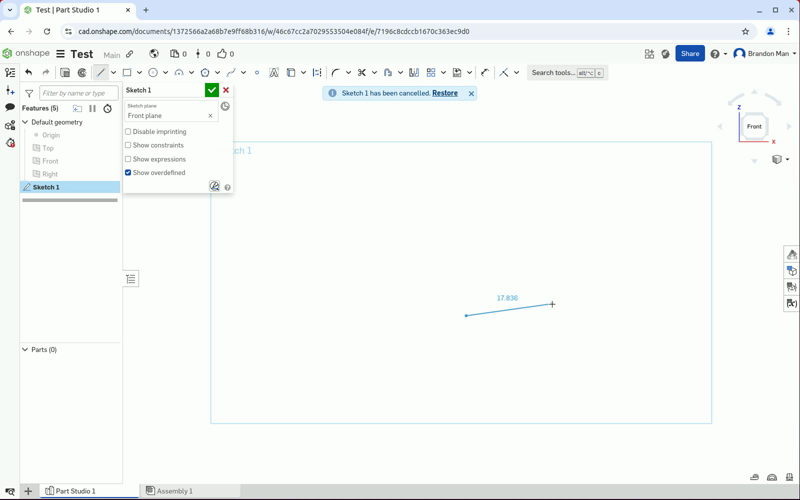
key_up(shift)
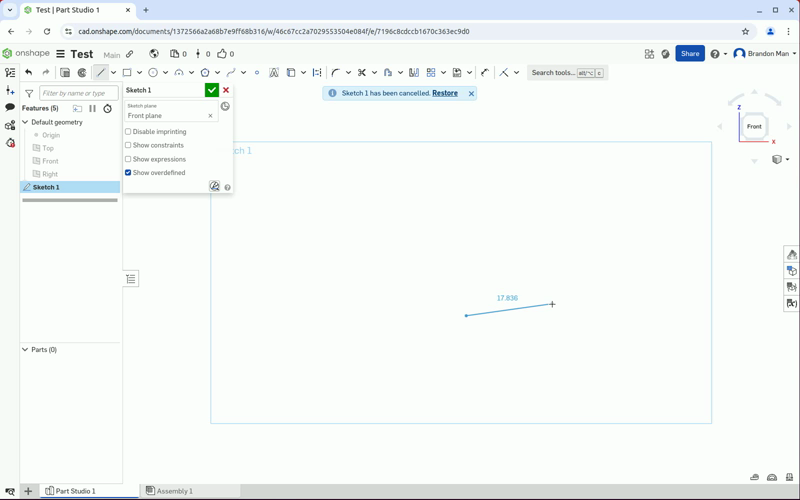
key(esc)
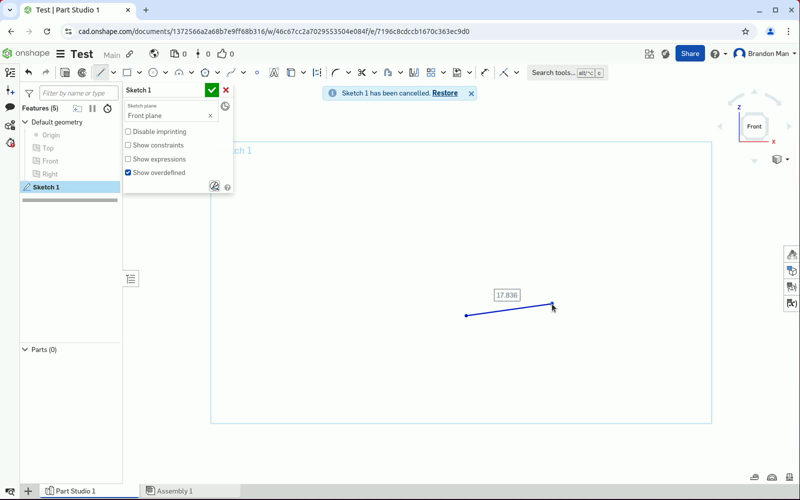
key(a)
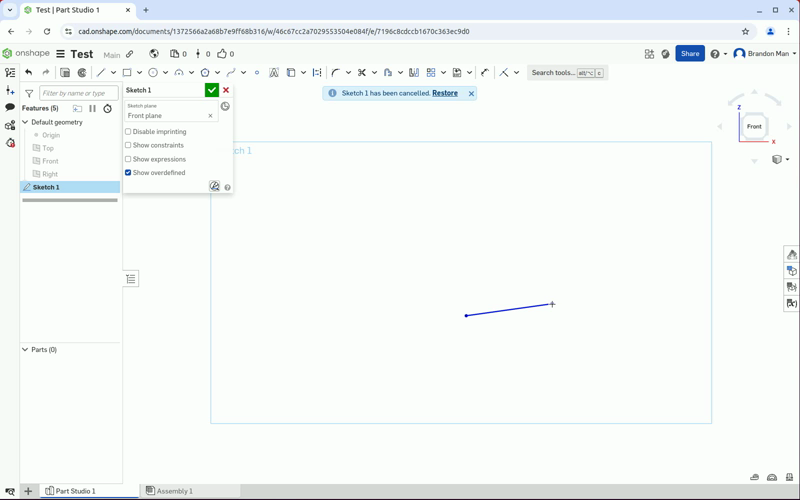
mouse_move(552, 303)
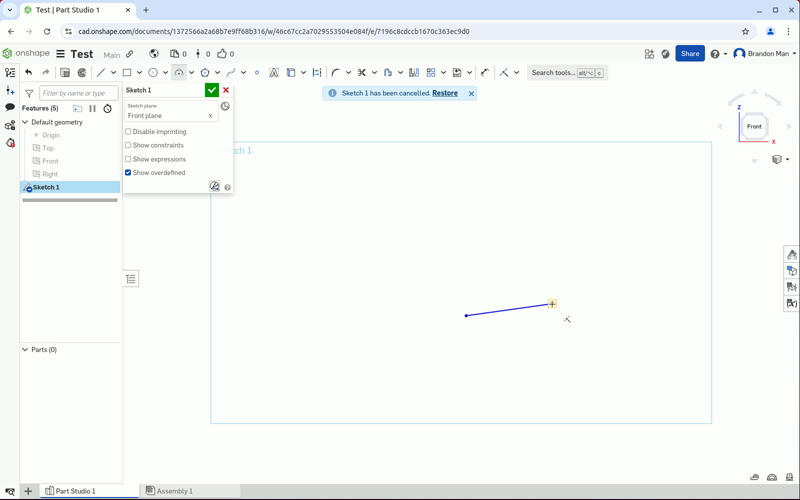
click(552, 303)
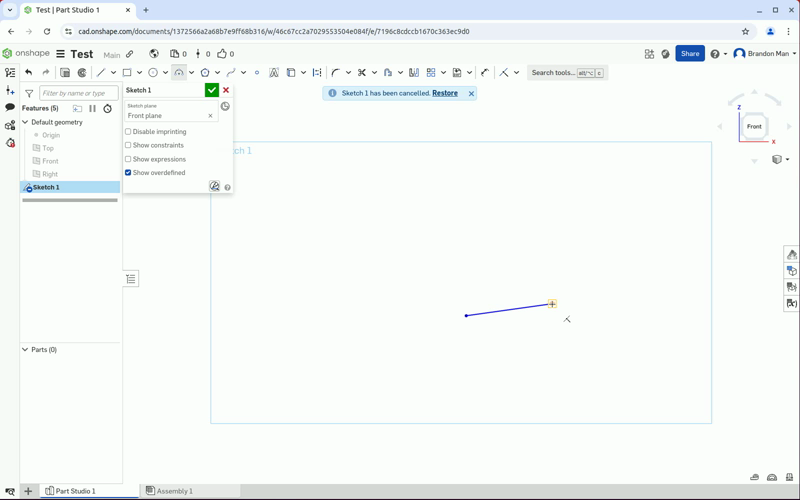
key_down(shift)
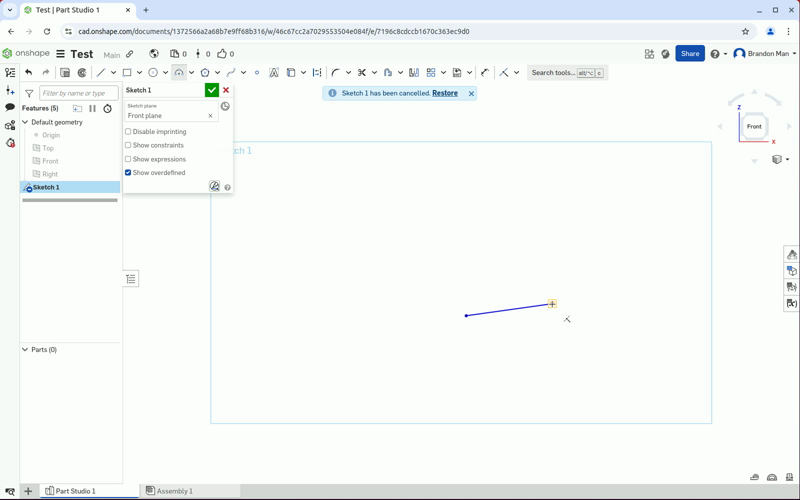
mouse_move(555, 263)
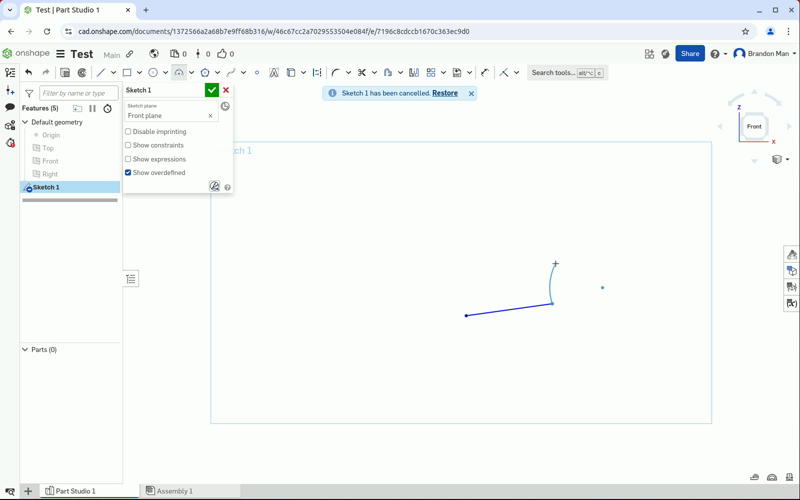
click(555, 263)
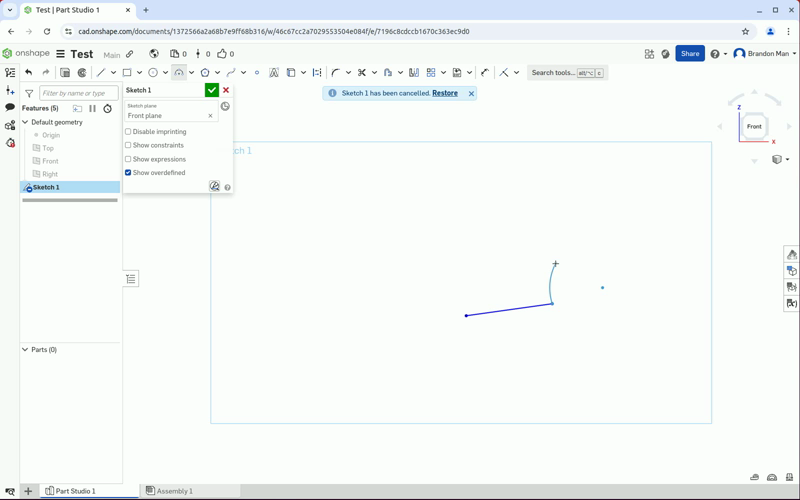
mouse_move(532, 281)
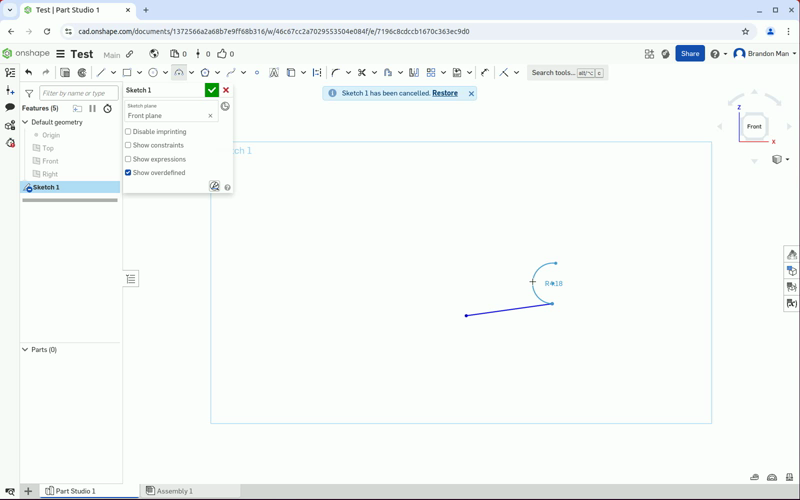
click(532, 281)
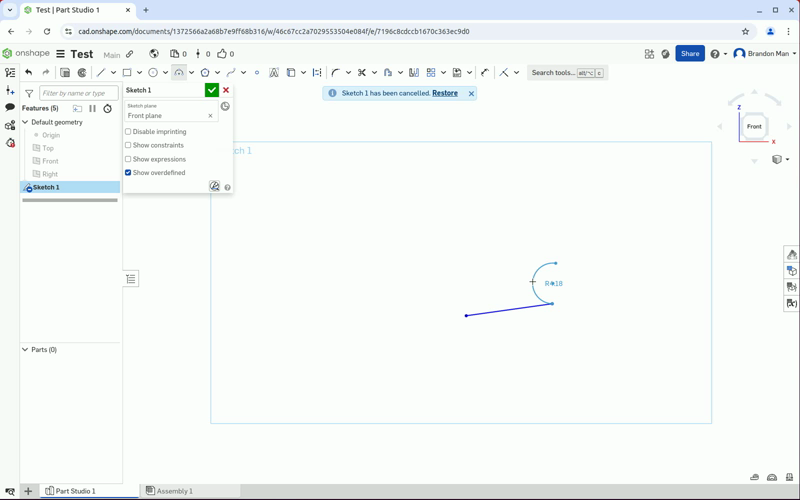
key_up(shift)
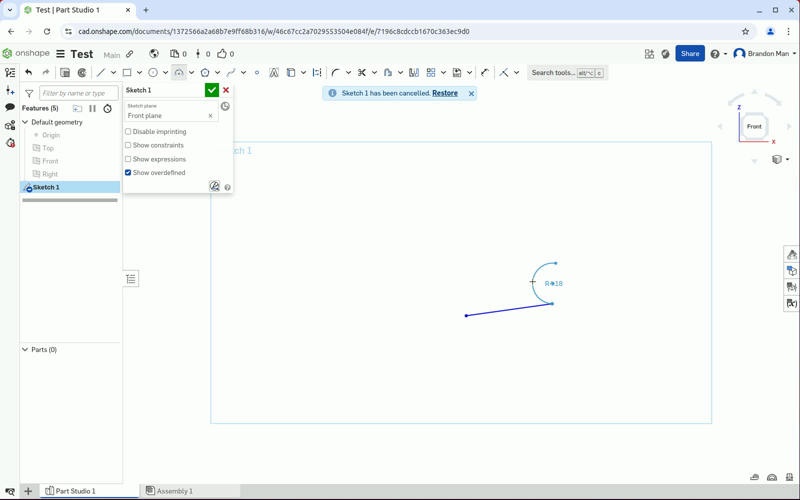
key(esc)
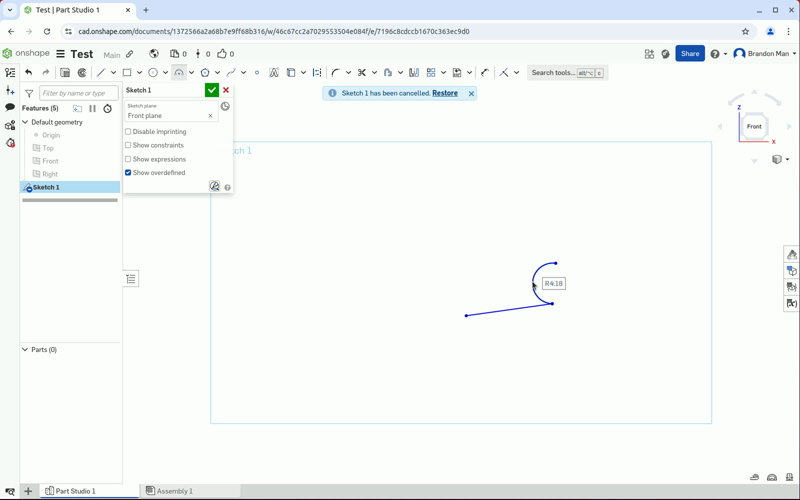
key(l)
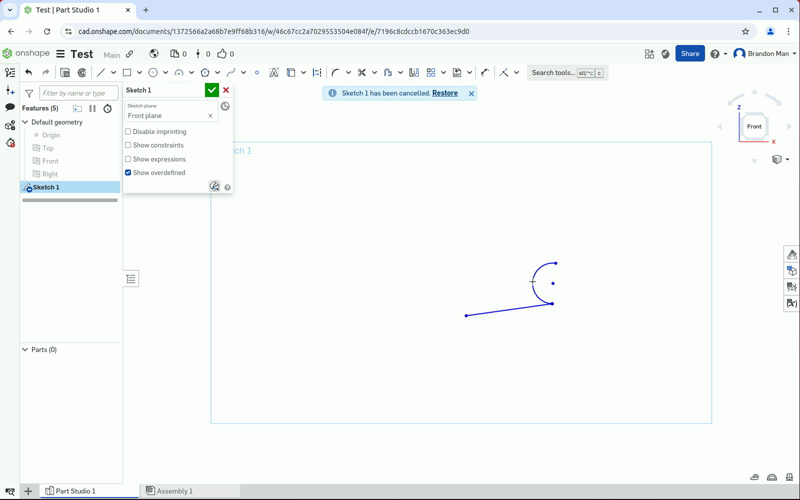
mouse_move(555, 263)
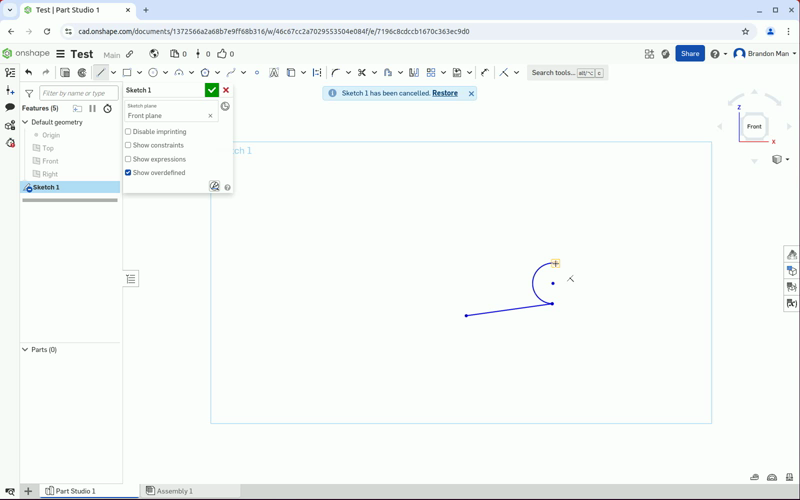
click(555, 263)
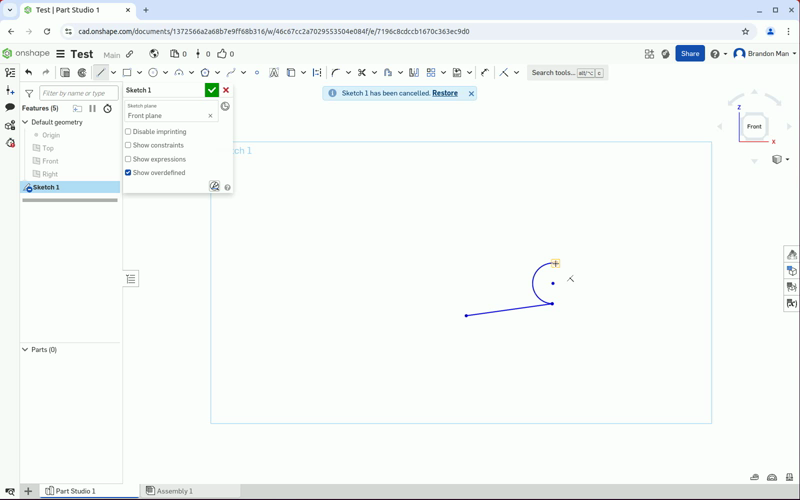
key_down(shift)
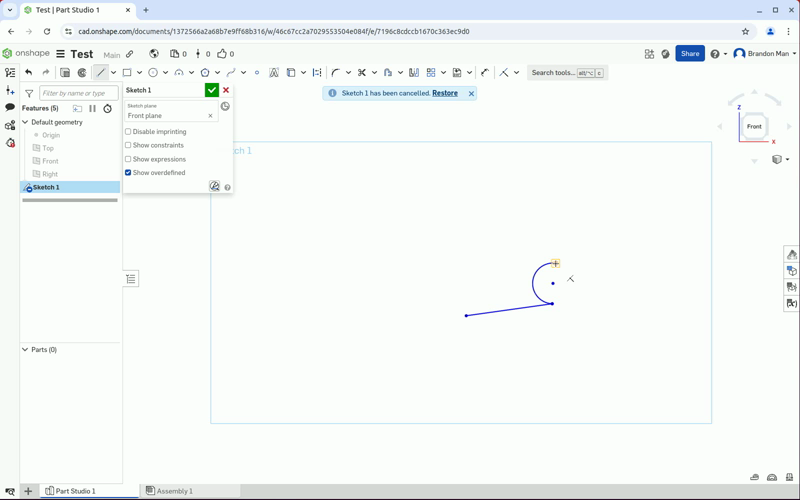
mouse_move(467, 250)
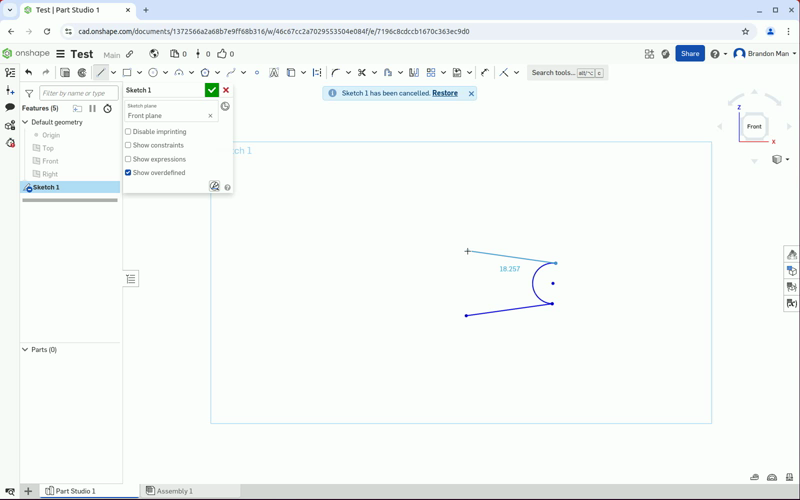
click(467, 250)
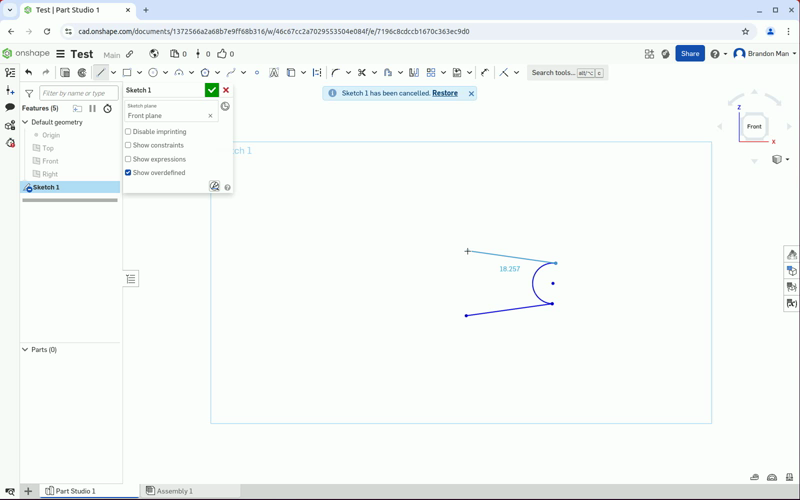
key_up(shift)
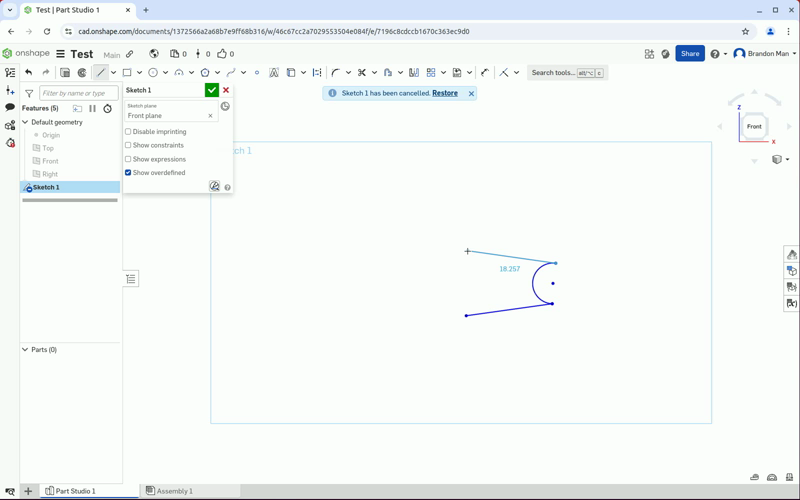
key(esc)
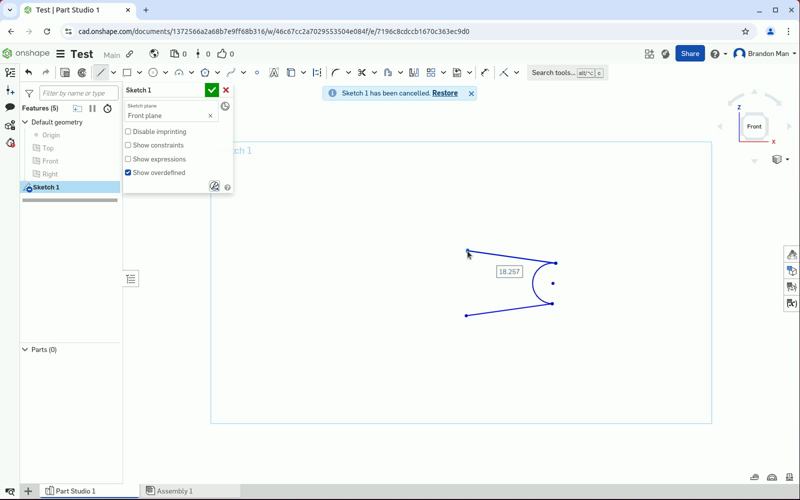
key(a)
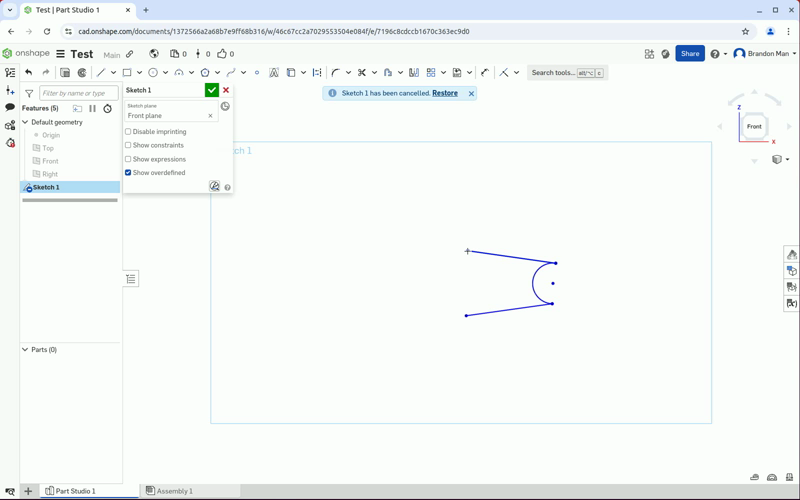
mouse_move(467, 250)
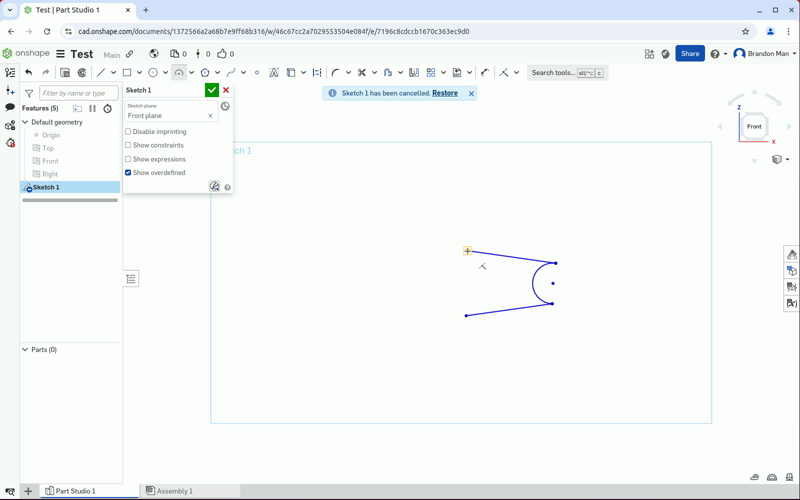
click(467, 250)
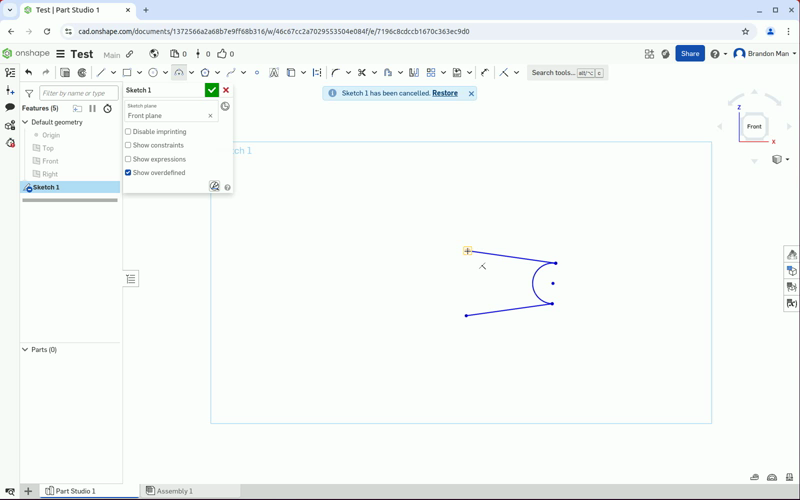
mouse_move(466, 315)
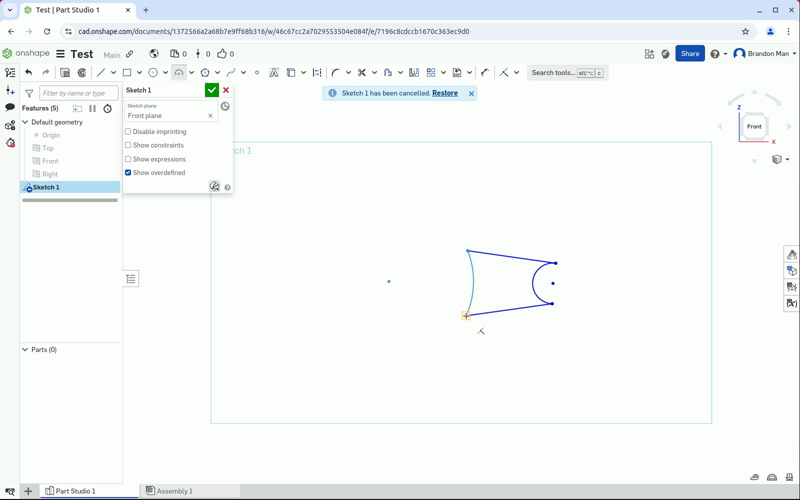
click(466, 315)
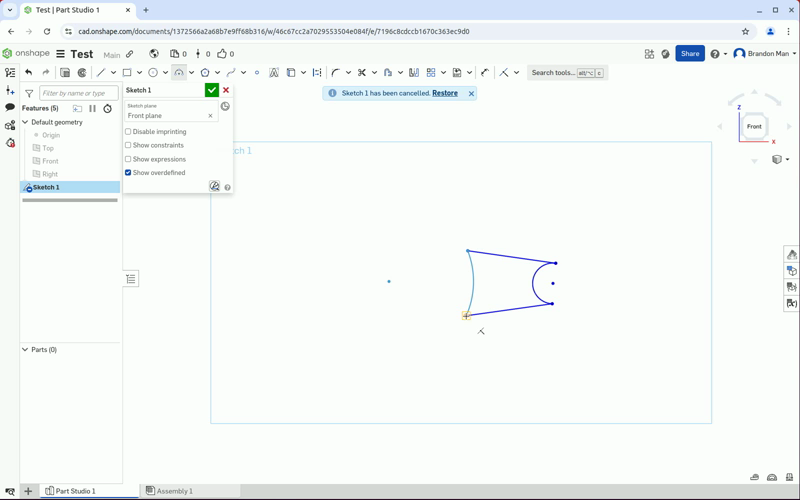
key_down(shift)
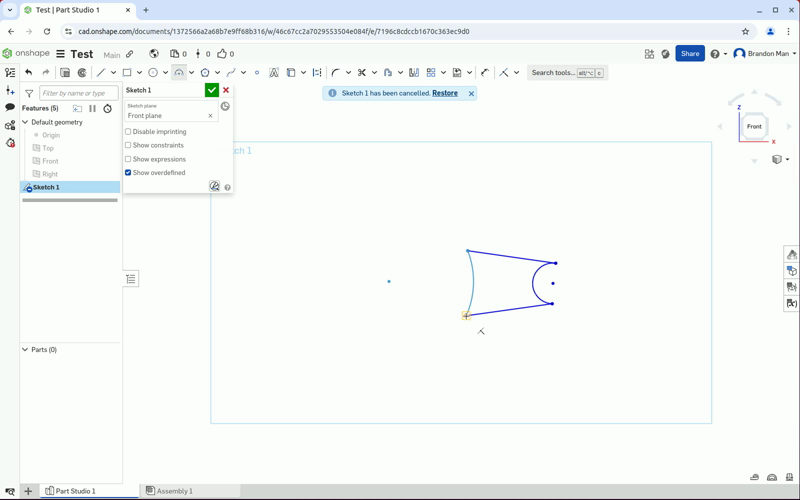
mouse_move(493, 283)
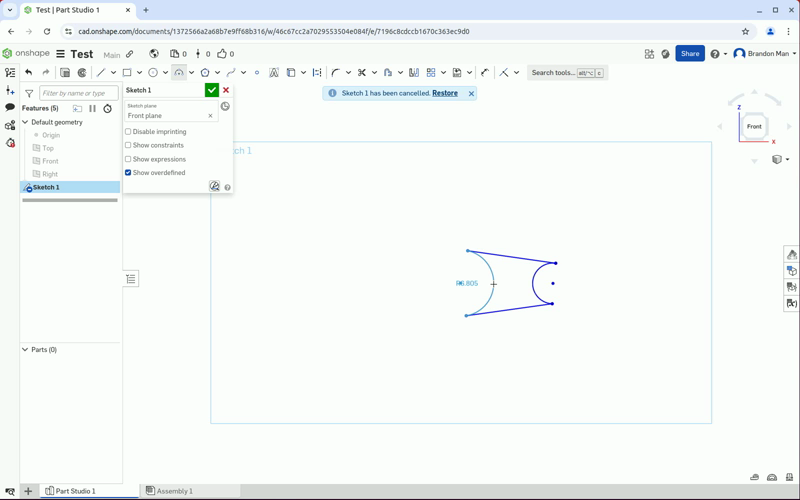
click(493, 283)
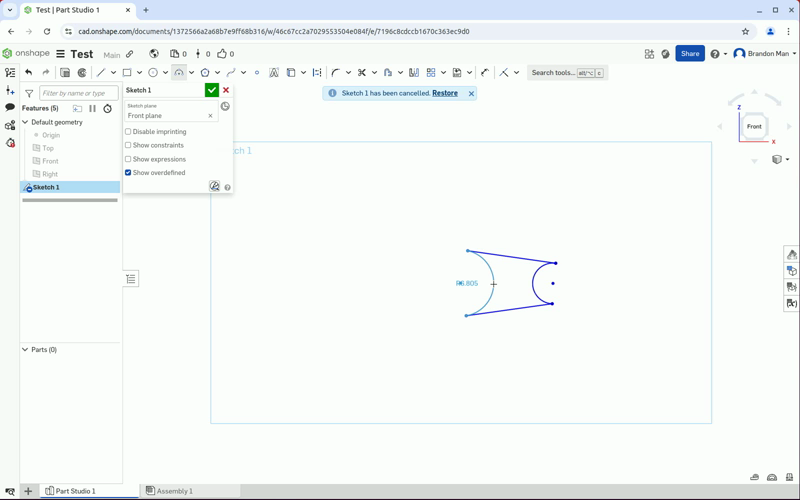
key_up(shift)
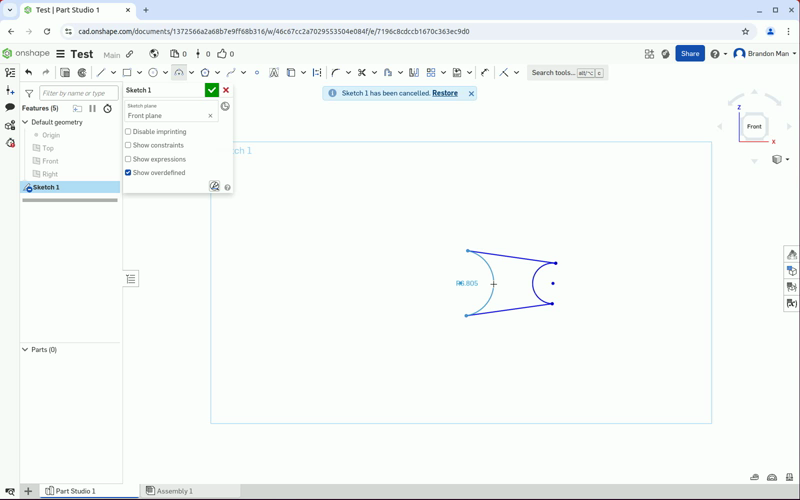
key(esc)
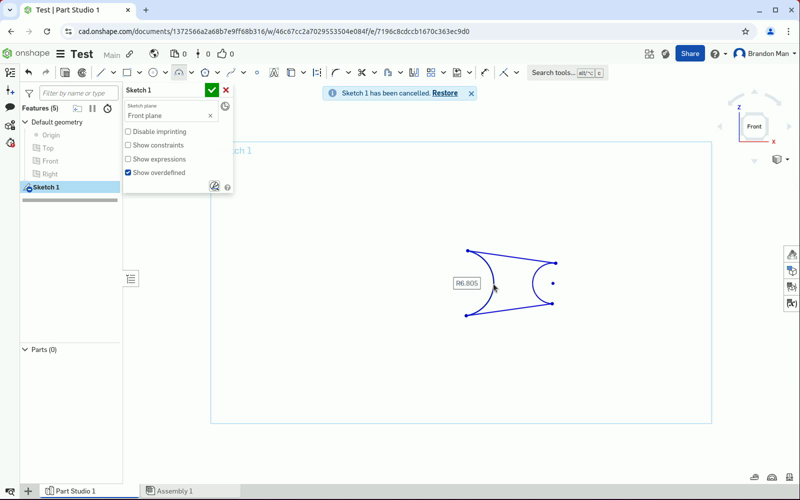
mouse_move(494, 270)
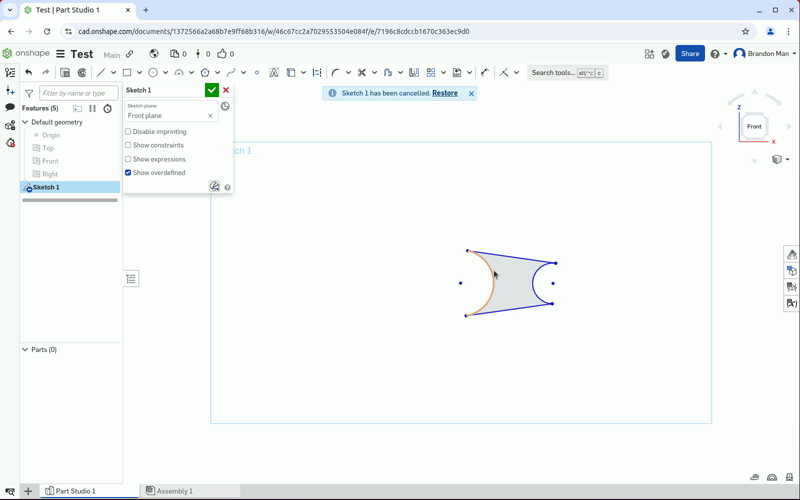
click(494, 270)
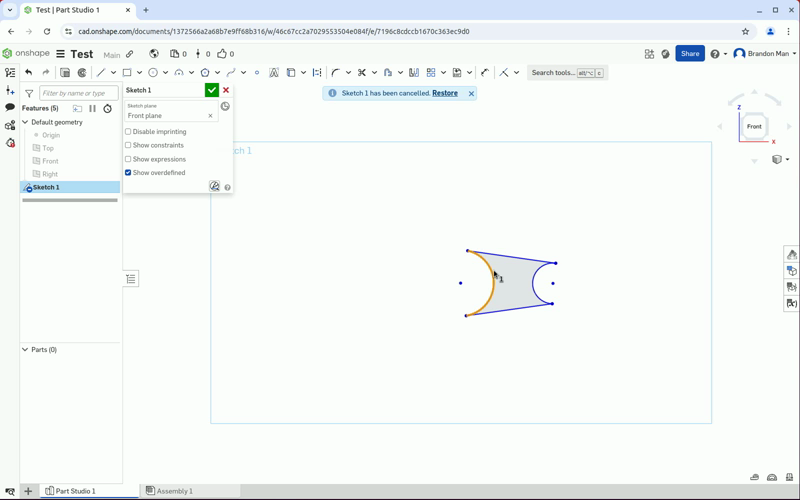
mouse_move(73, 352)
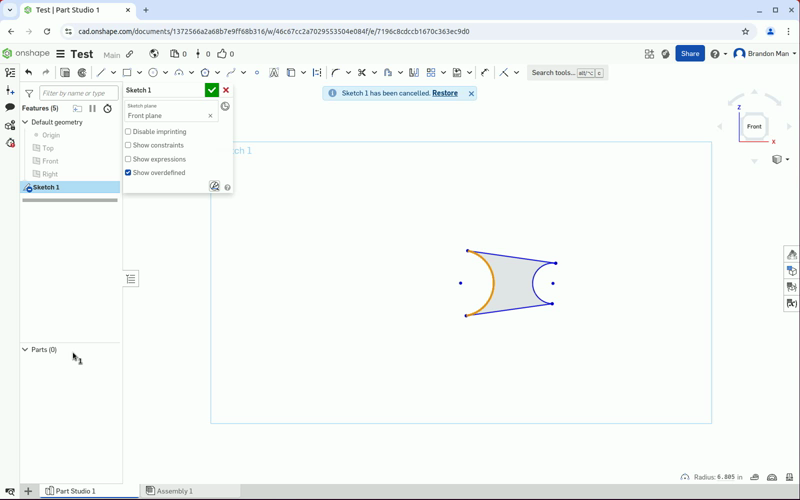
key(shift+y)
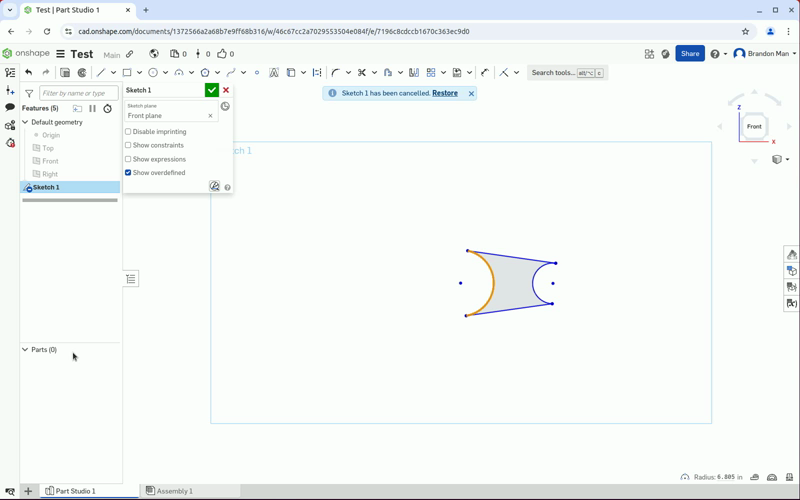
key(shift+e)
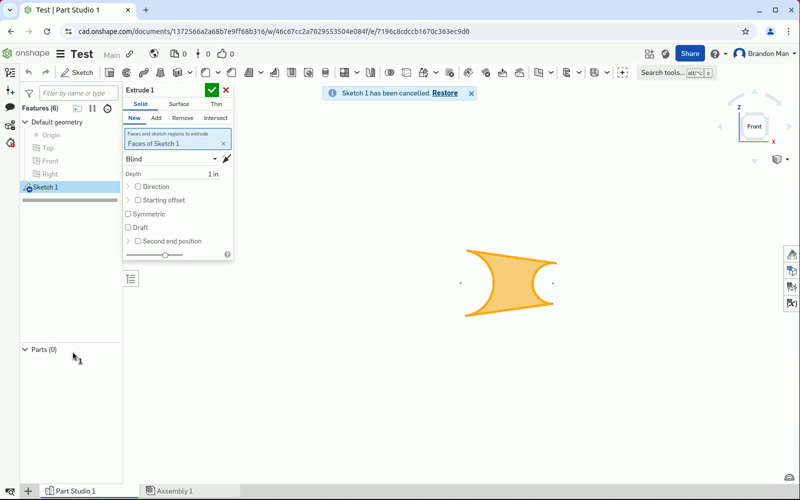
mouse_move(143, 106)
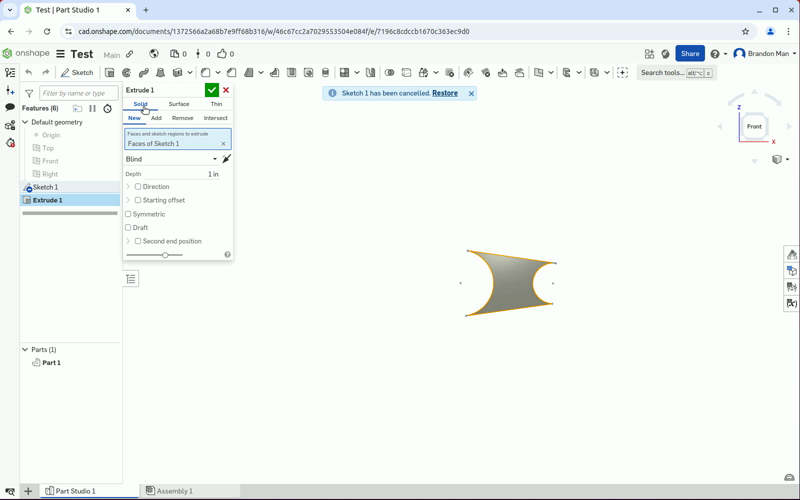
click(143, 106)
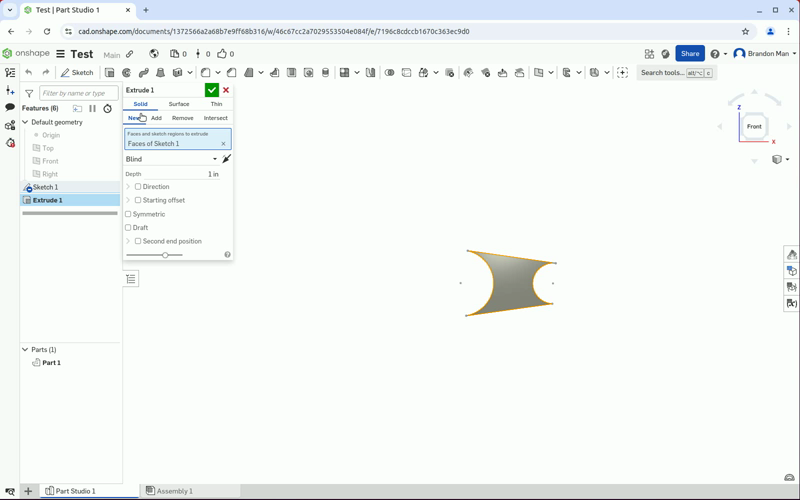
mouse_move(137, 120)
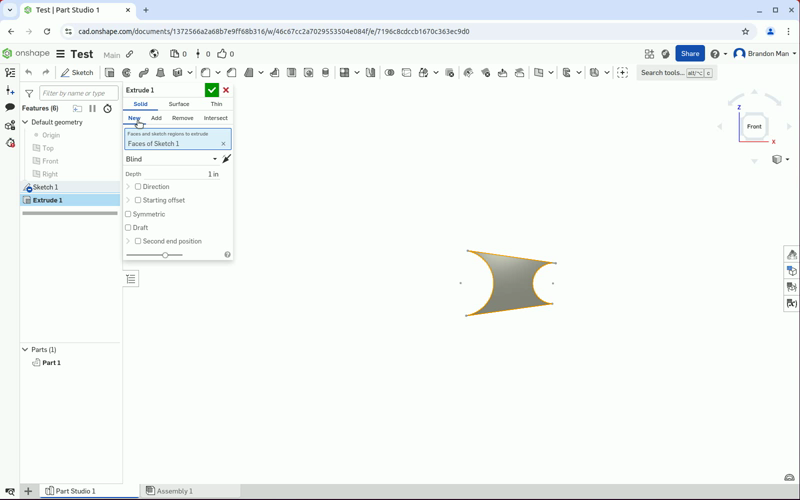
click(137, 120)
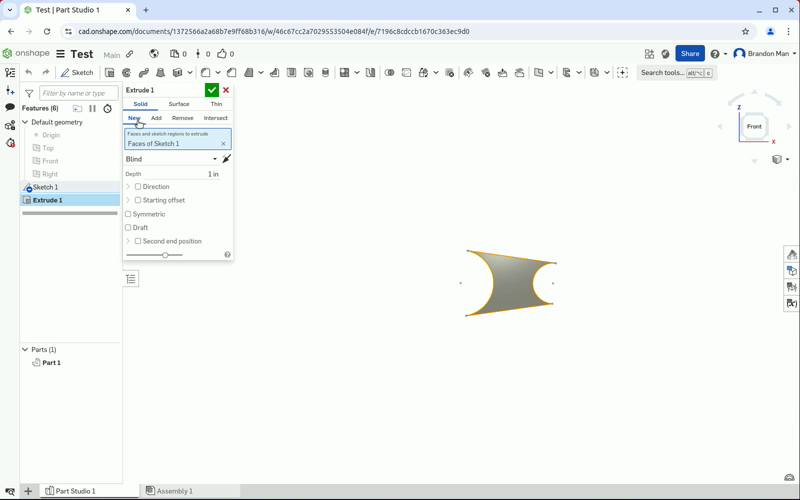
key(tab, 4)
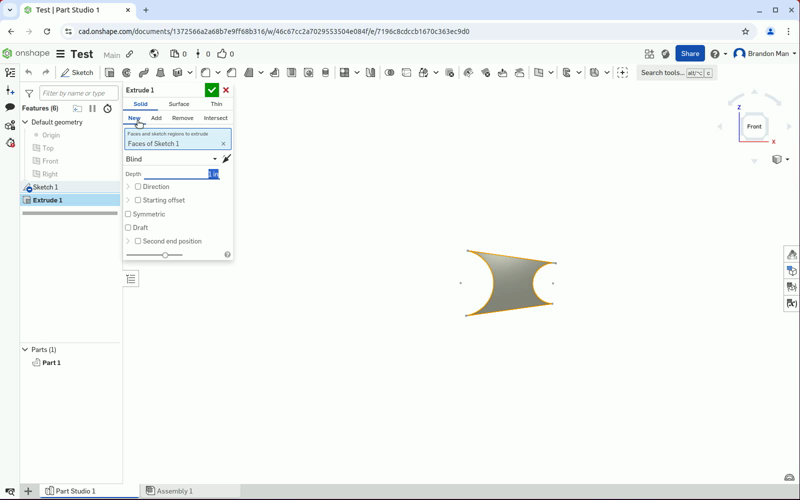
text(8.184)
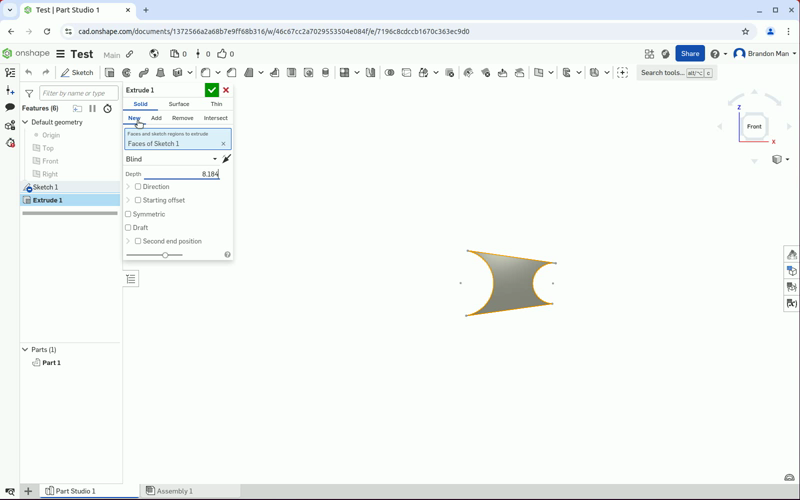
key(enter)
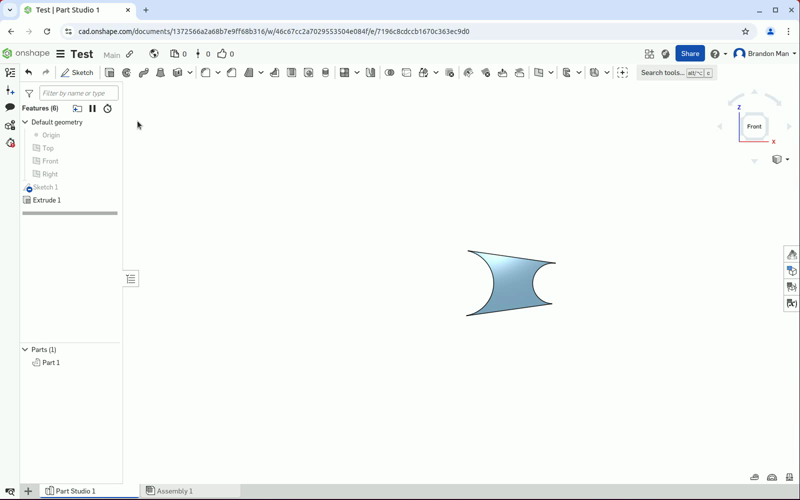
key(shift+h)
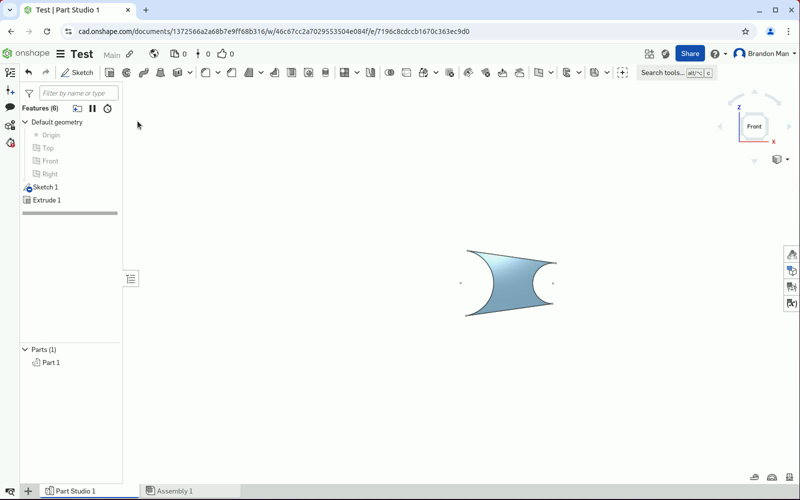
key(shift+h)
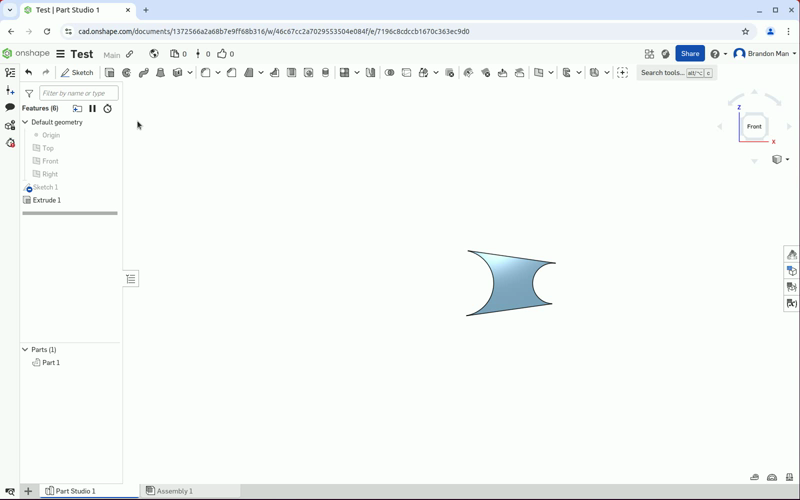
mouse_move(73, 189)
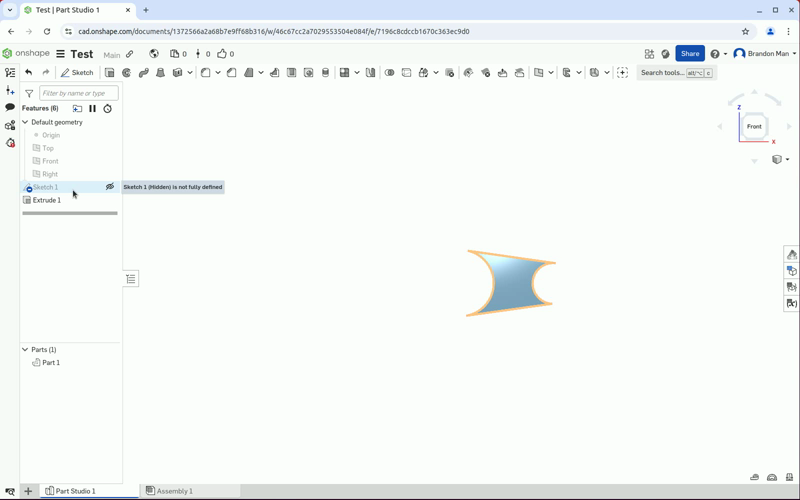
click(73, 189)
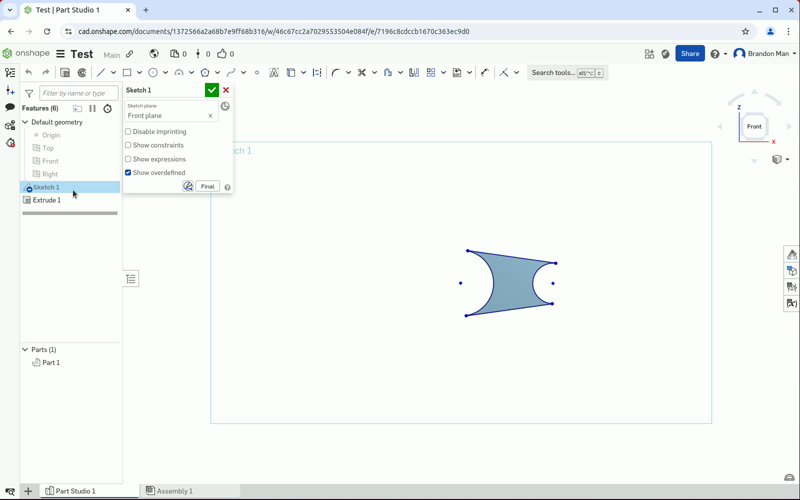
mouse_move(229, 92)
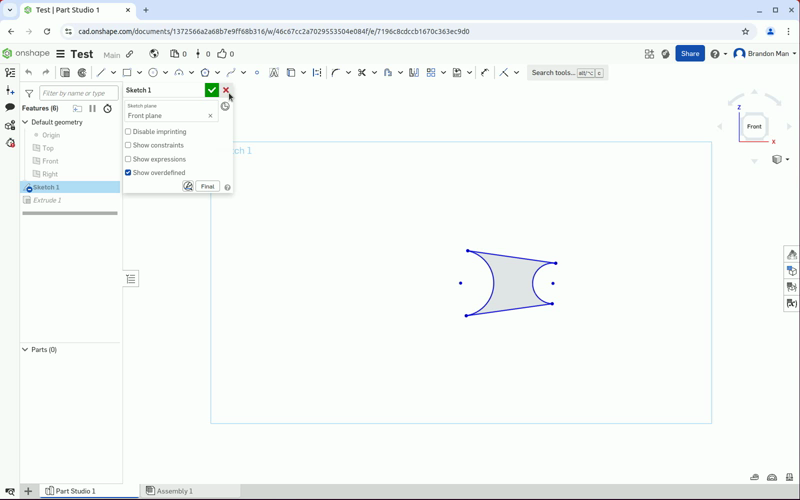
click(229, 92)
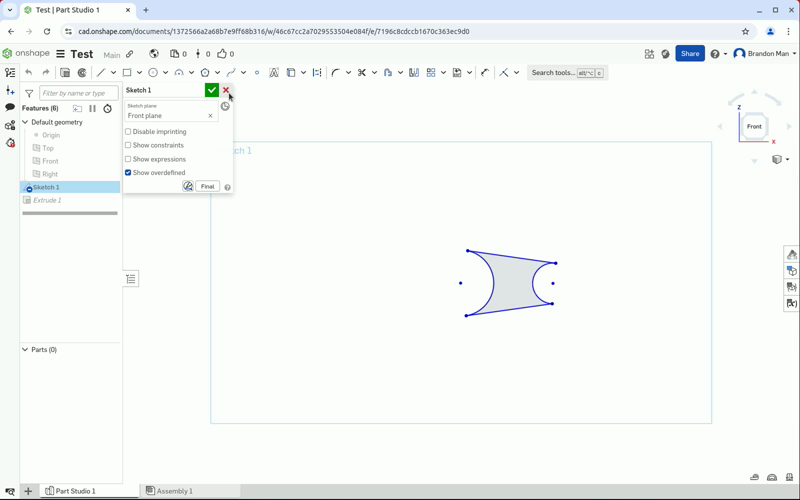
key(shift+s)
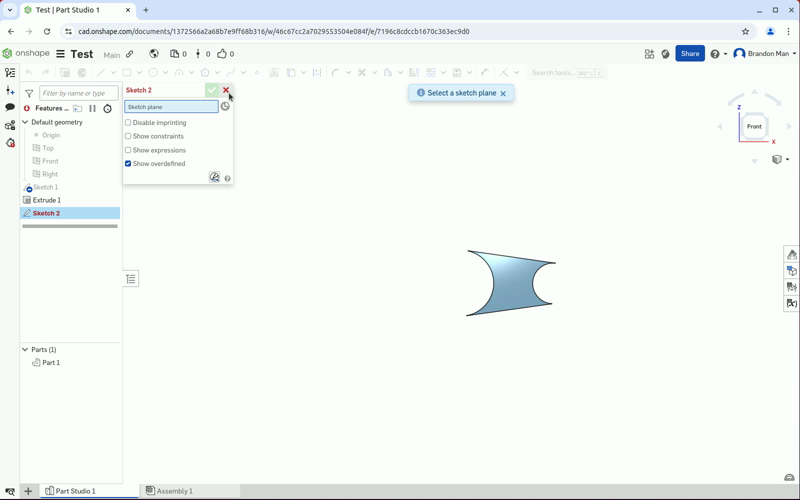
mouse_move(73, 163)
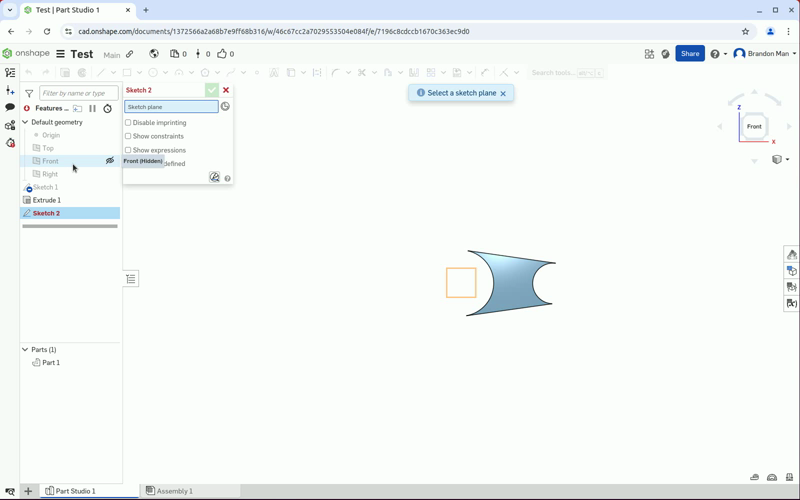
click(73, 163)
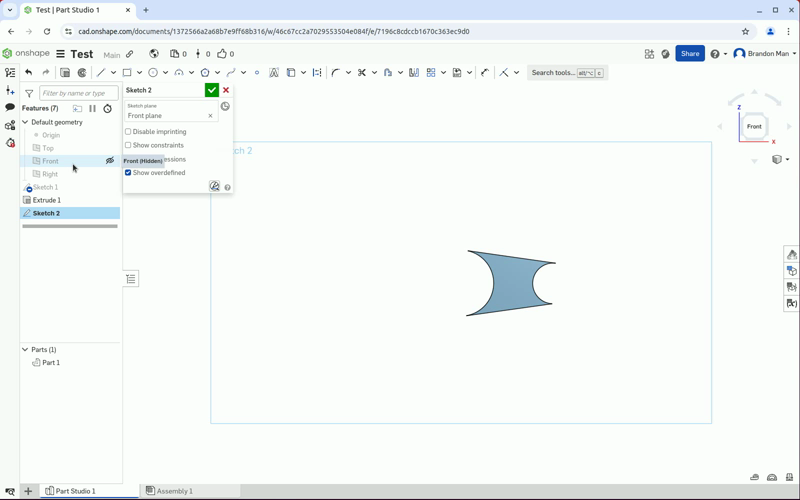
mouse_move(73, 352)
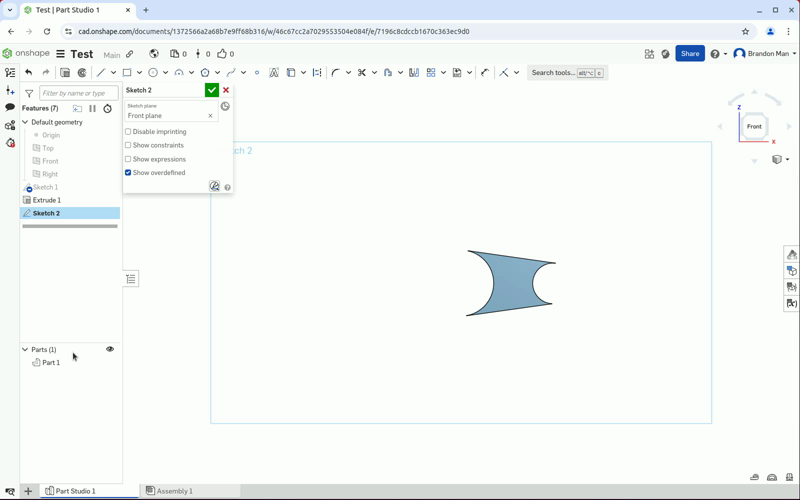
key(y)
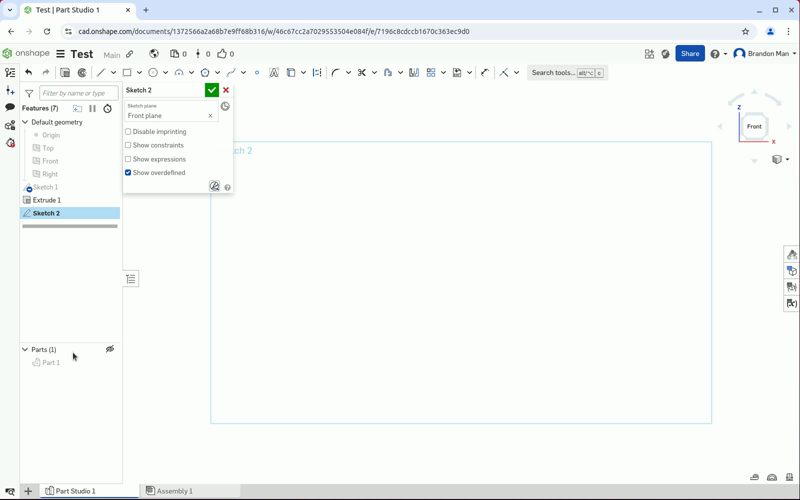
key(c)
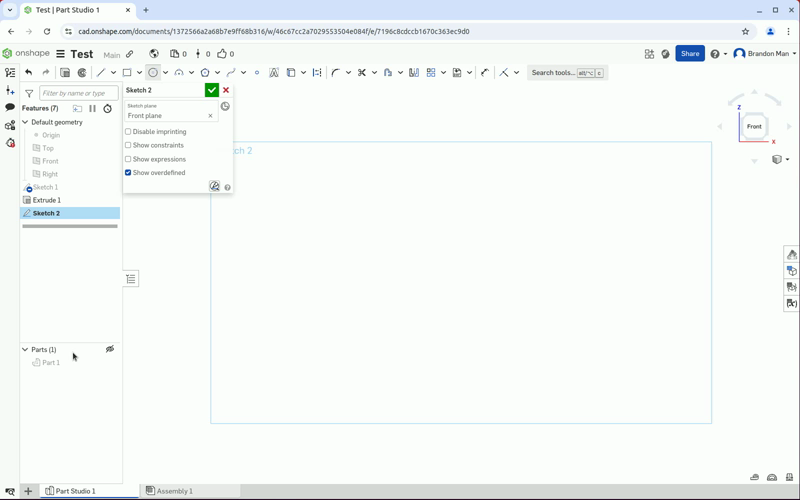
key_down(shift)
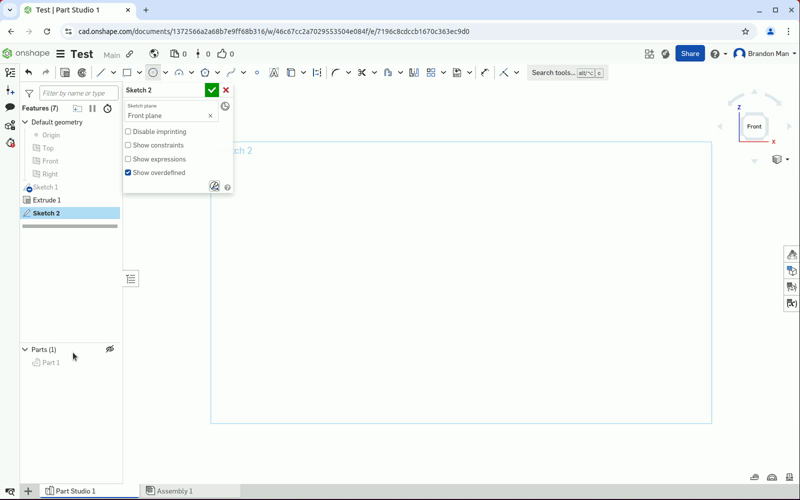
mouse_move(553, 282)
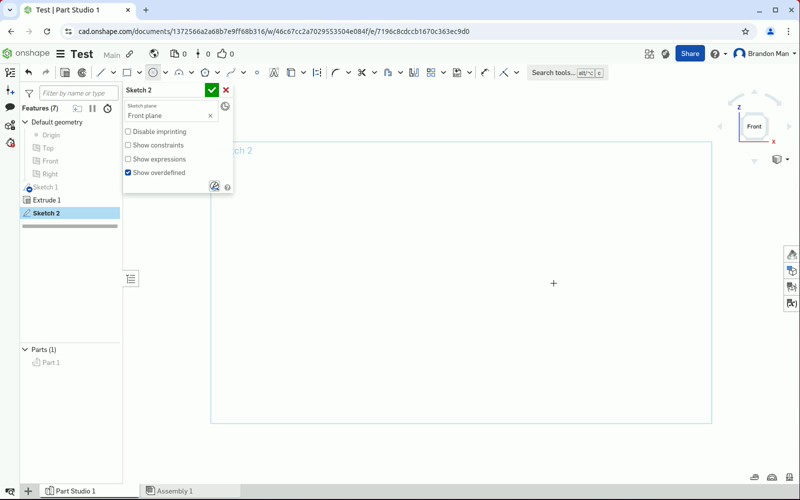
click(553, 282)
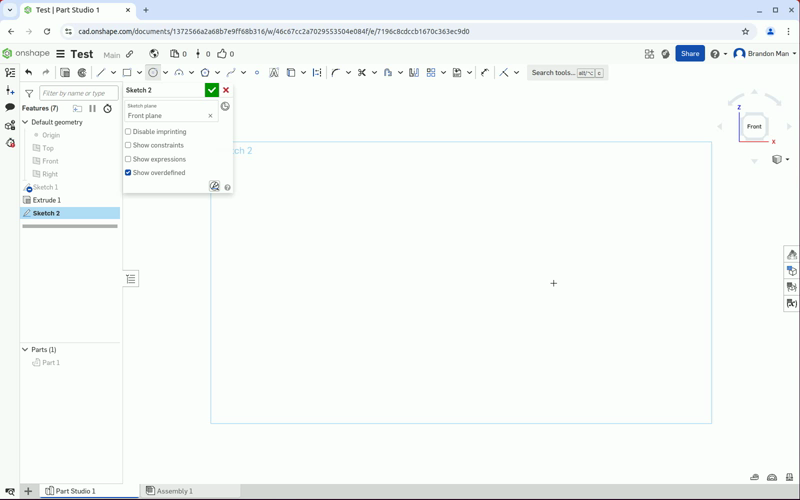
key_up(shift)
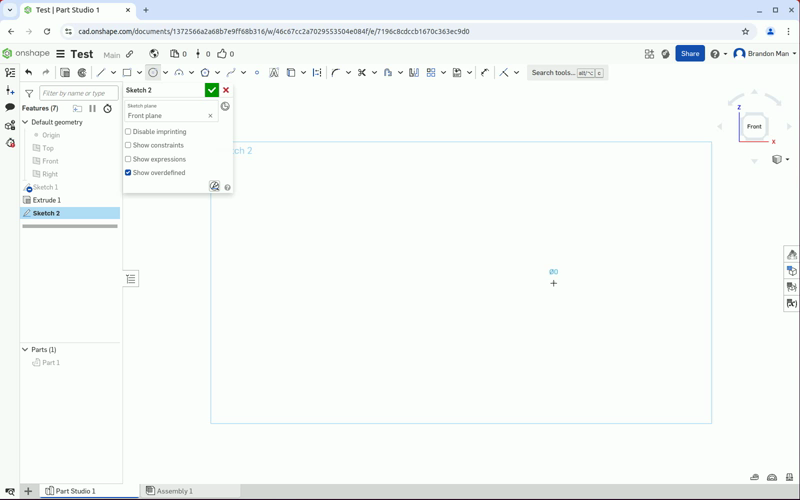
mouse_move(574, 282)
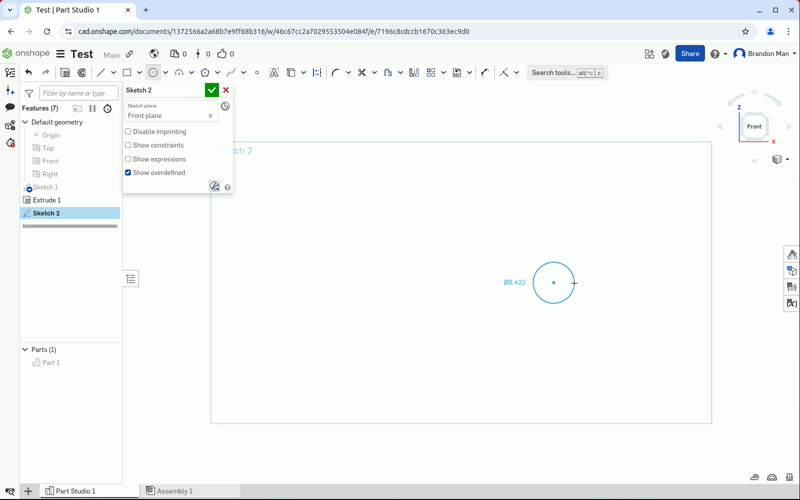
click(574, 282)
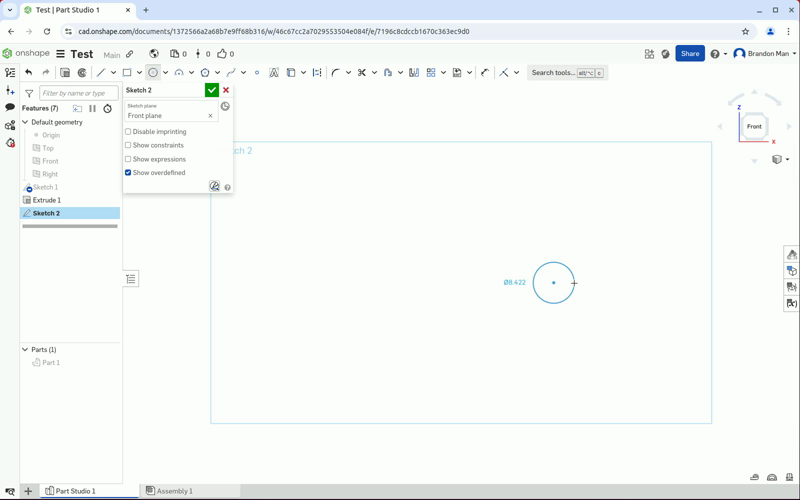
key(esc)
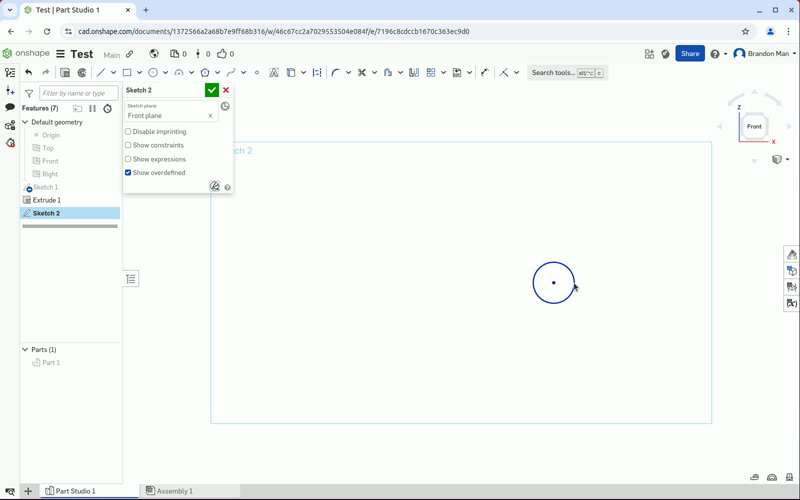
key(c)
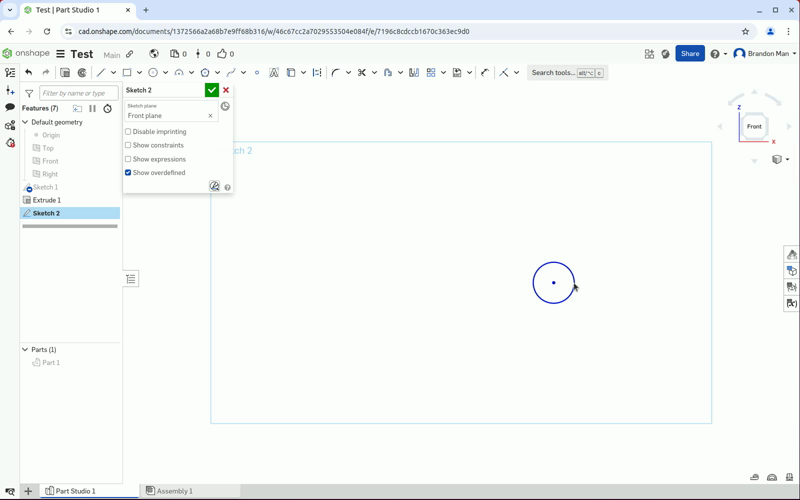
key_down(shift)
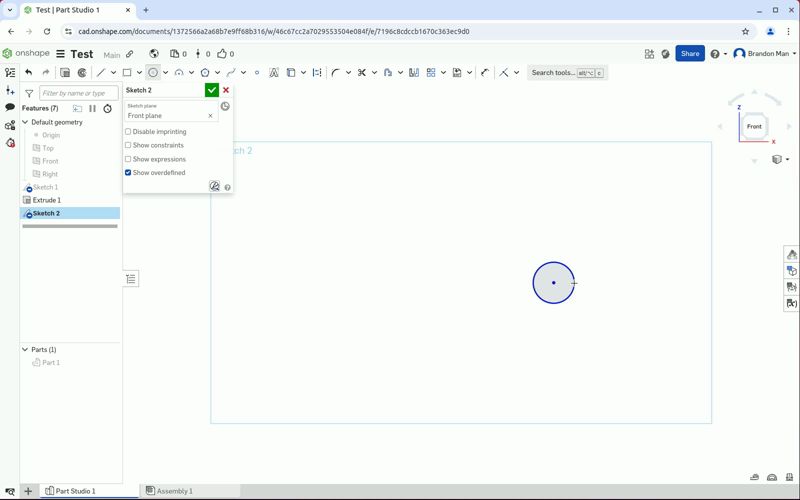
mouse_move(553, 282)
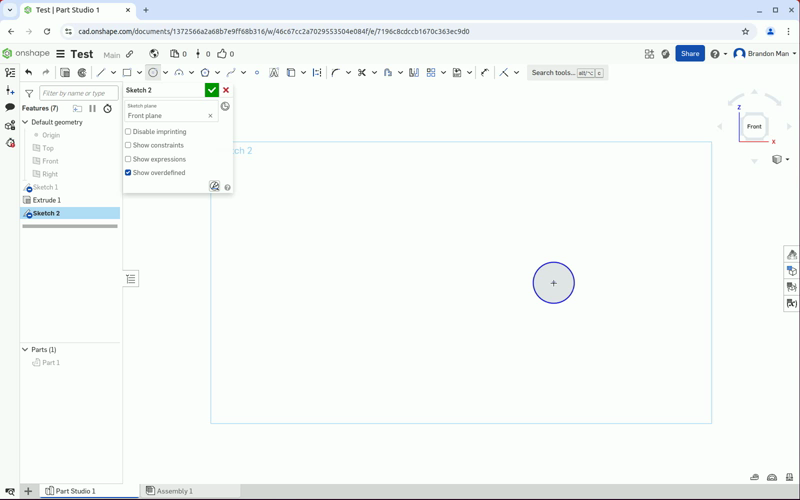
click(553, 282)
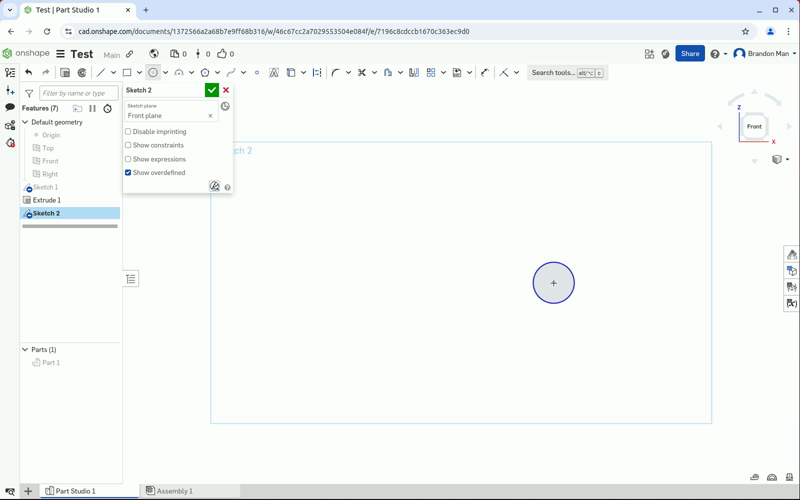
key_up(shift)
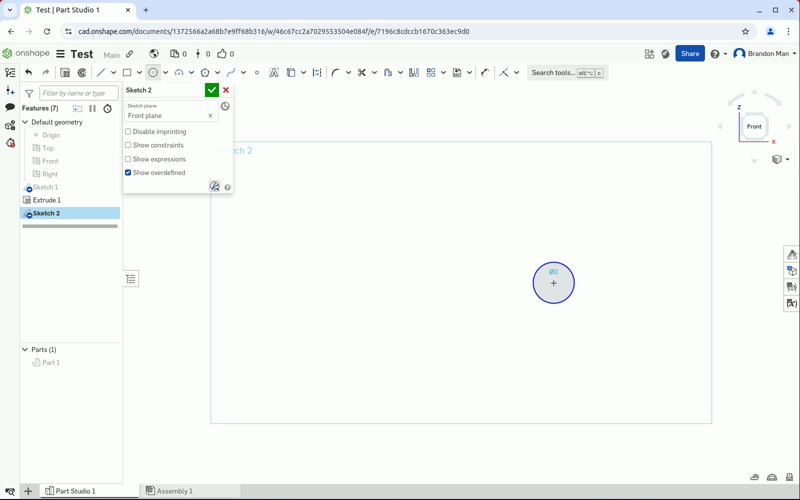
mouse_move(565, 282)
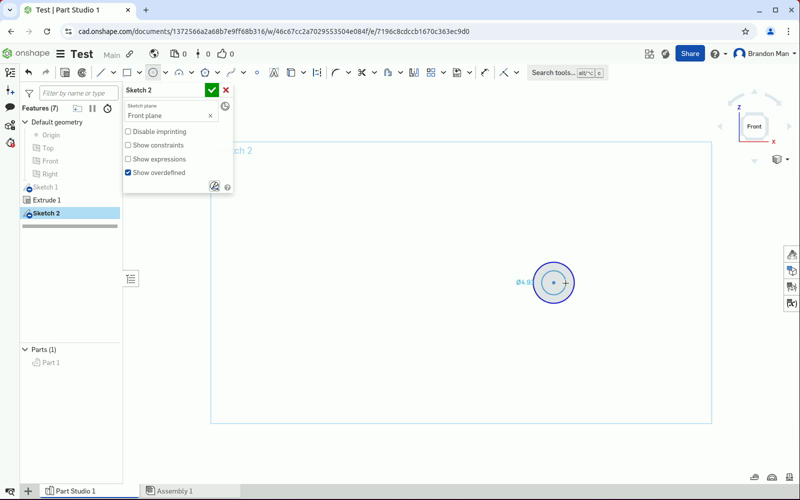
click(565, 282)
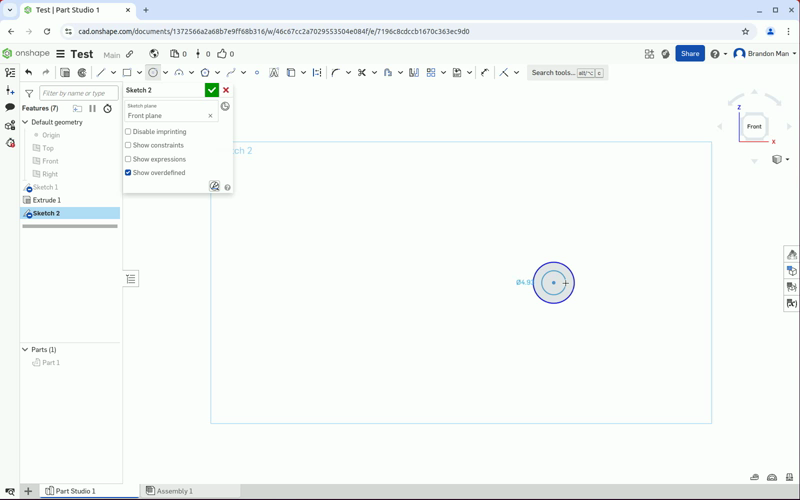
key(esc)
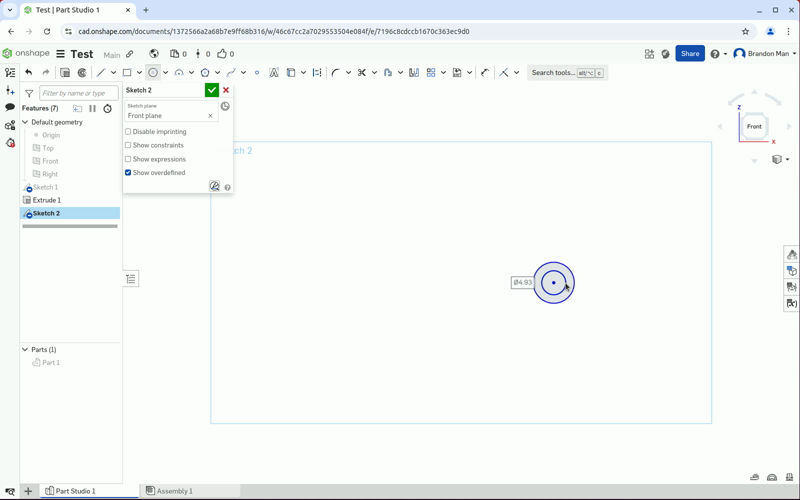
mouse_move(539, 284)
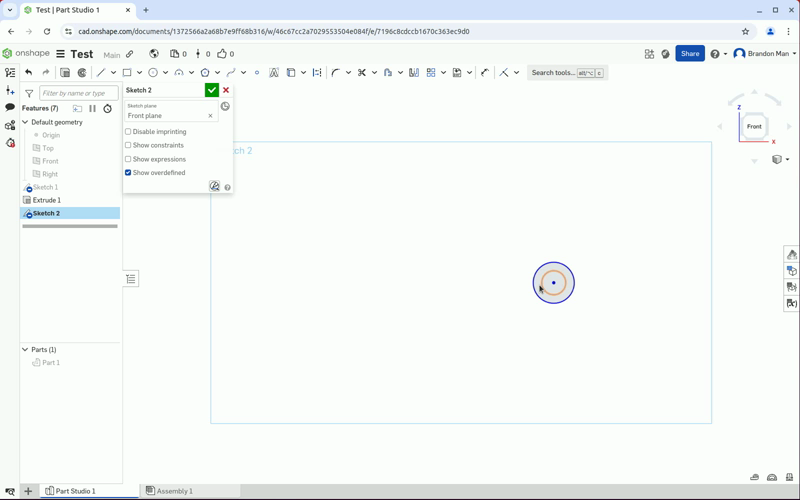
scroll(6)
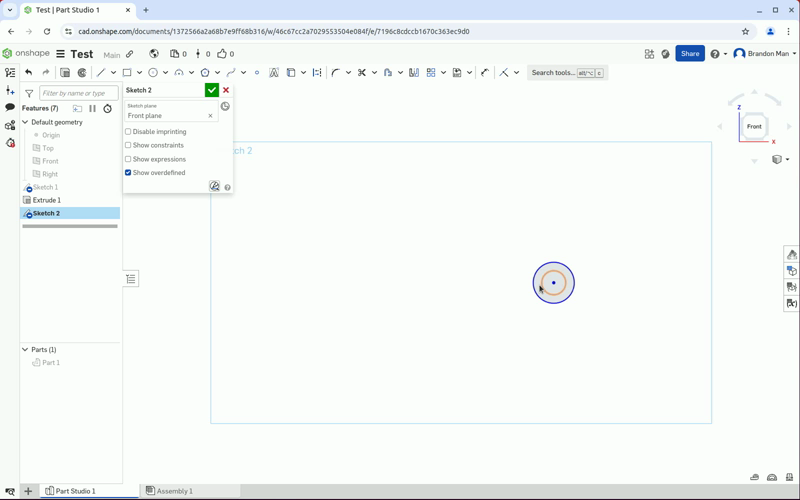
scroll(6)
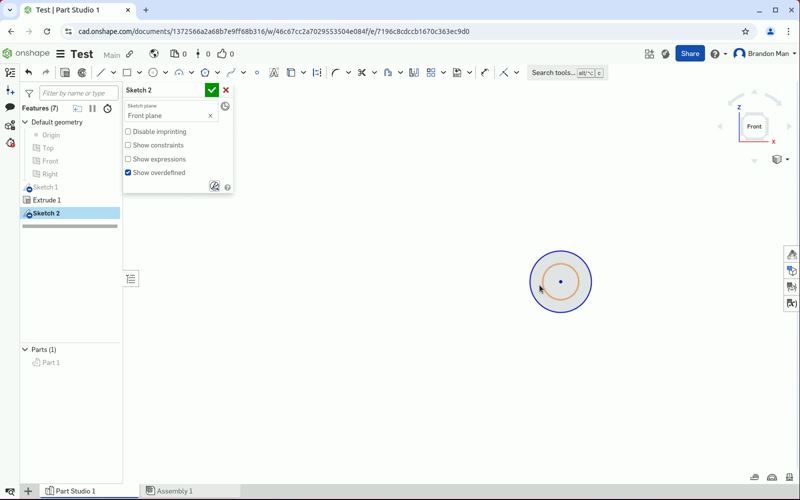
scroll(6)
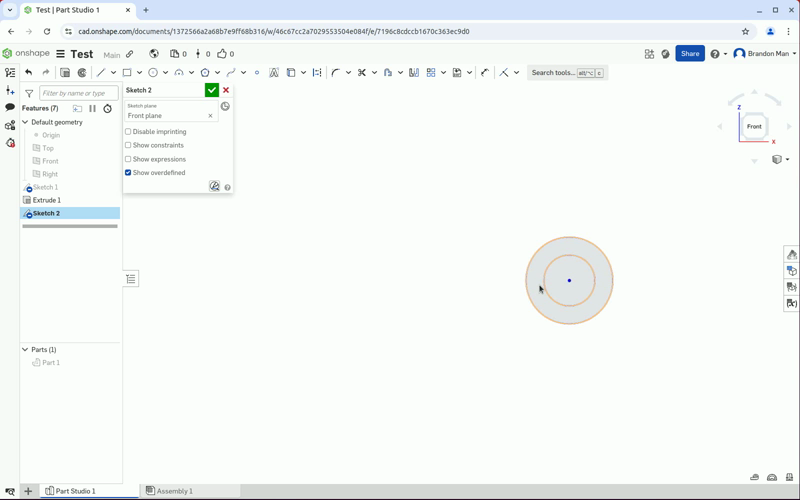
scroll(6)
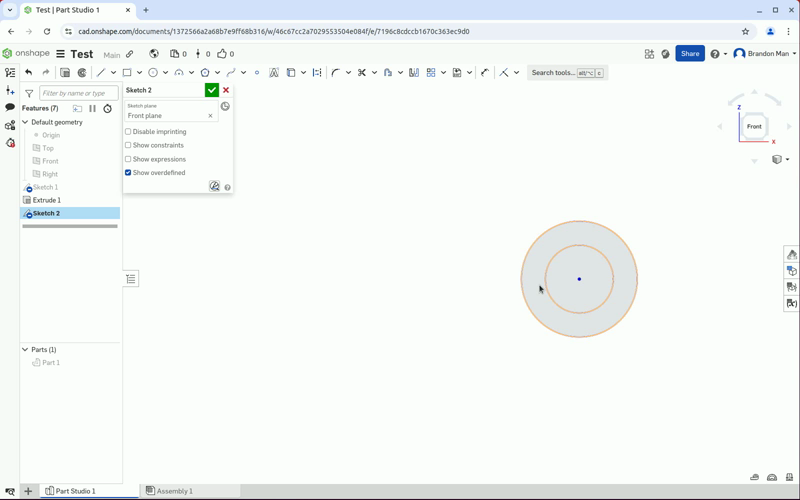
scroll(6)
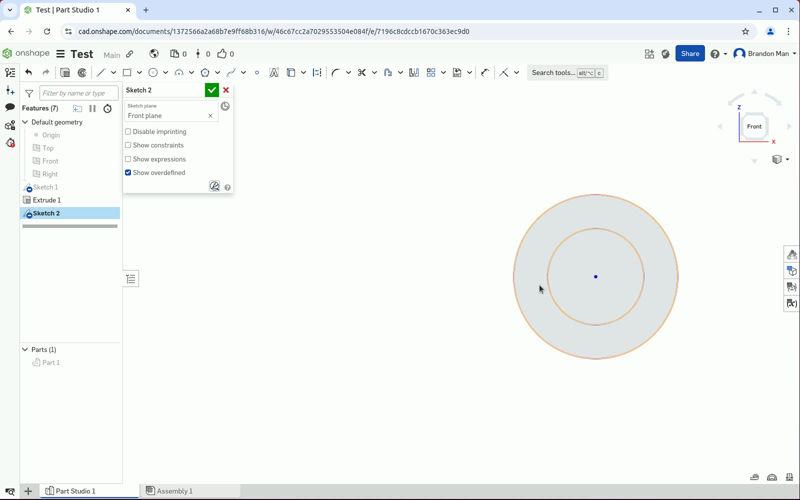
scroll(6)
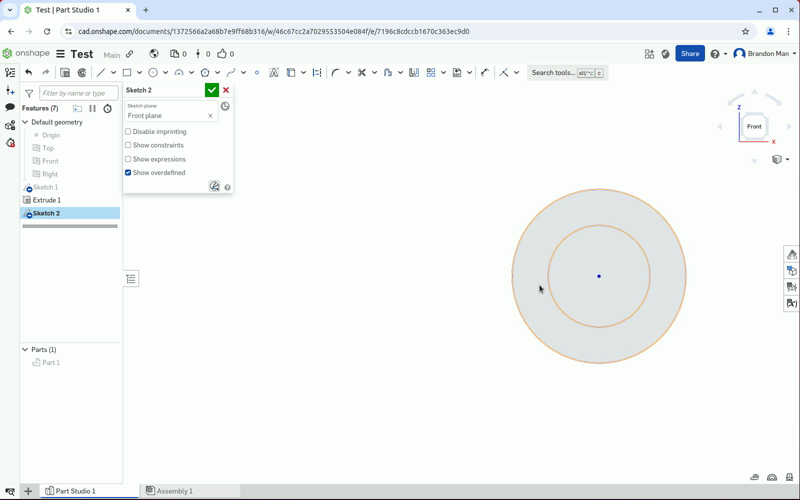
scroll(6)
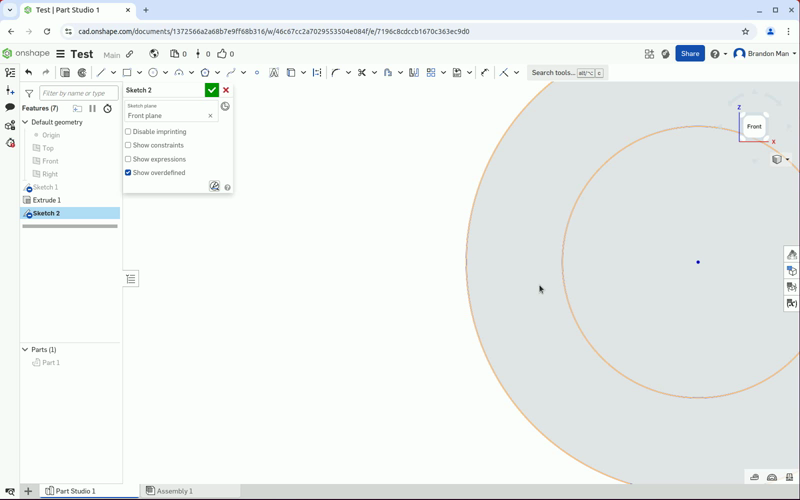
click(539, 284)
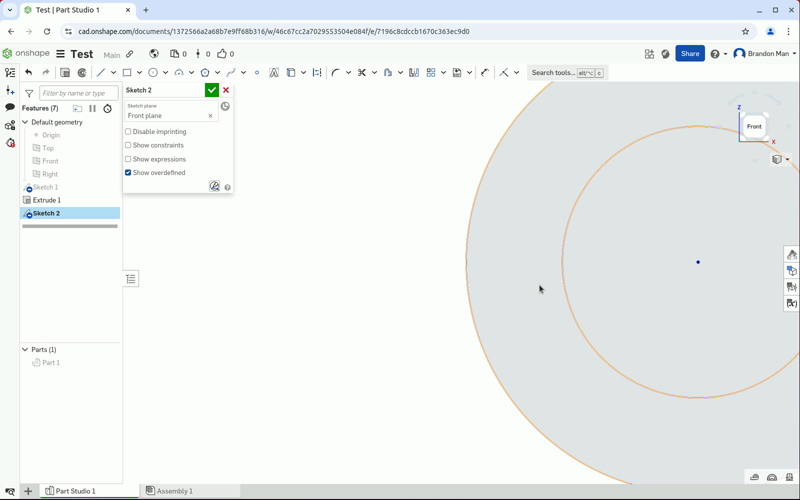
scroll(-6)
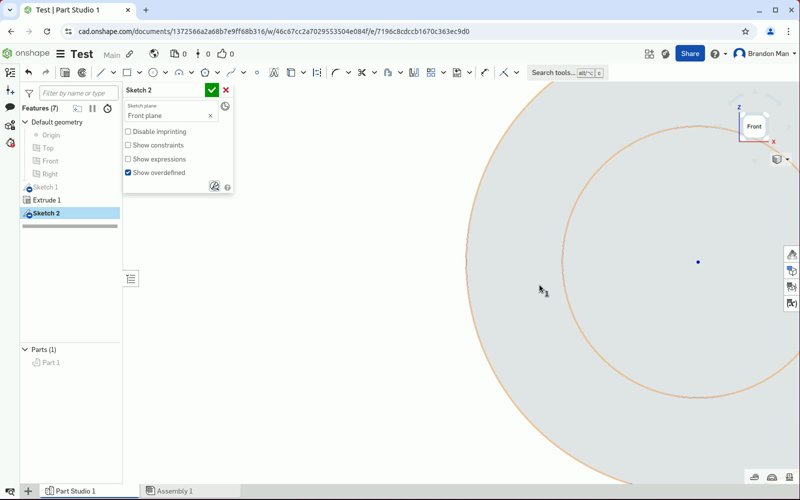
scroll(-6)
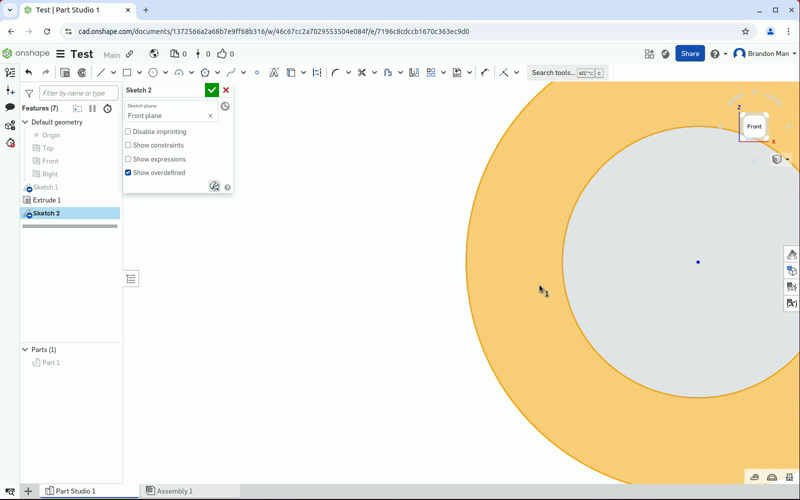
scroll(-6)
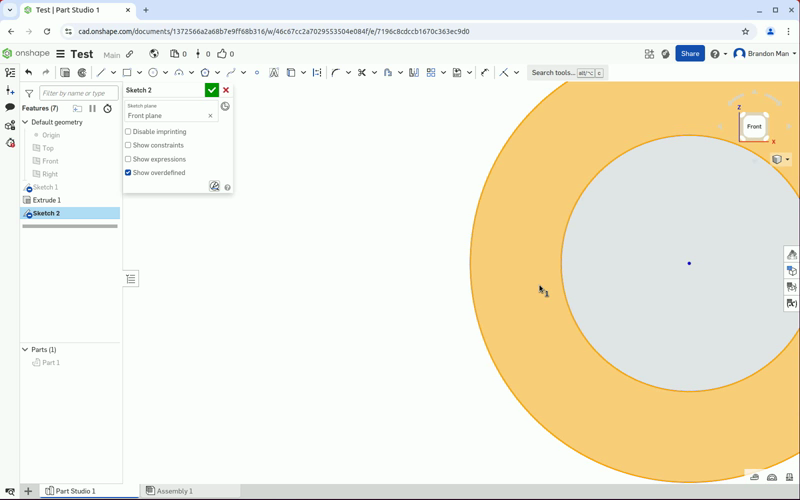
scroll(-6)
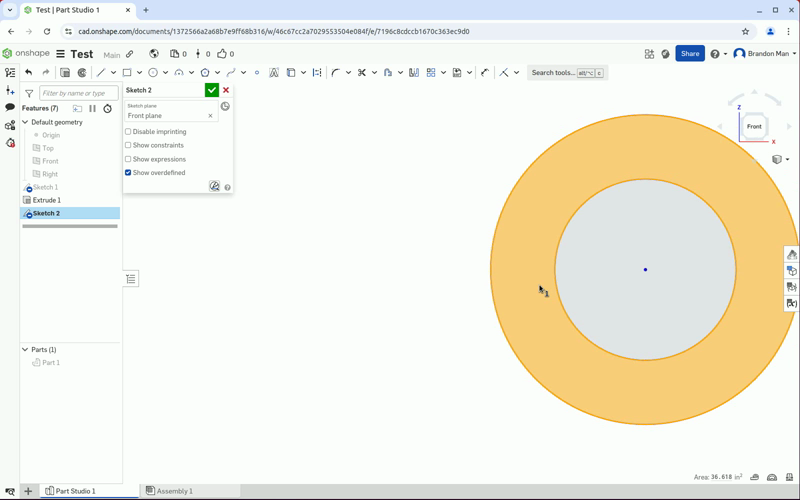
scroll(-6)
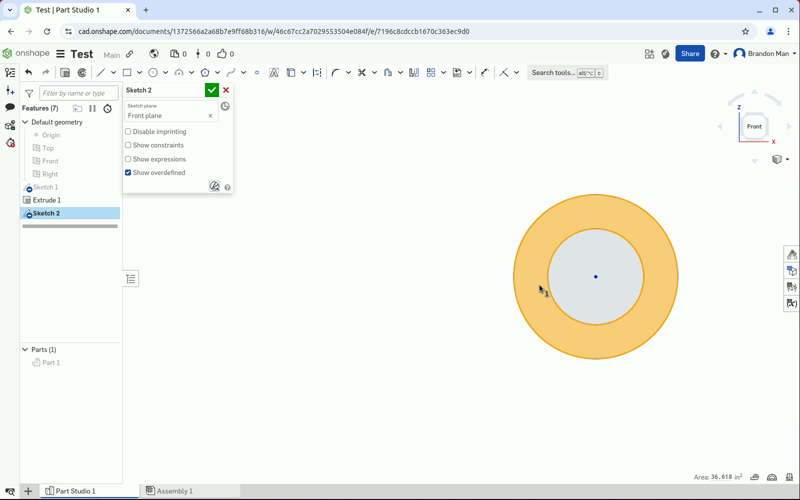
scroll(-6)
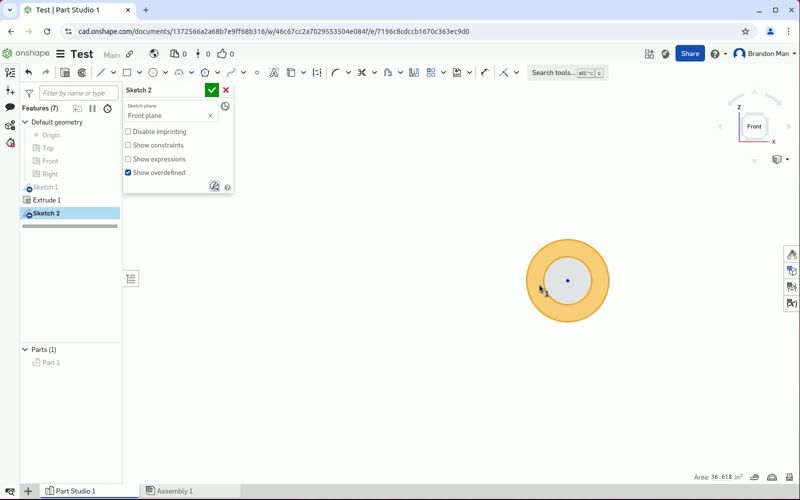
scroll(-6)
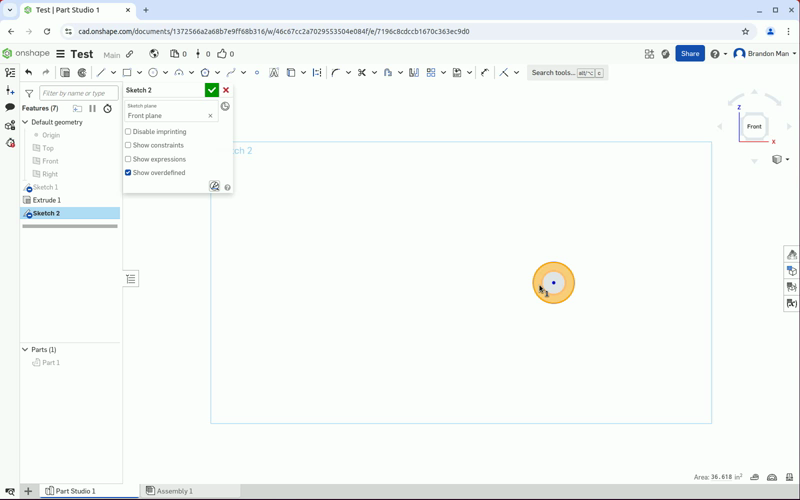
mouse_move(73, 352)
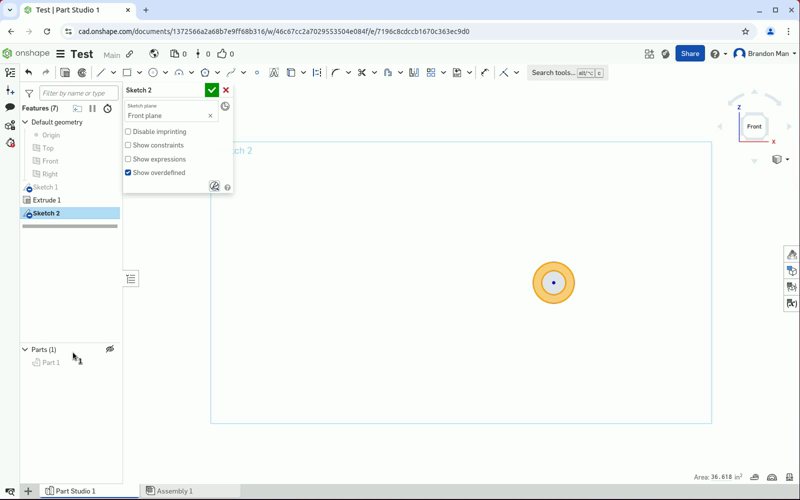
key(shift+y)
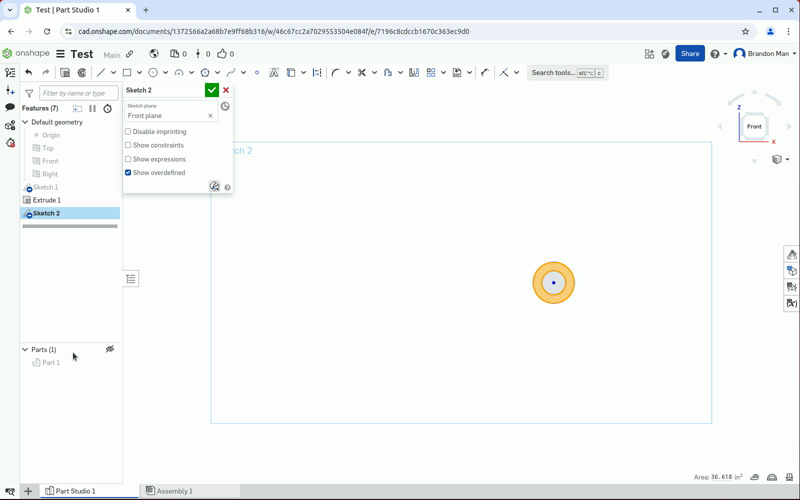
key(shift+e)
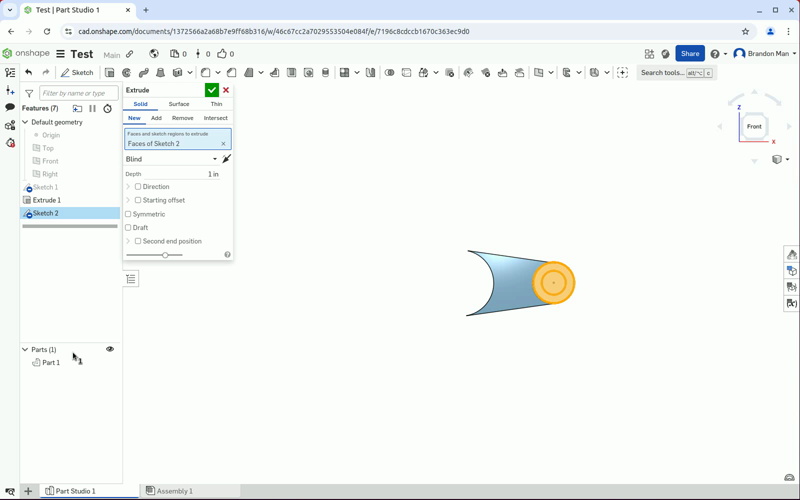
mouse_move(143, 106)
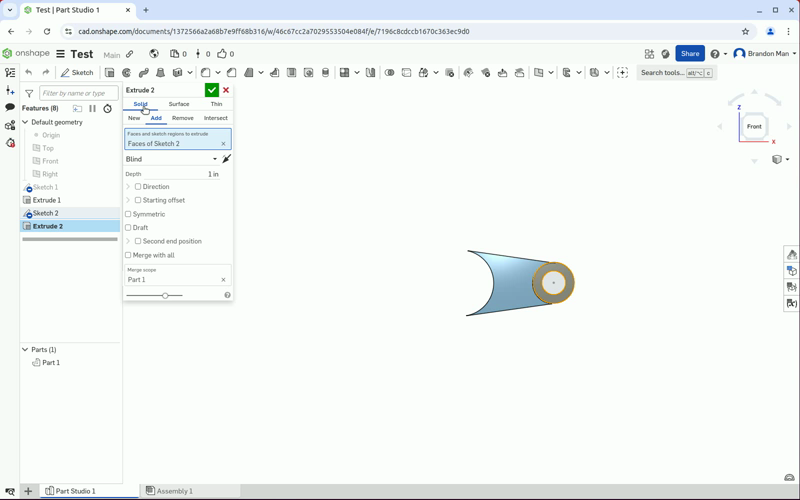
click(143, 106)
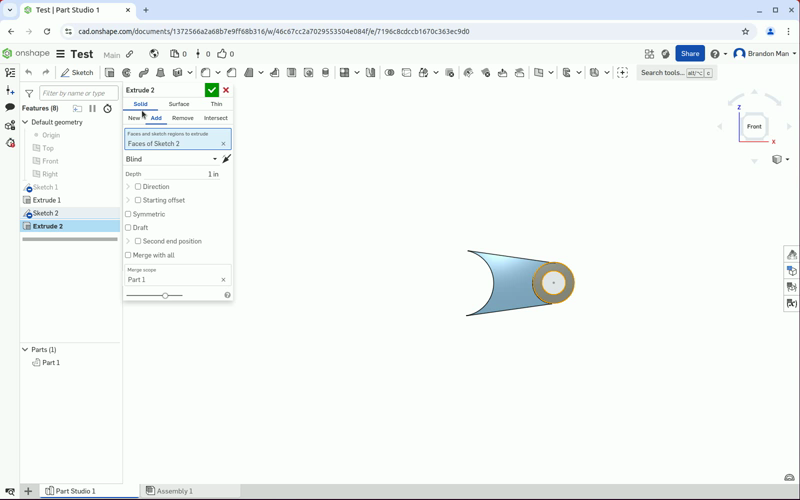
mouse_move(137, 120)
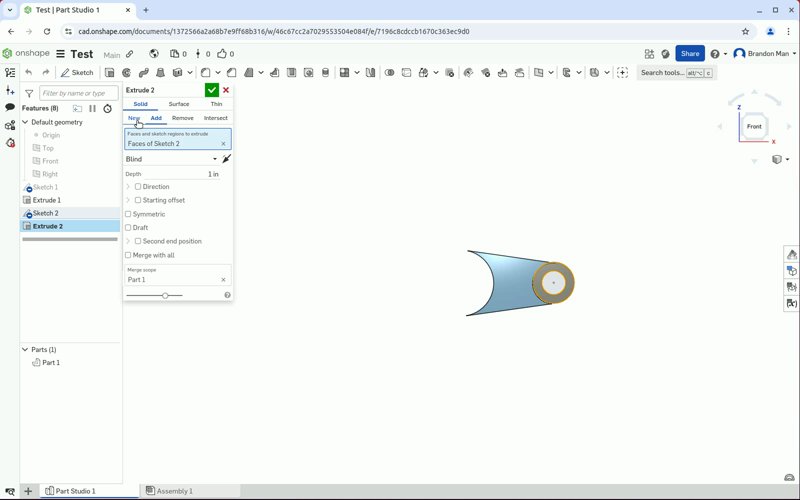
click(137, 120)
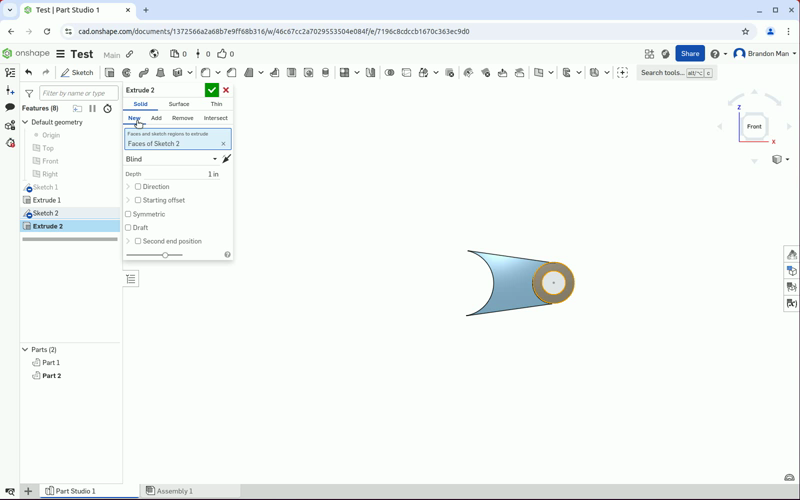
key(tab, 4)
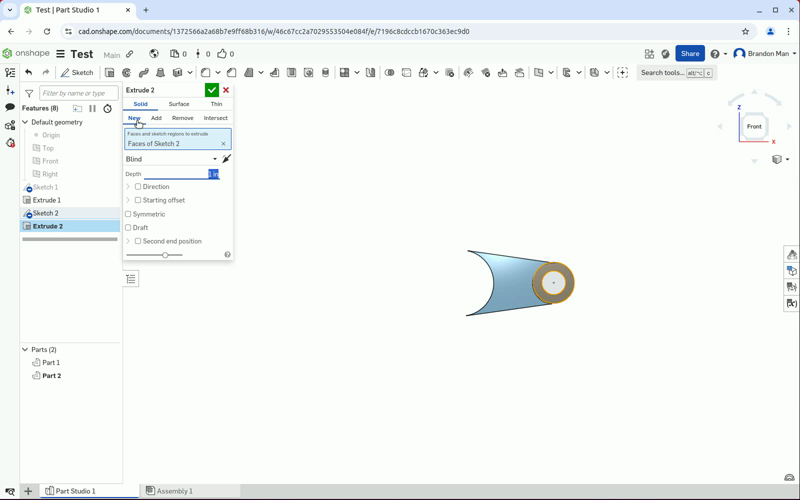
text(8.184)
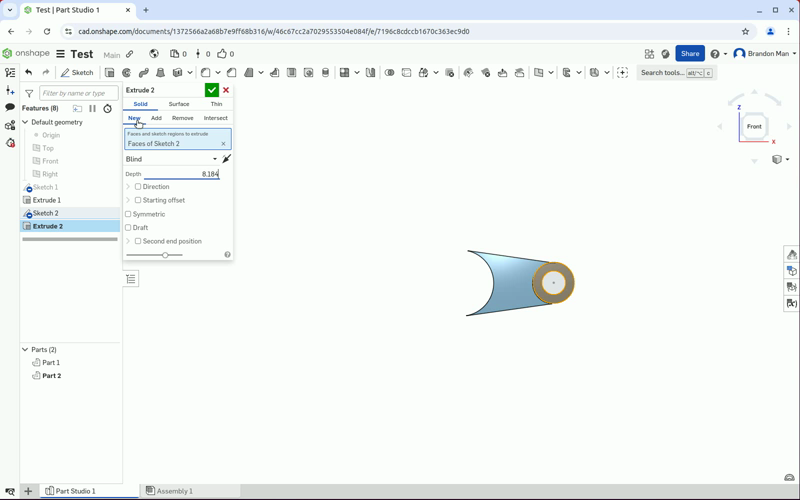
key(enter)
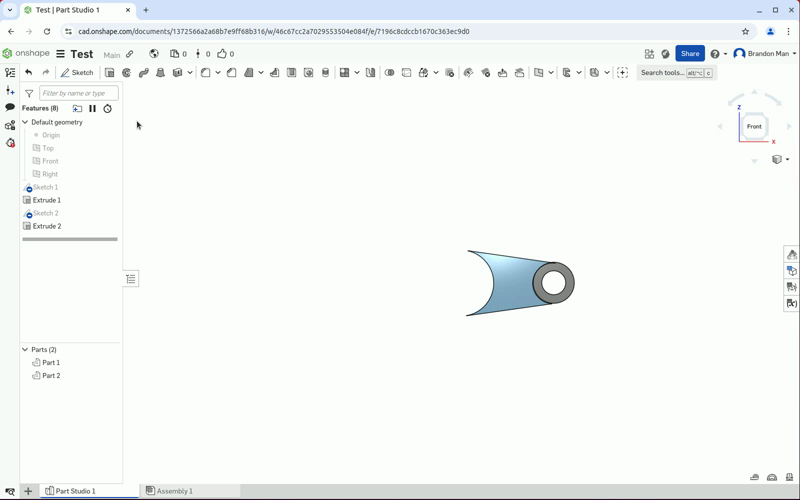
key(shift+h)
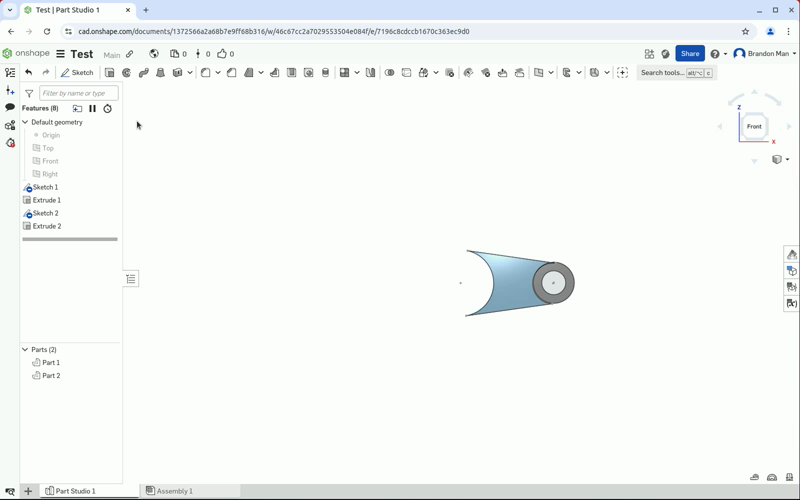
key(shift+h)
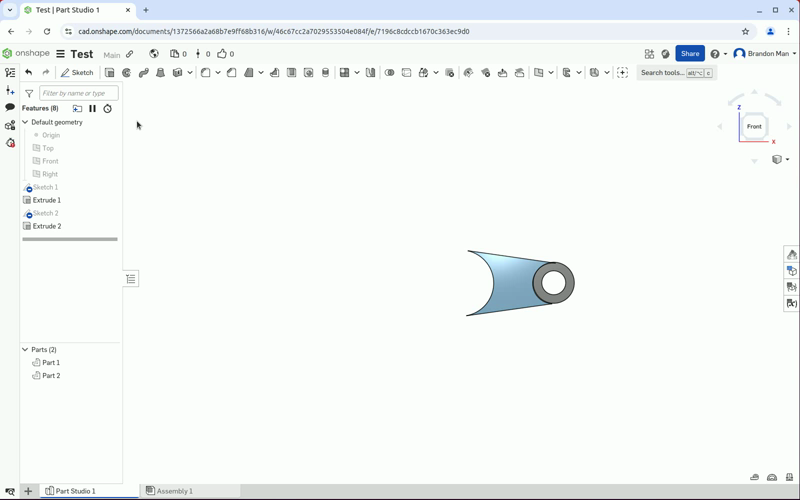
mouse_move(73, 189)
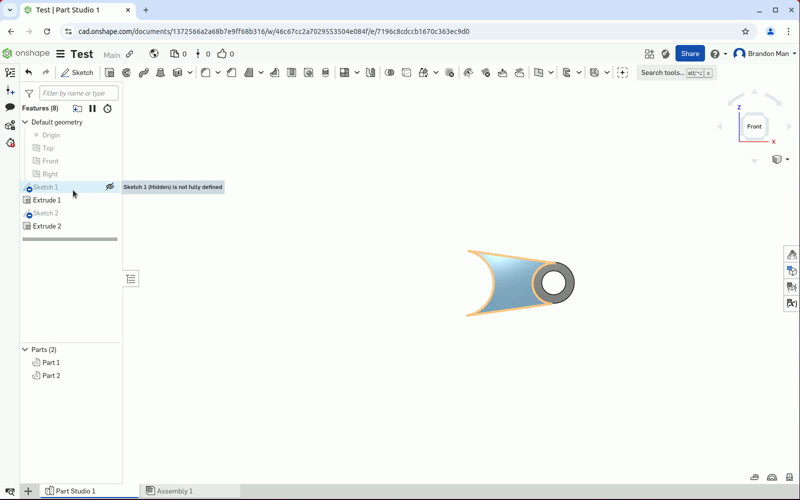
click(73, 189)
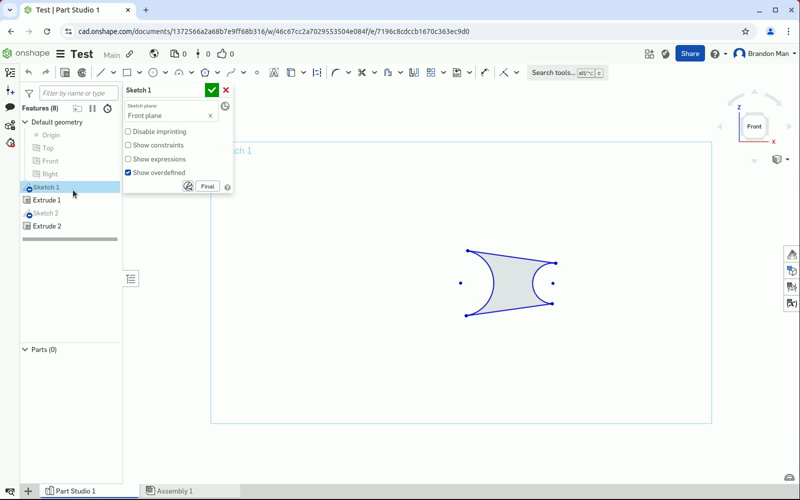
mouse_move(229, 92)
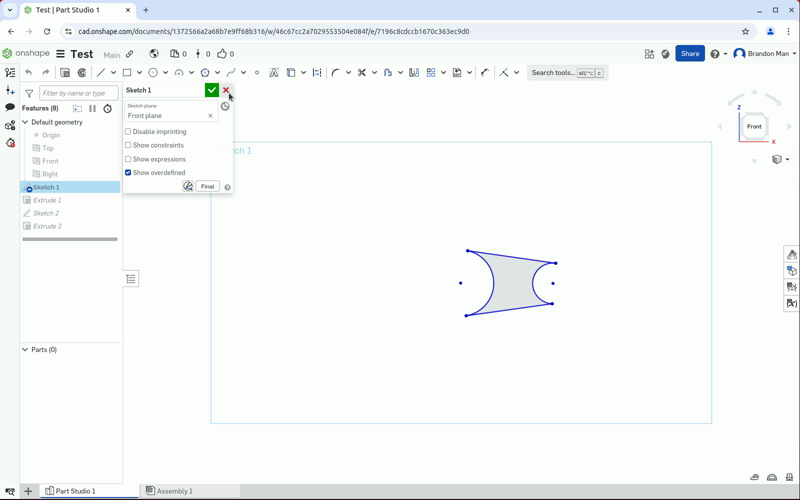
click(229, 92)
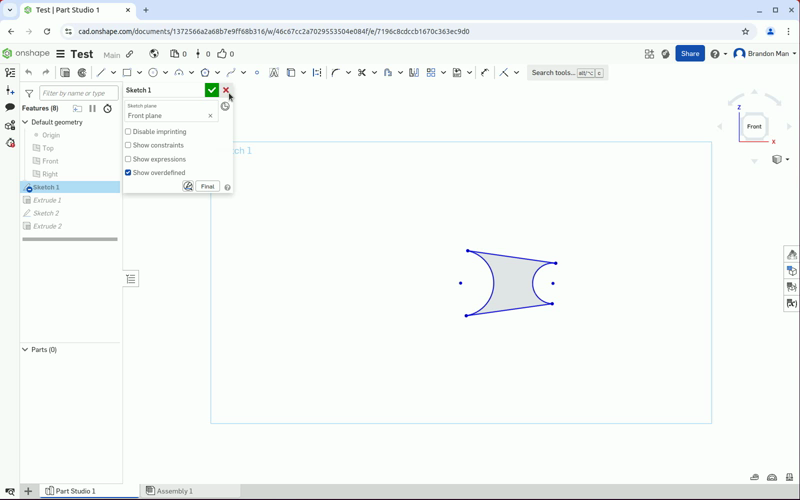
key(shift+s)
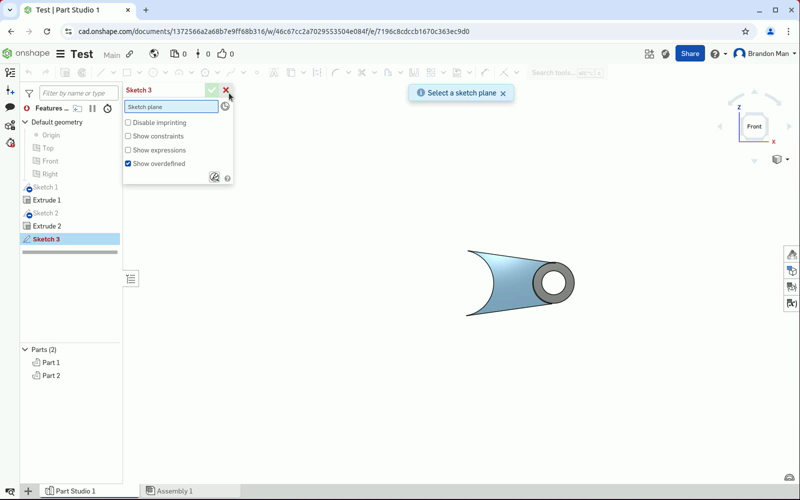
mouse_move(73, 163)
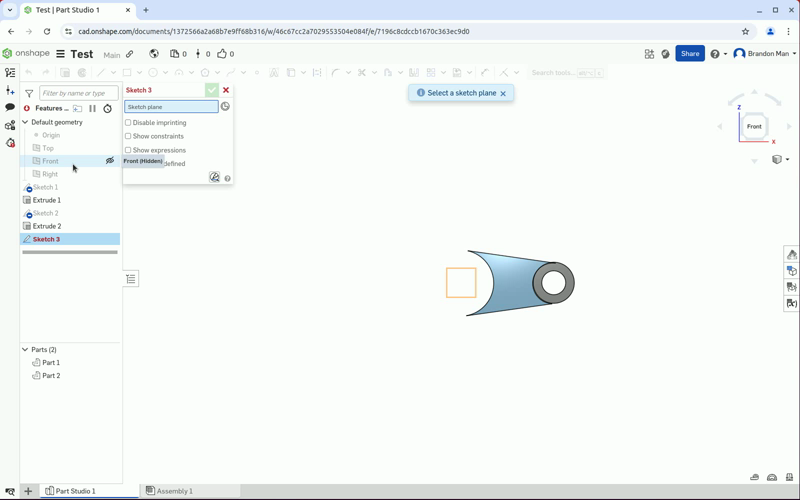
click(73, 163)
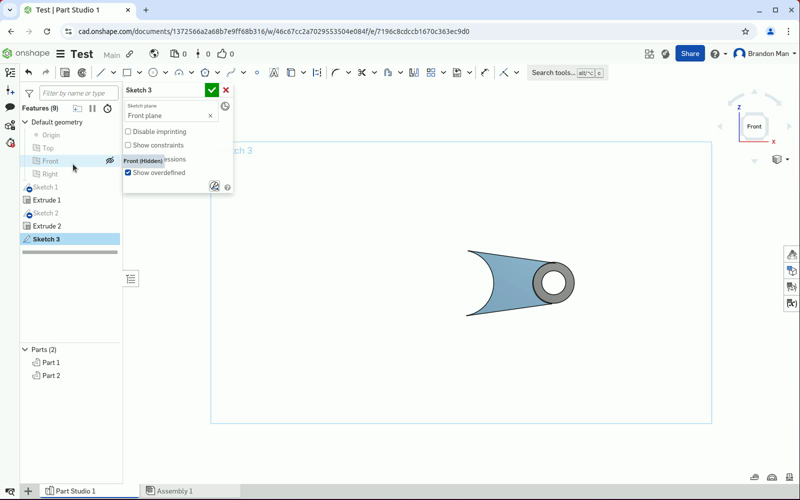
mouse_move(73, 352)
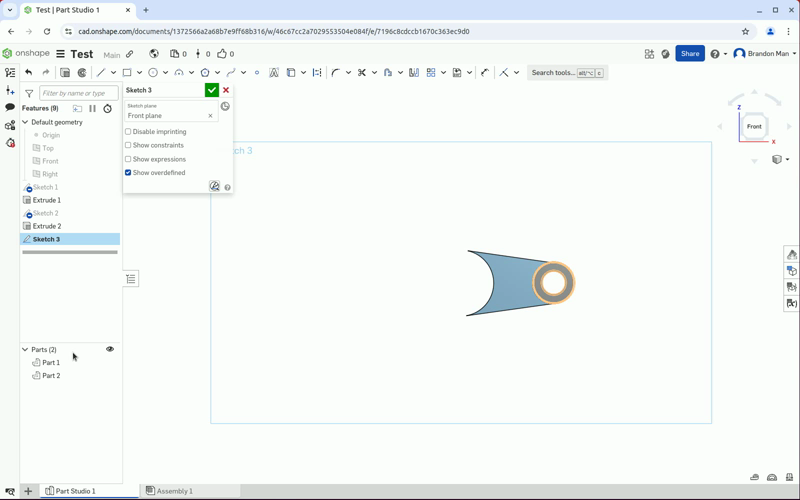
key(y)
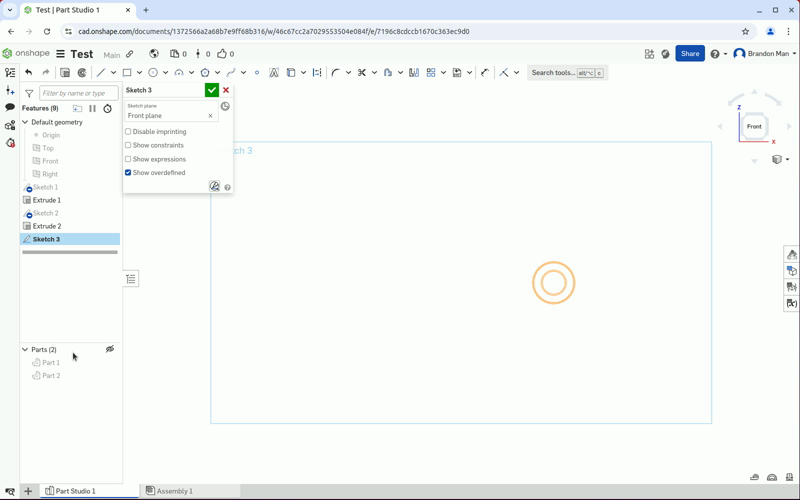
key(c)
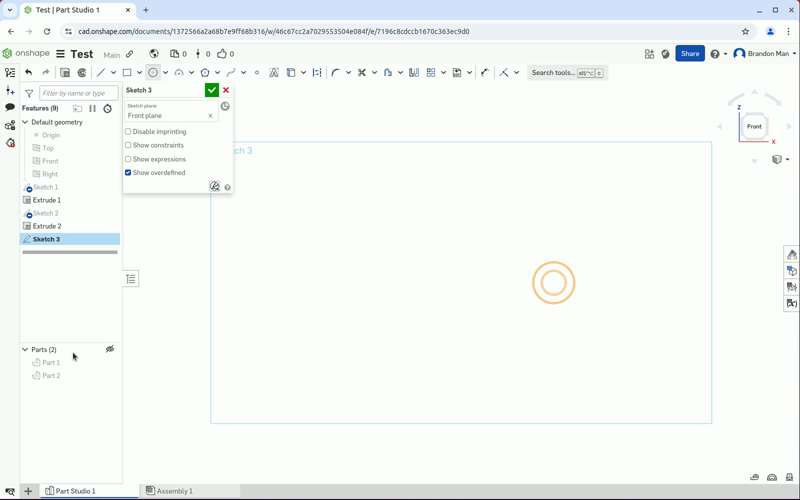
key_down(shift)
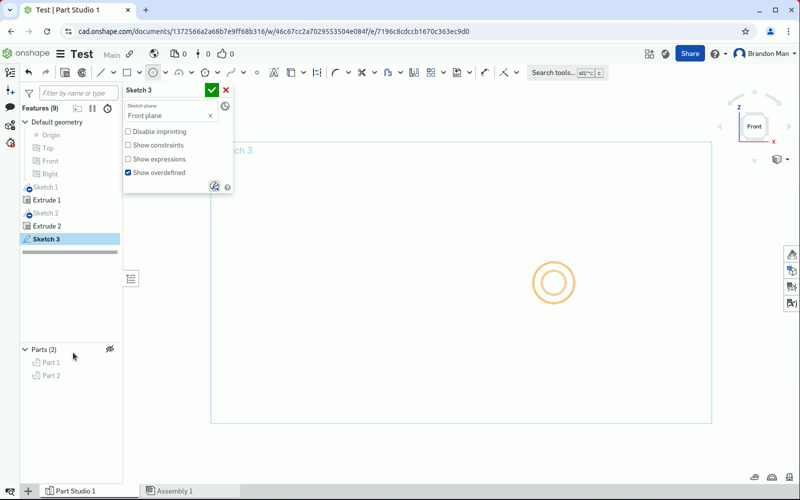
mouse_move(461, 282)
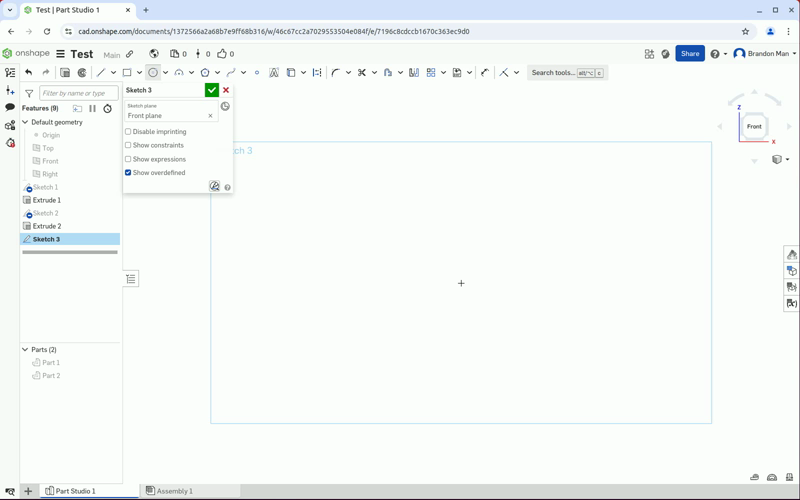
click(461, 282)
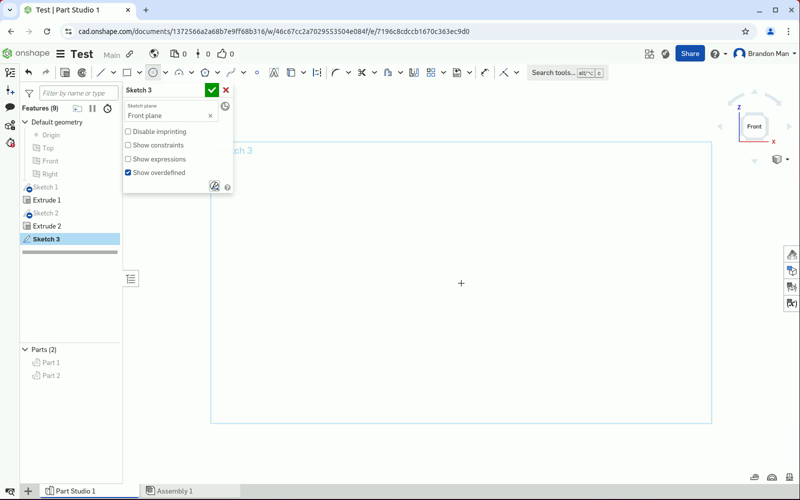
key_up(shift)
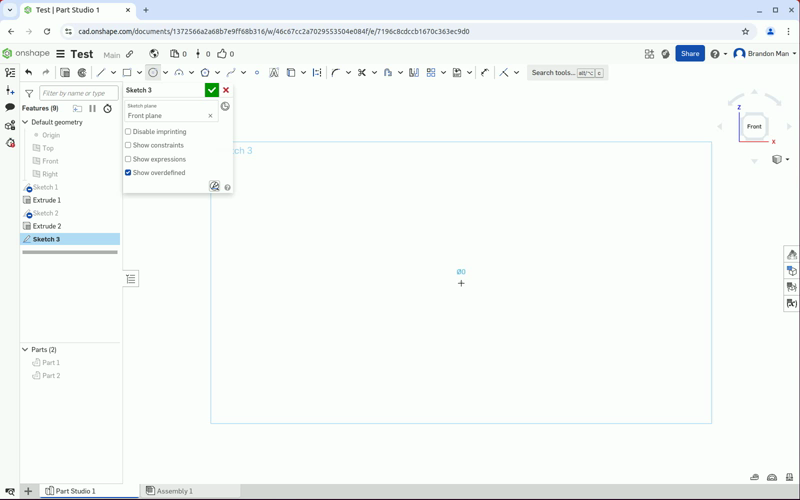
mouse_move(494, 282)
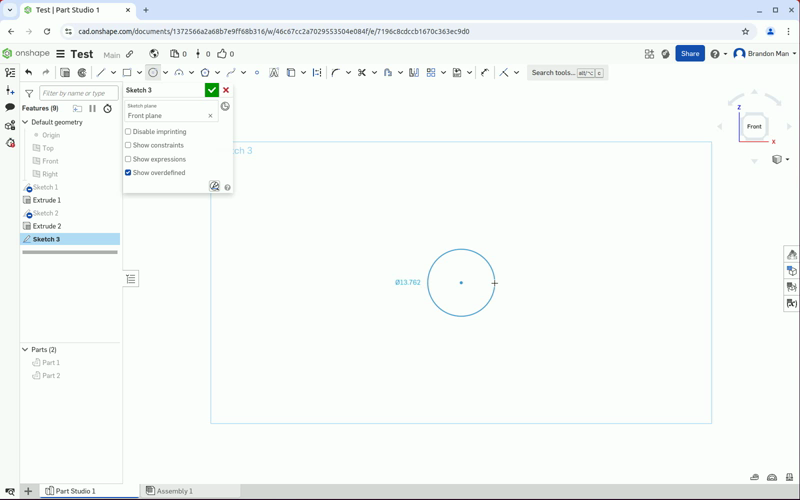
click(494, 282)
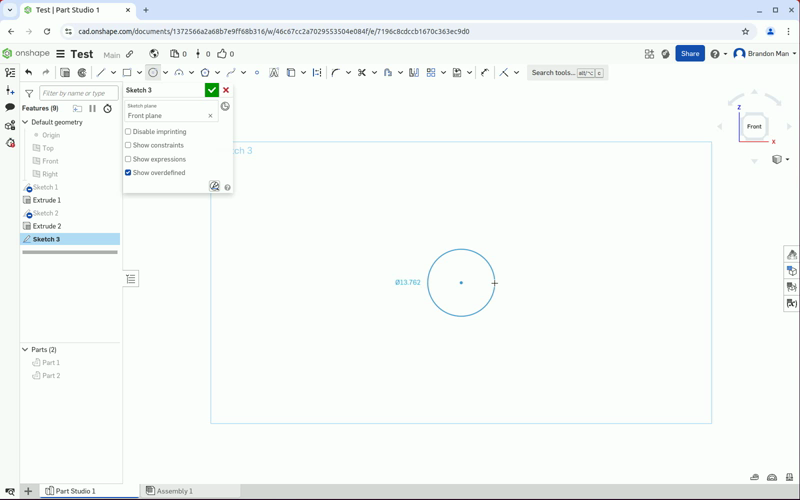
key(esc)
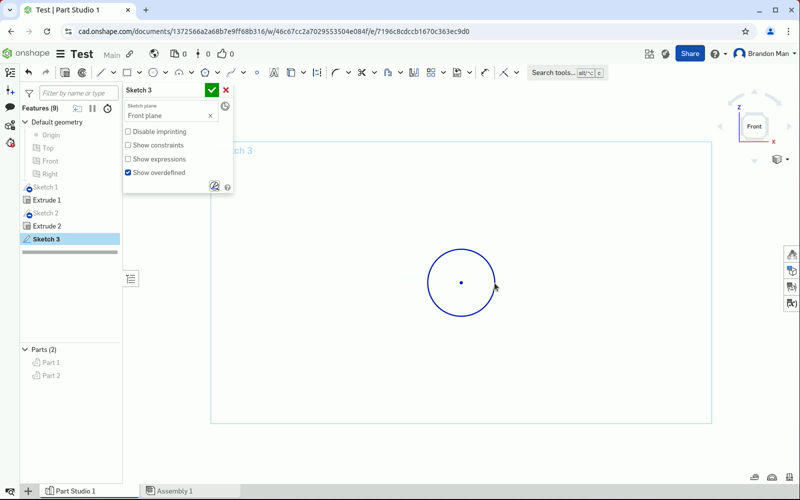
key(c)
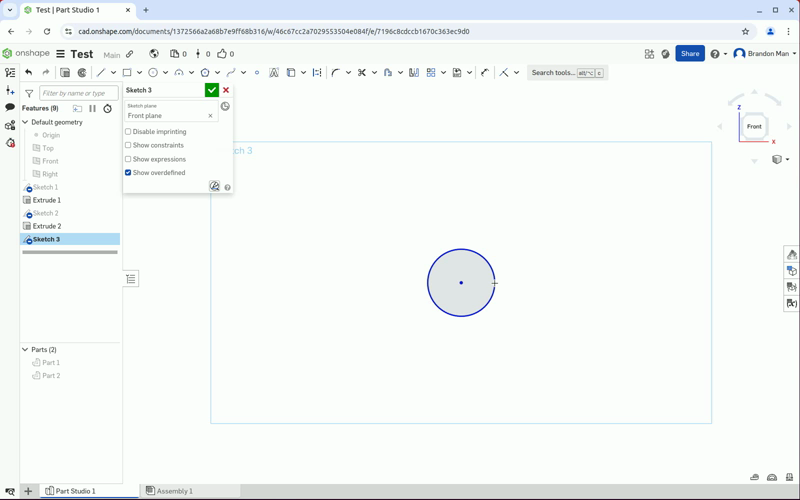
key_down(shift)
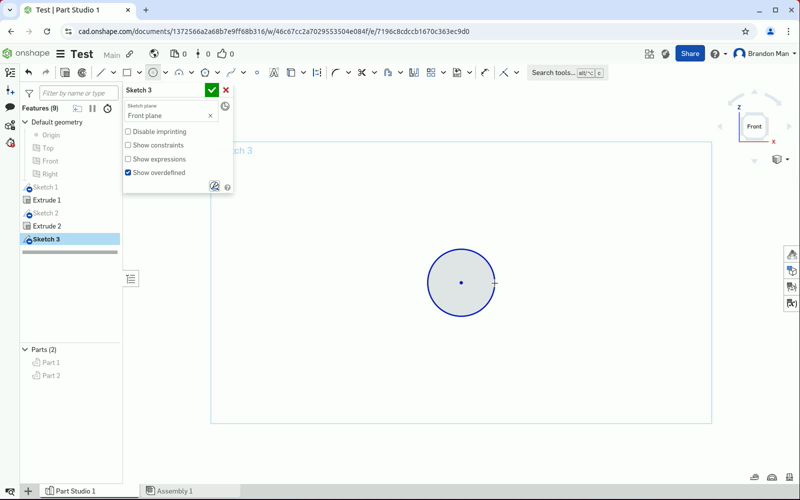
mouse_move(461, 282)
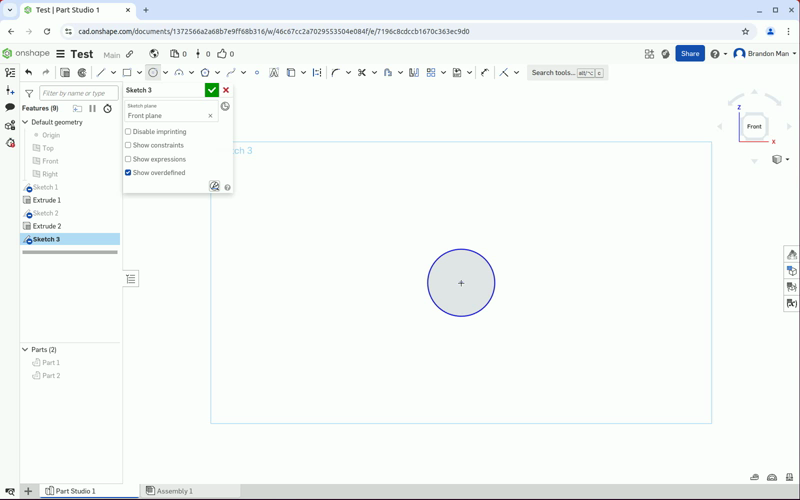
click(461, 282)
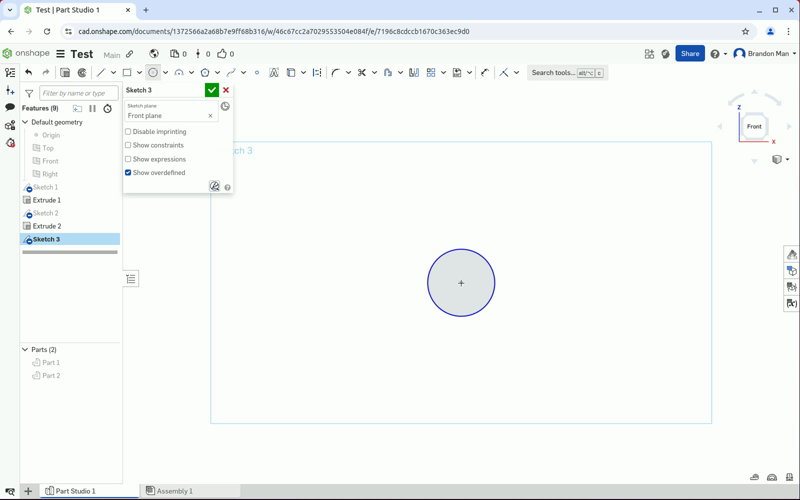
key_up(shift)
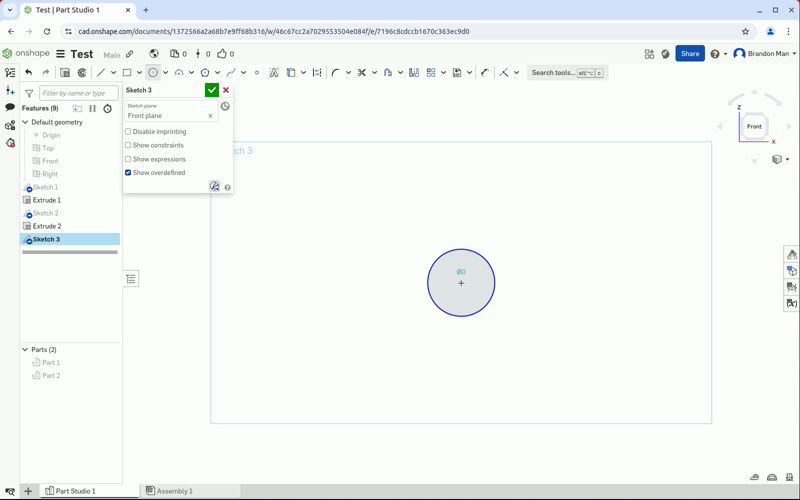
mouse_move(478, 282)
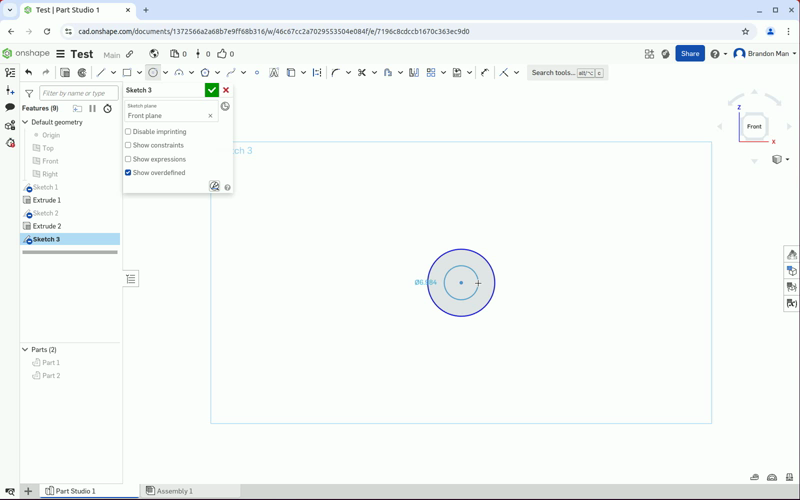
click(478, 282)
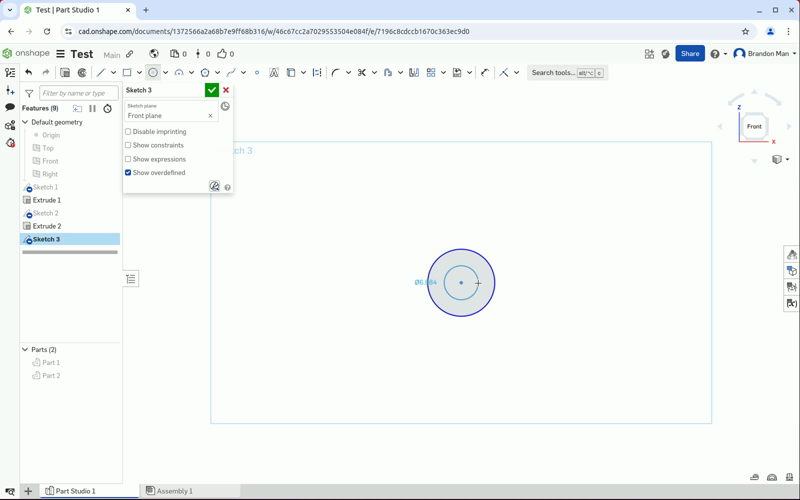
key(esc)
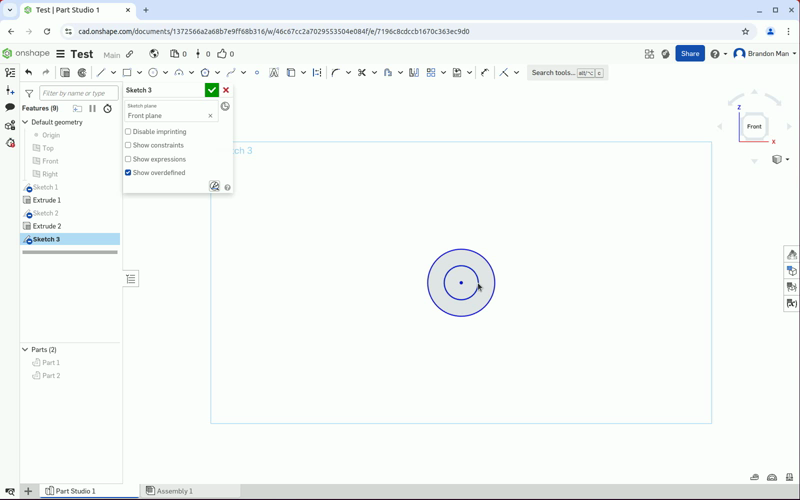
mouse_move(492, 285)
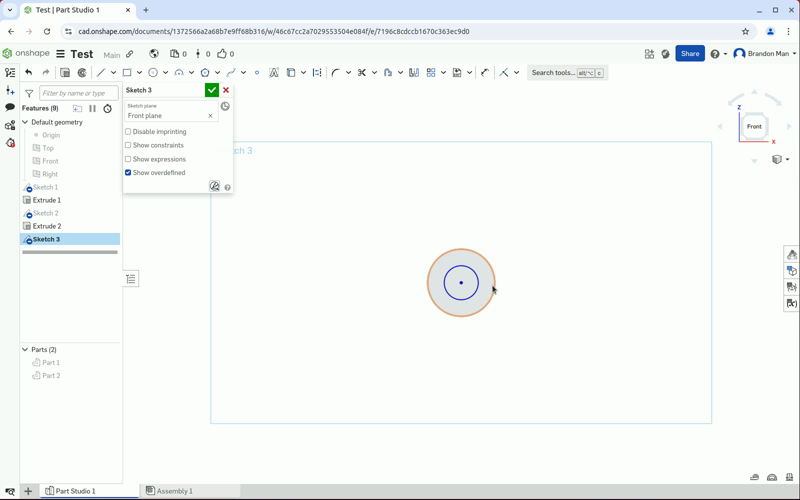
click(492, 285)
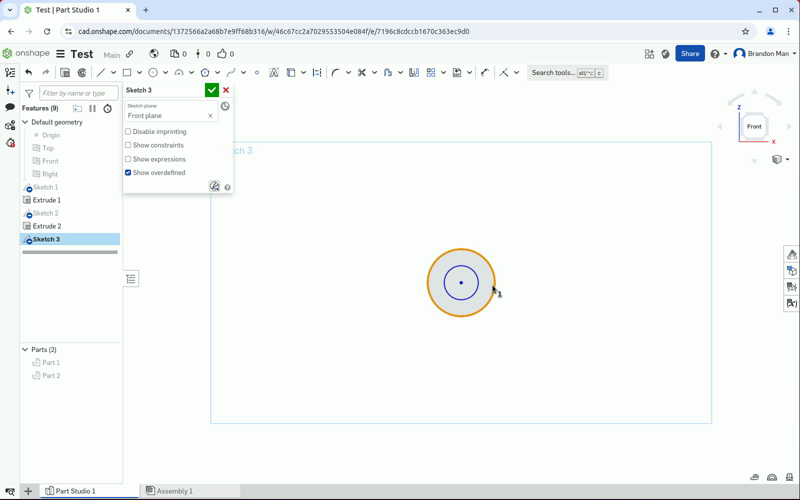
mouse_move(73, 352)
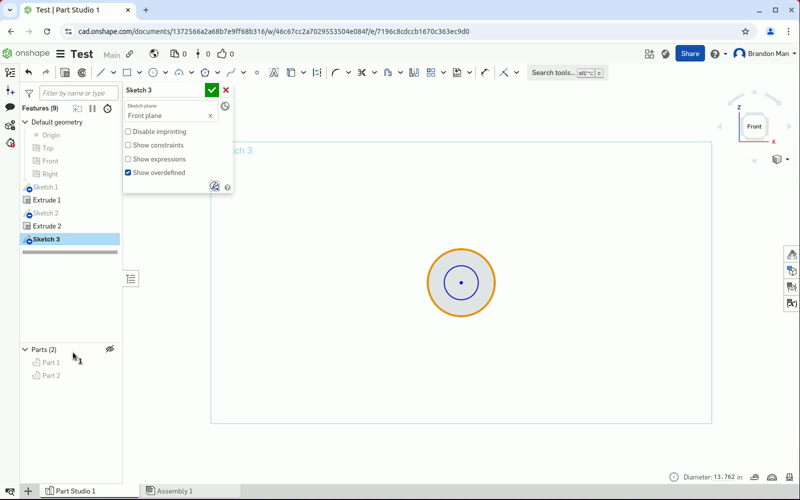
key(shift+y)
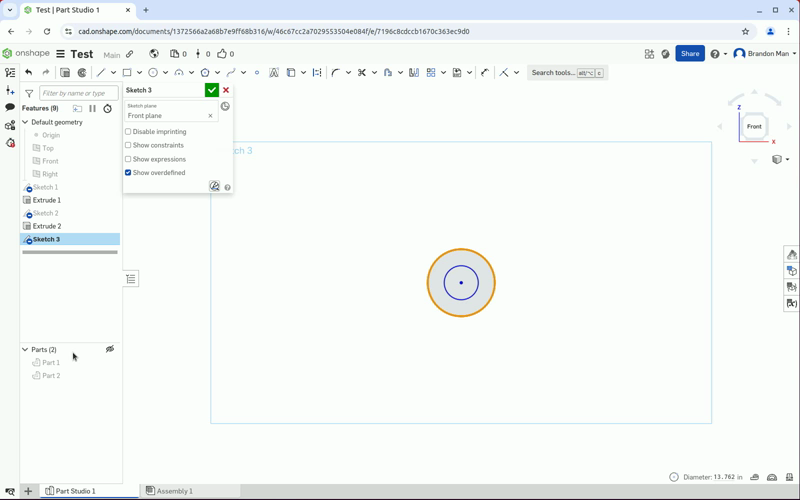
key(shift+e)
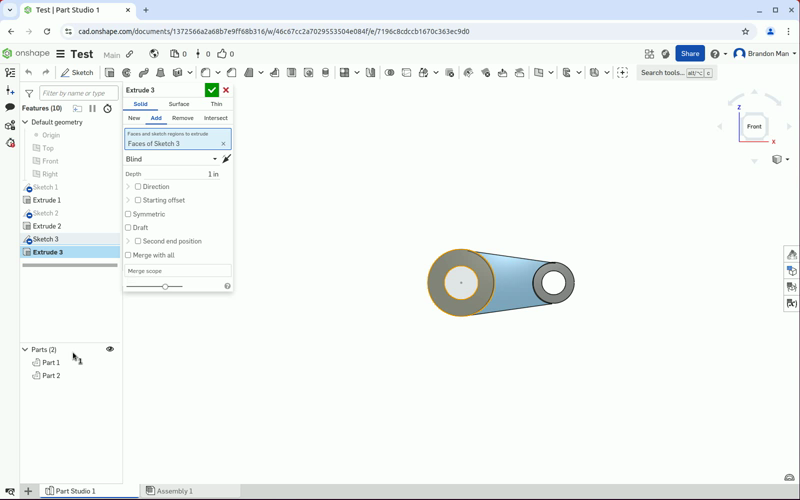
mouse_move(143, 106)
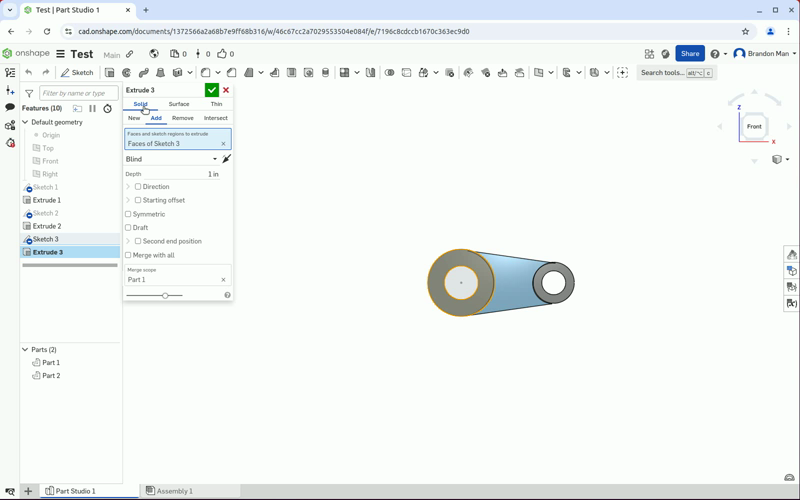
click(143, 106)
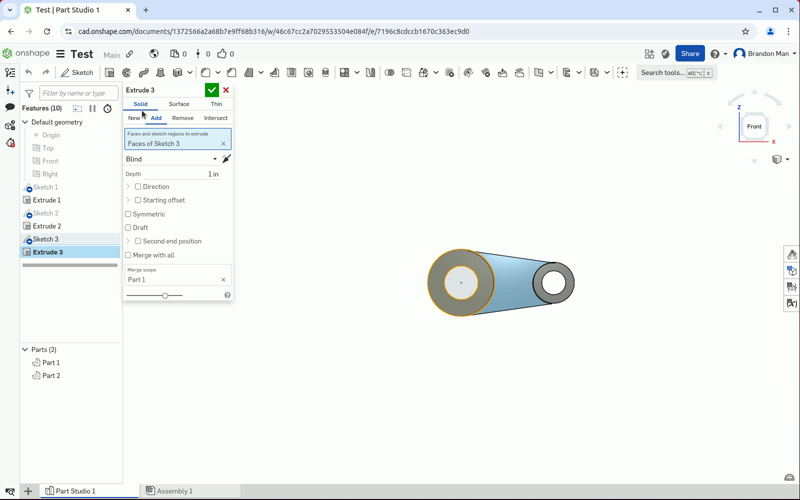
mouse_move(137, 120)
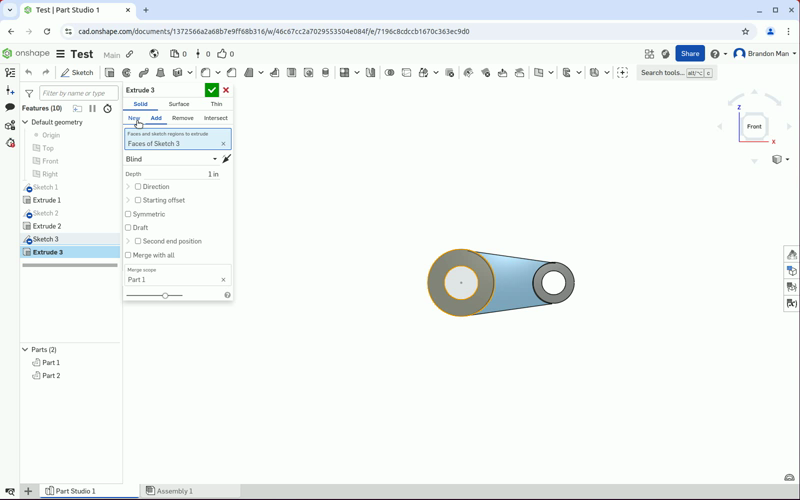
click(137, 120)
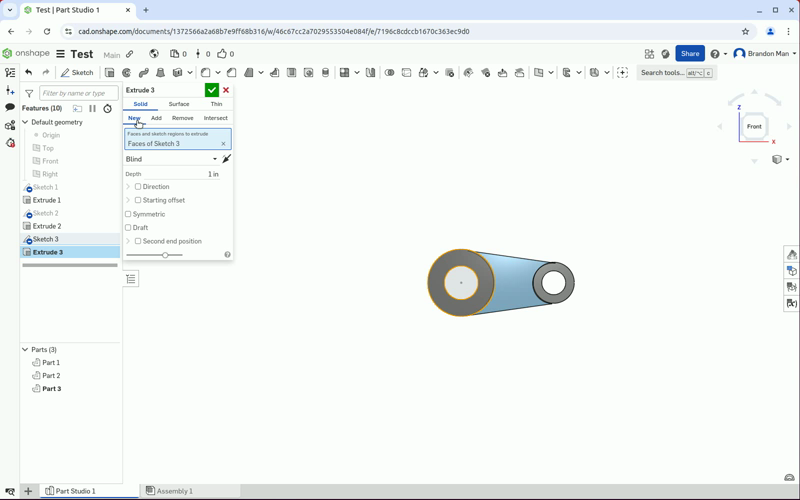
key(tab, 4)
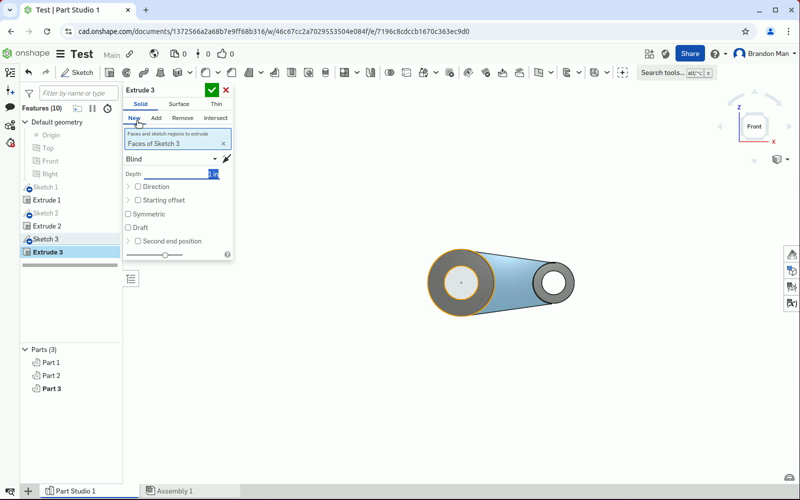
text(8.184)
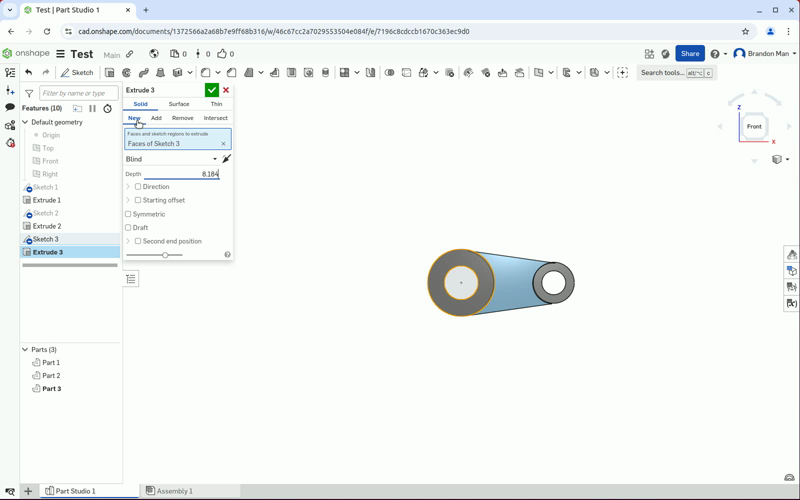
key(enter)
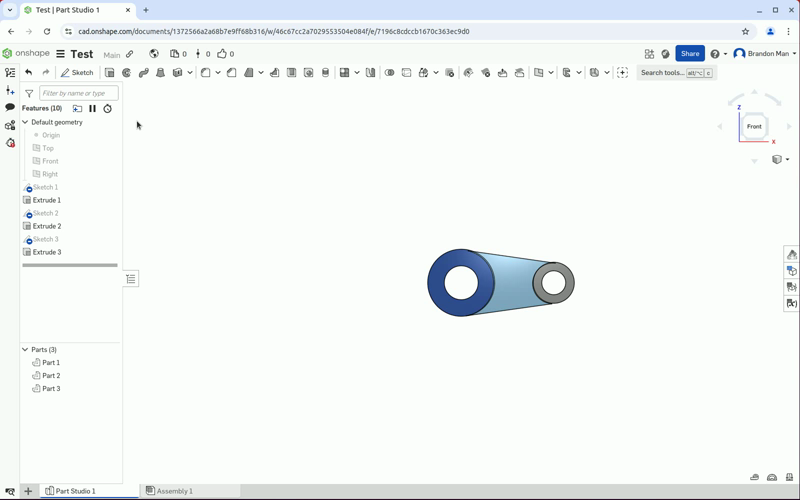
key(shift+h)
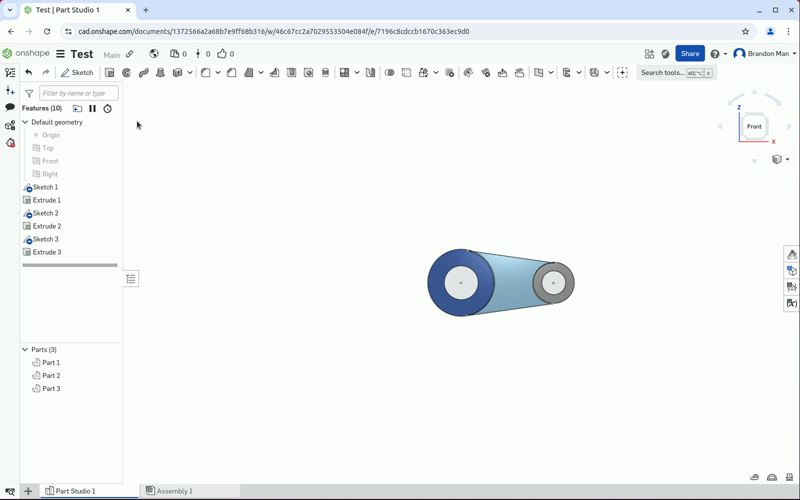
key(shift+h)
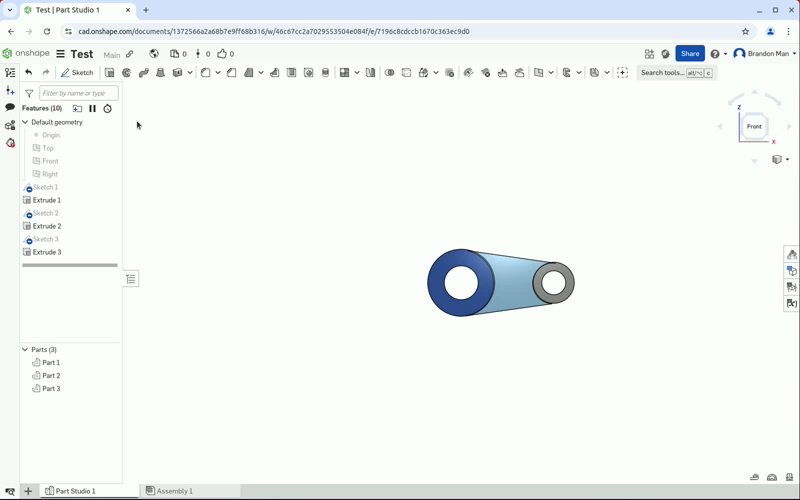
mouse_move(73, 189)
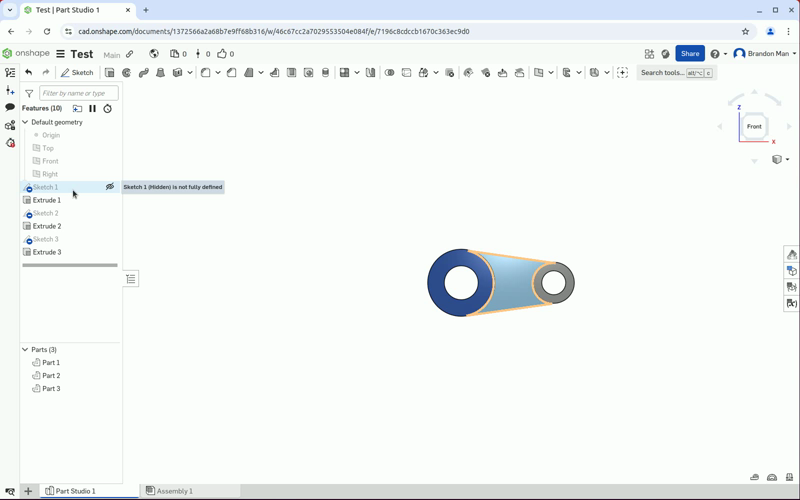
click(73, 189)
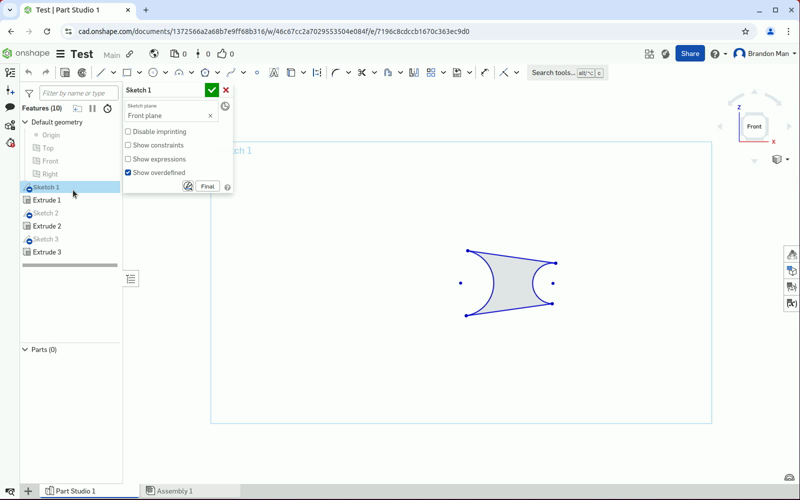
mouse_move(229, 92)
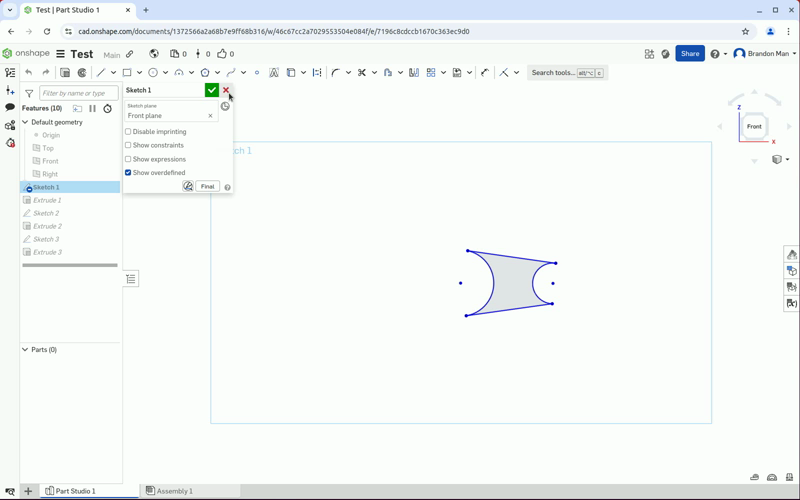
click(229, 92)
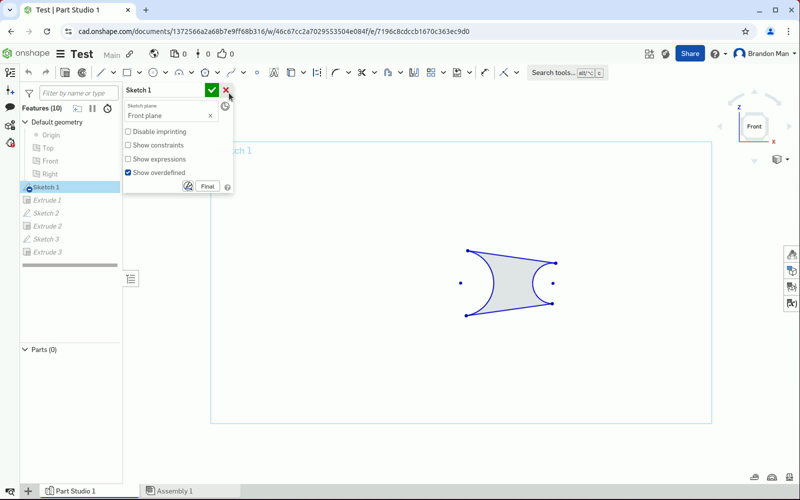
key(shift+s)
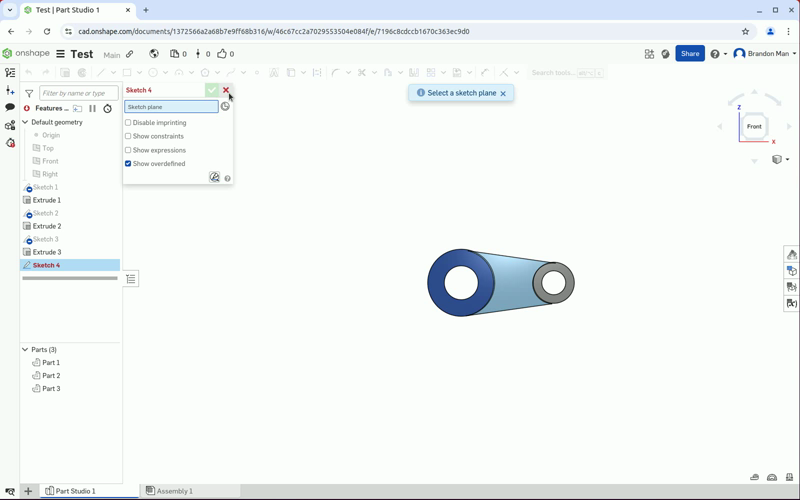
mouse_move(73, 163)
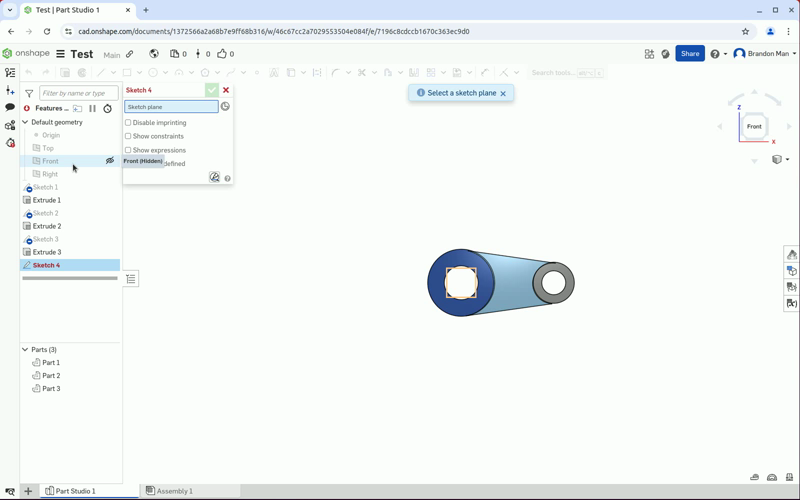
click(73, 163)
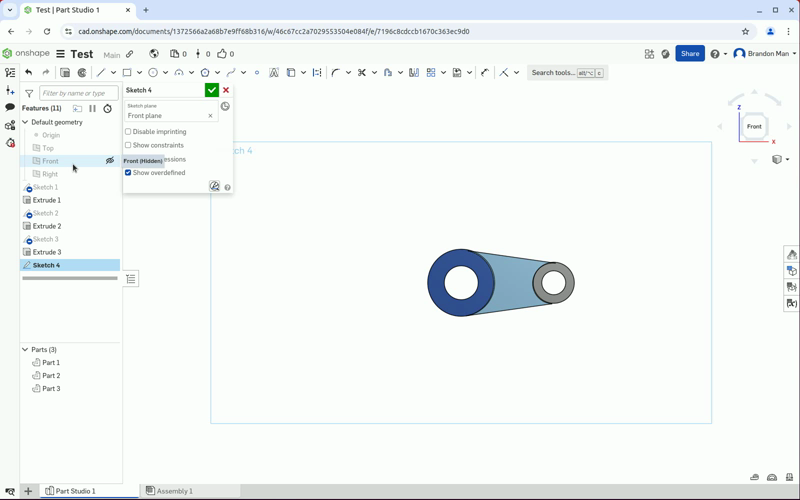
mouse_move(73, 352)
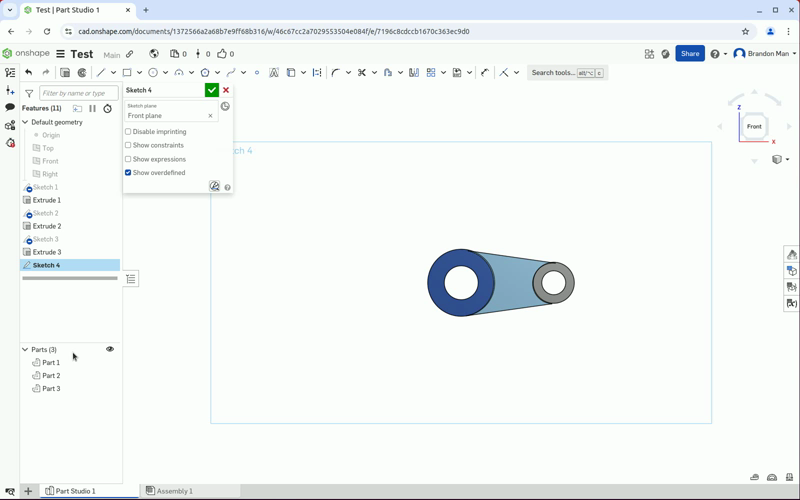
key(y)
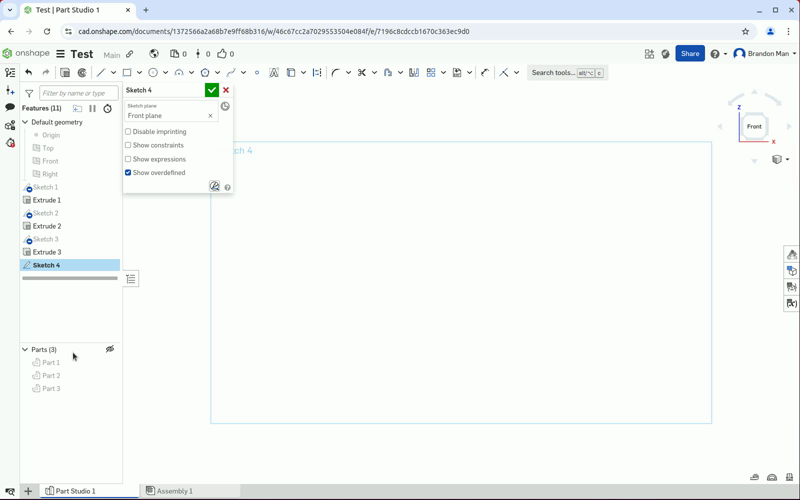
key(a)
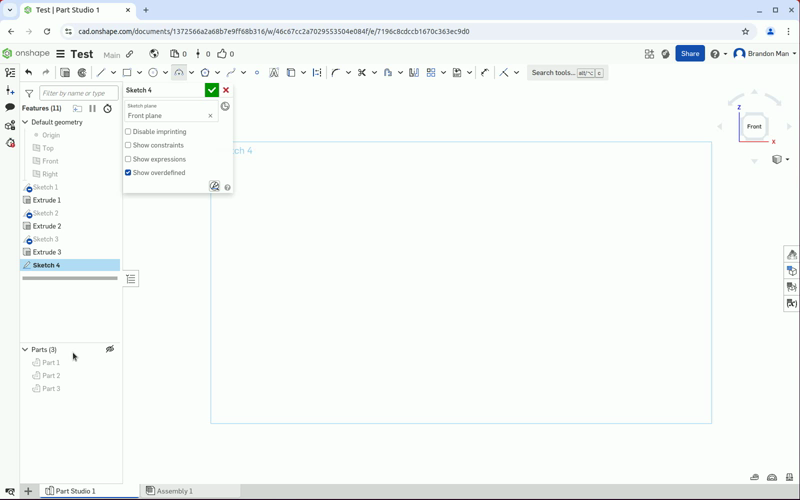
key_down(shift)
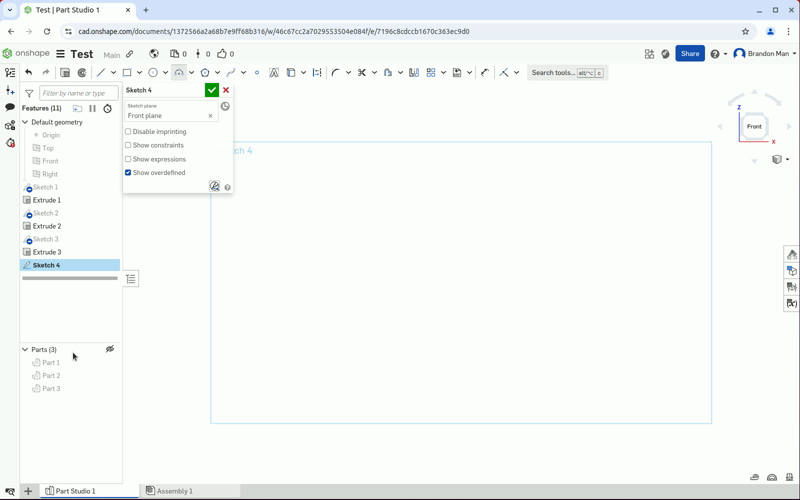
mouse_move(467, 298)
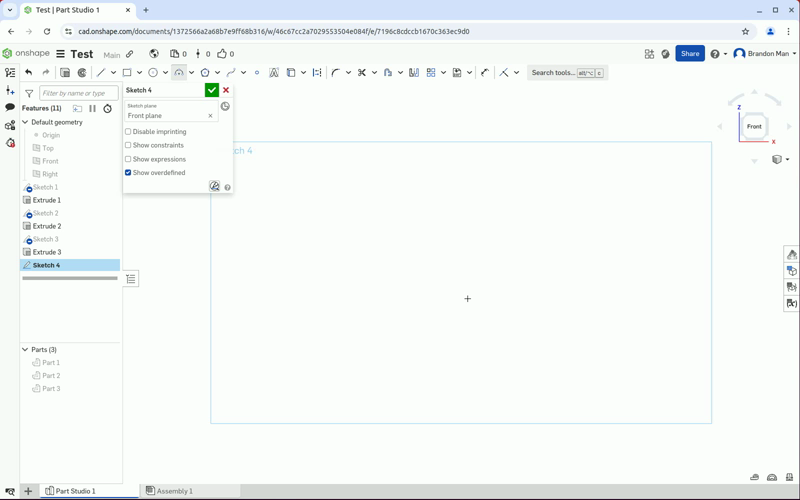
click(467, 298)
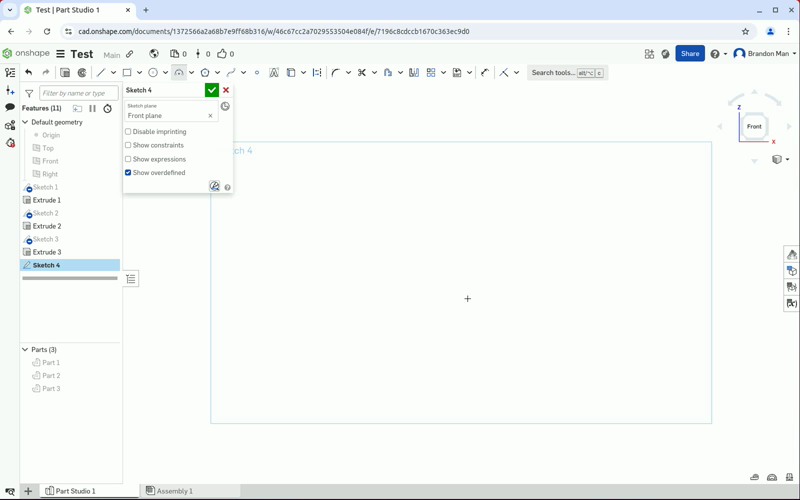
key_up(shift)
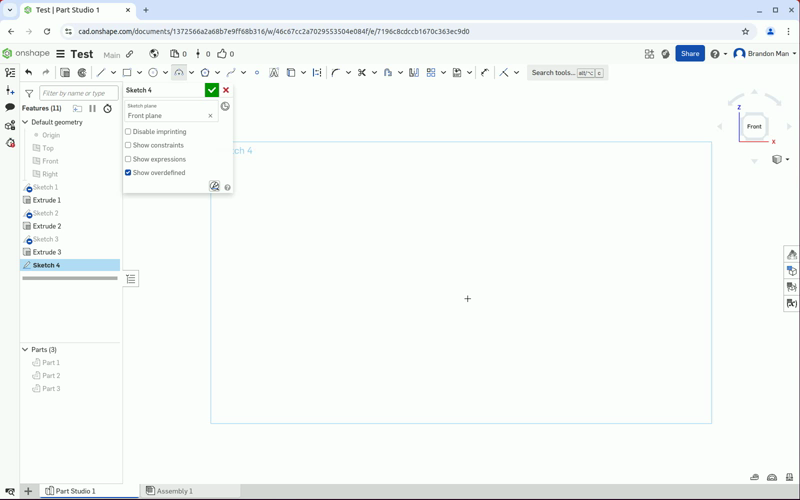
key_down(shift)
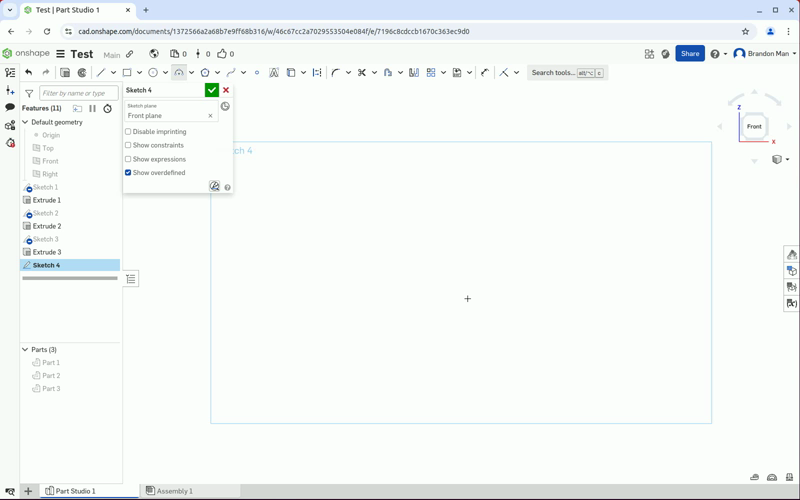
mouse_move(467, 267)
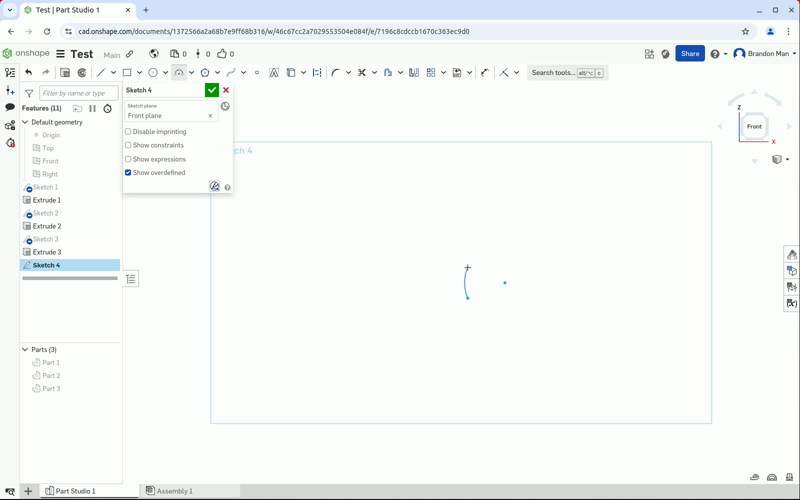
click(467, 267)
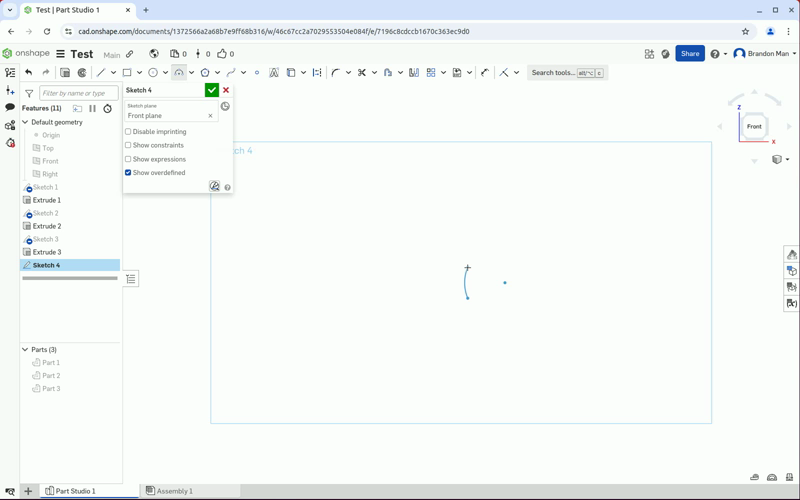
mouse_move(477, 282)
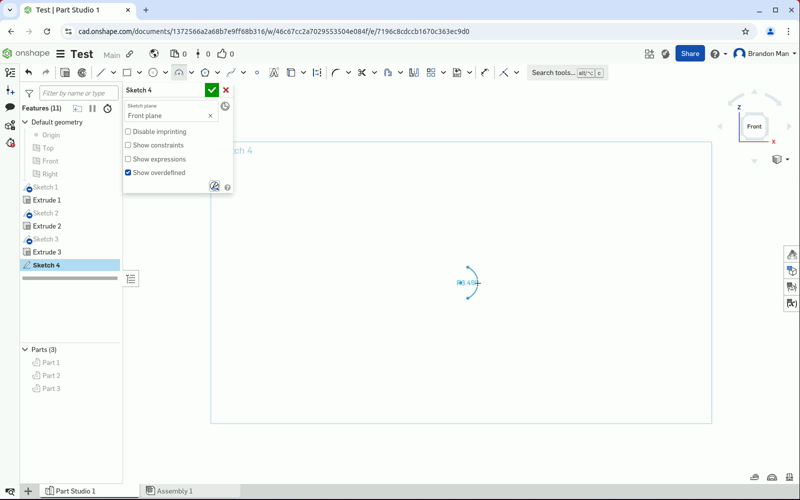
click(477, 282)
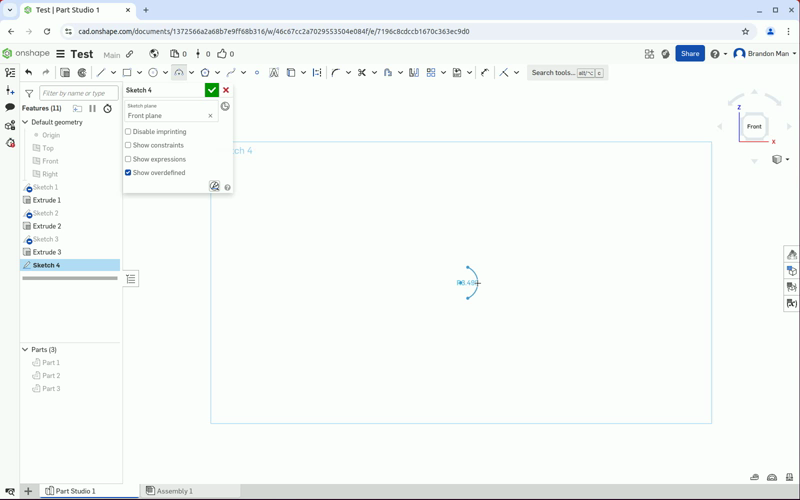
key_up(shift)
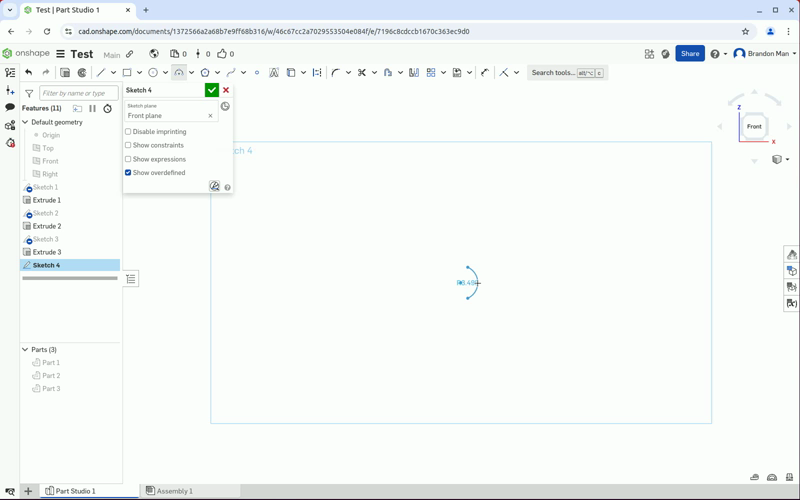
key(esc)
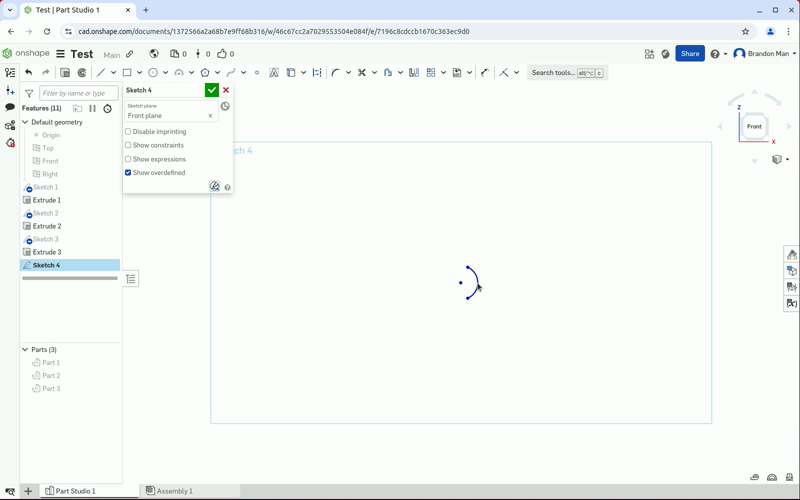
key(l)
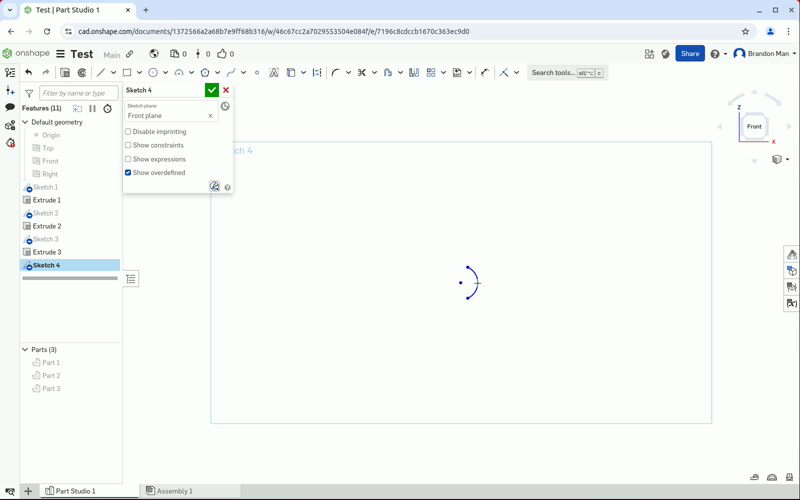
mouse_move(467, 267)
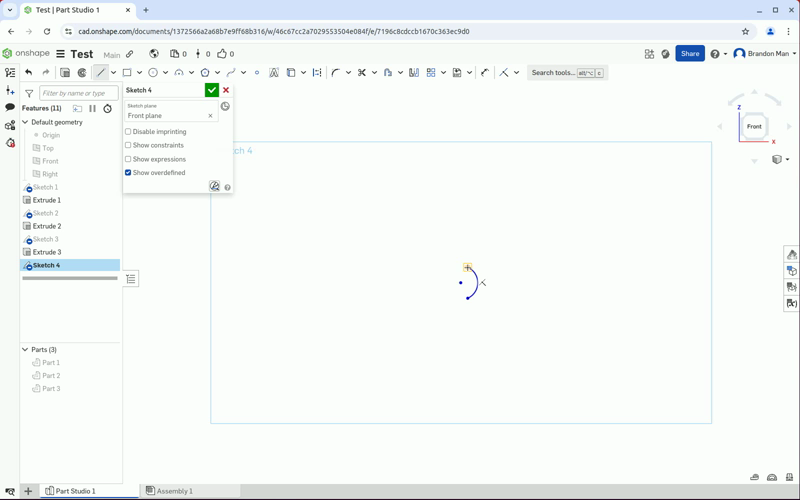
click(467, 267)
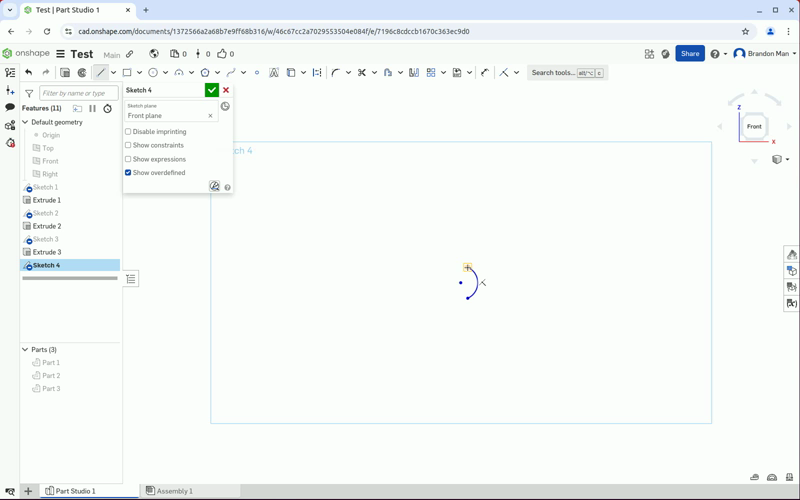
mouse_move(497, 267)
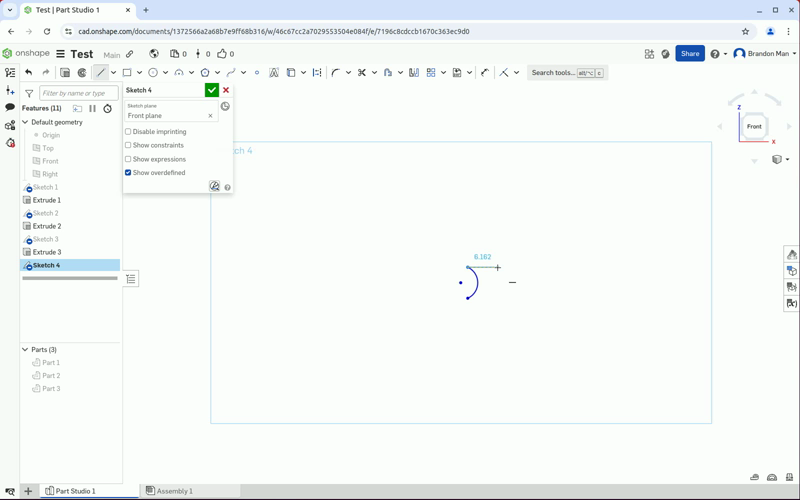
key_down(shift)
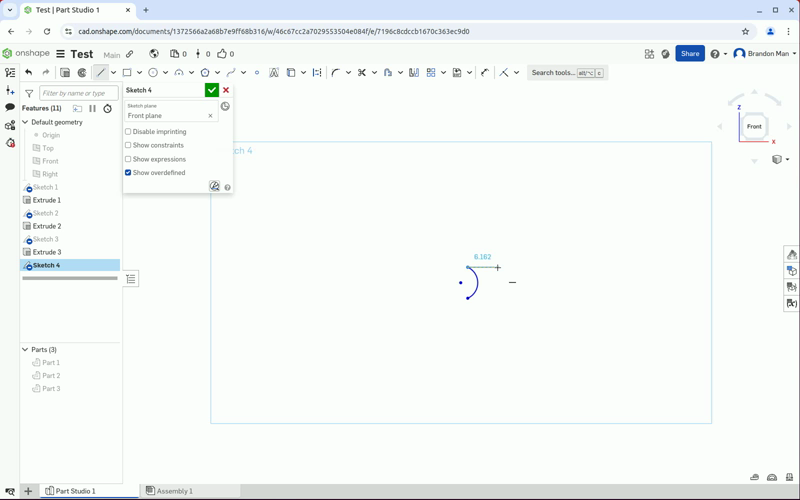
mouse_move(467, 298)
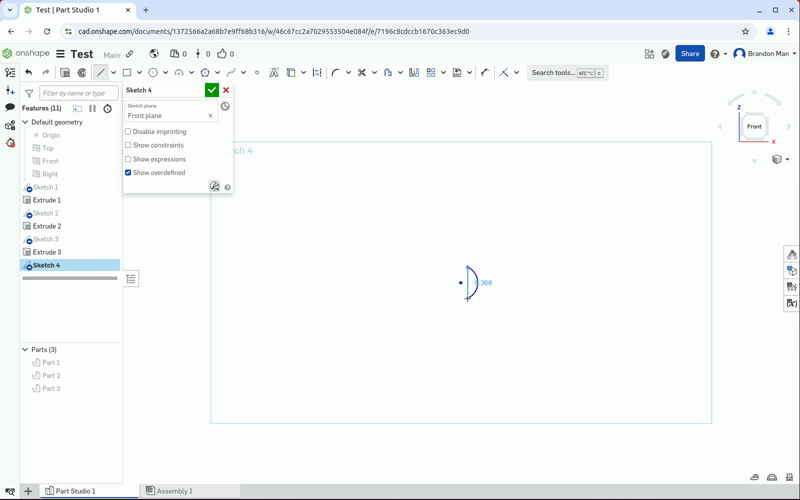
key_up(shift)
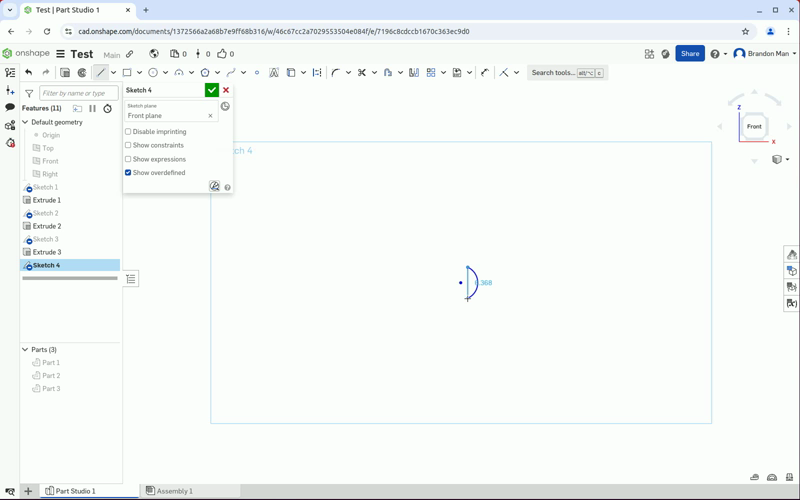
click(467, 298)
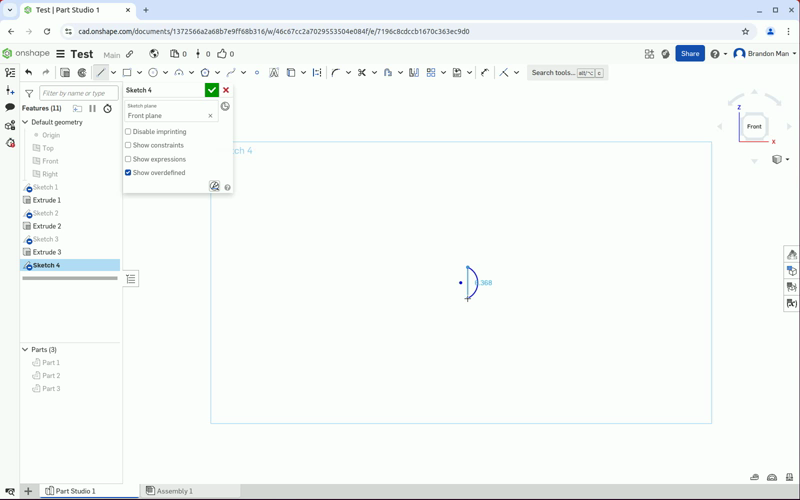
key(esc)
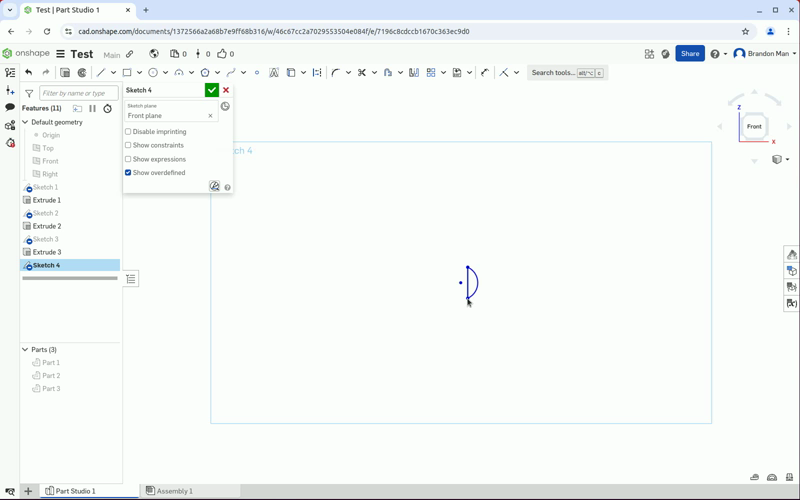
mouse_move(475, 286)
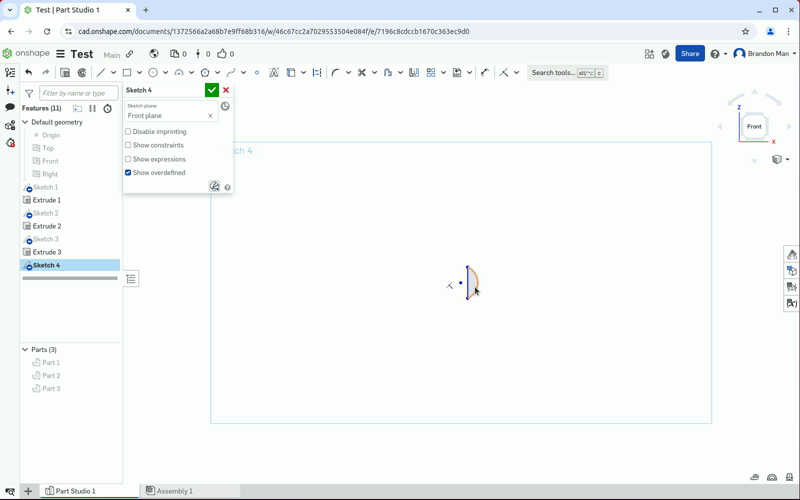
scroll(6)
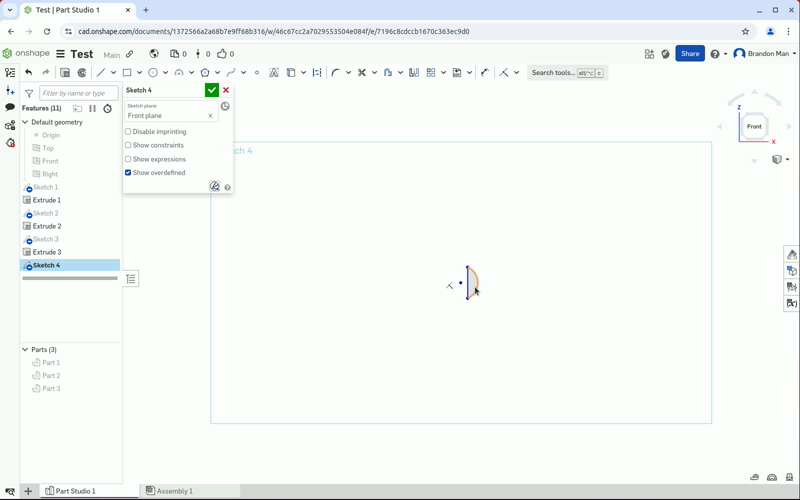
scroll(6)
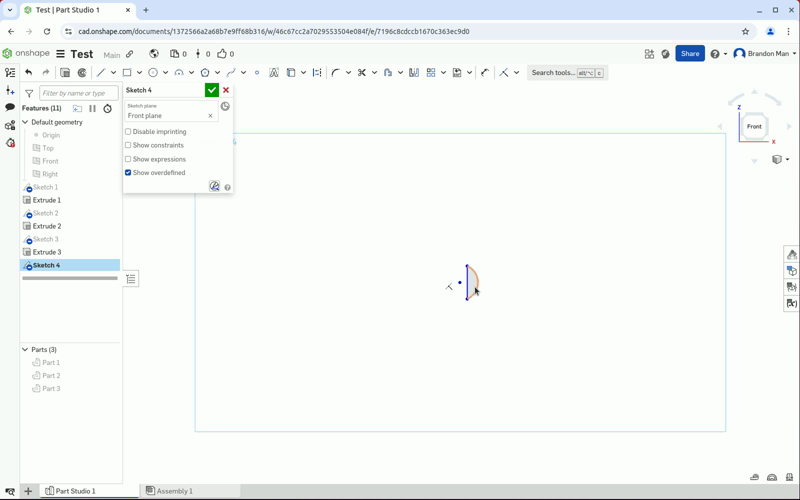
scroll(6)
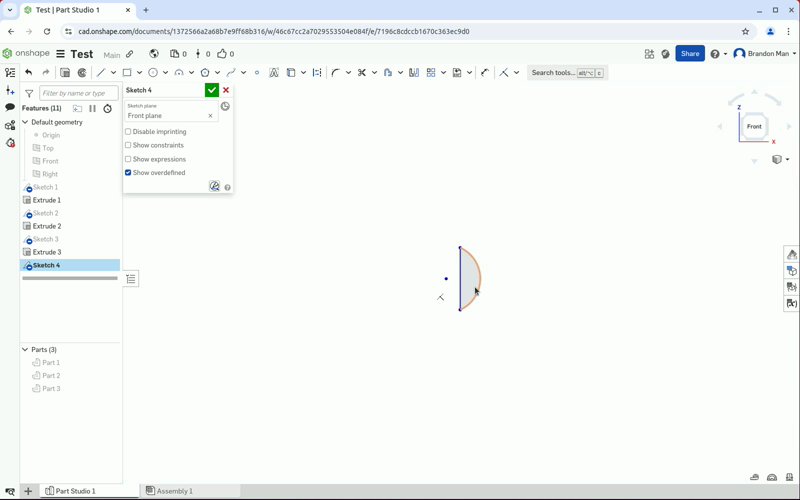
scroll(6)
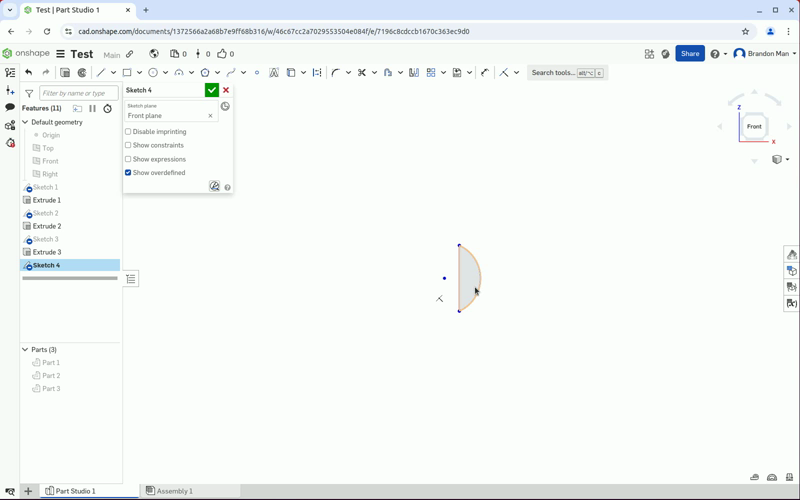
scroll(6)
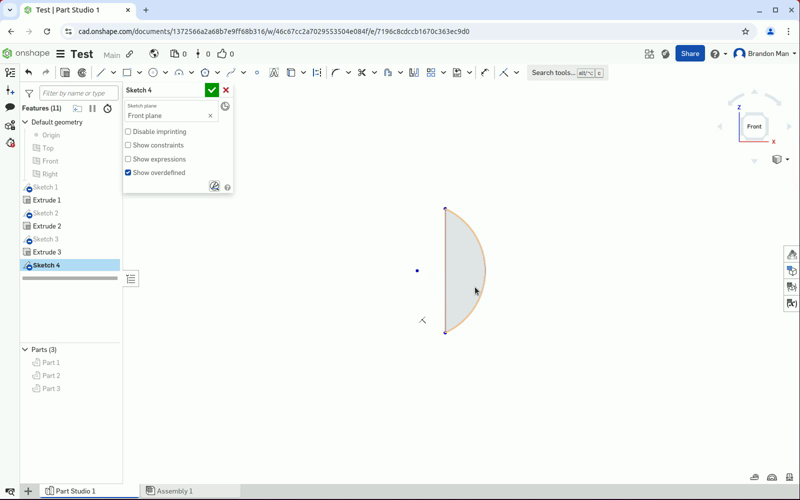
scroll(6)
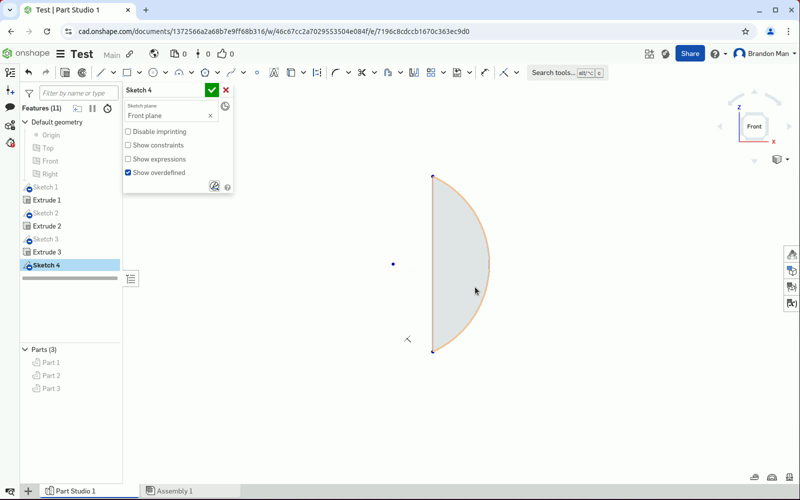
scroll(6)
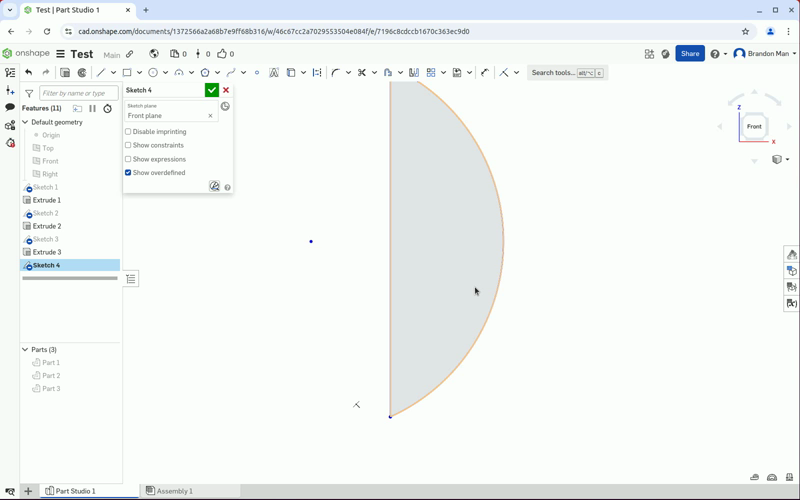
click(475, 286)
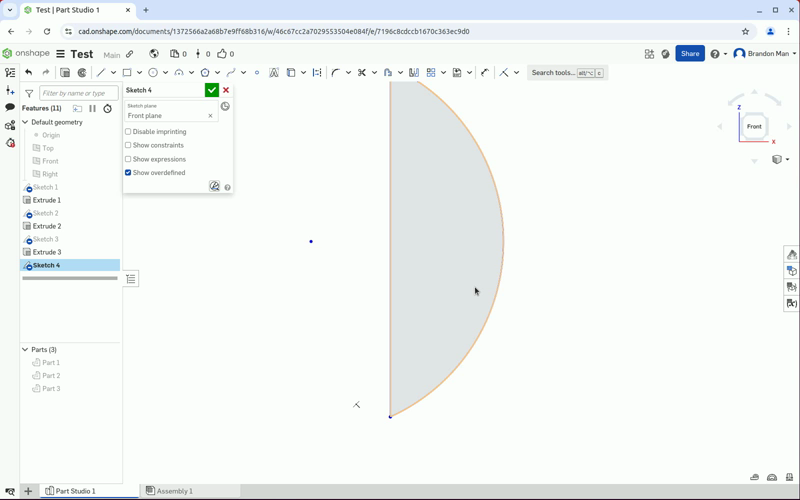
scroll(-6)
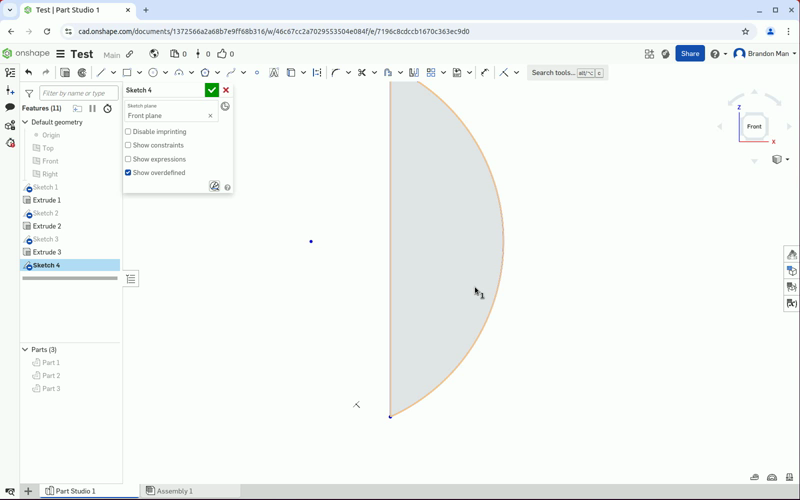
scroll(-6)
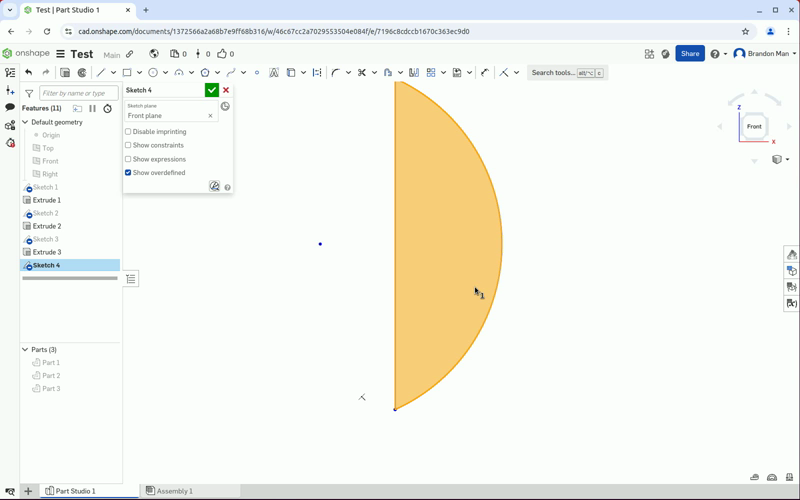
scroll(-6)
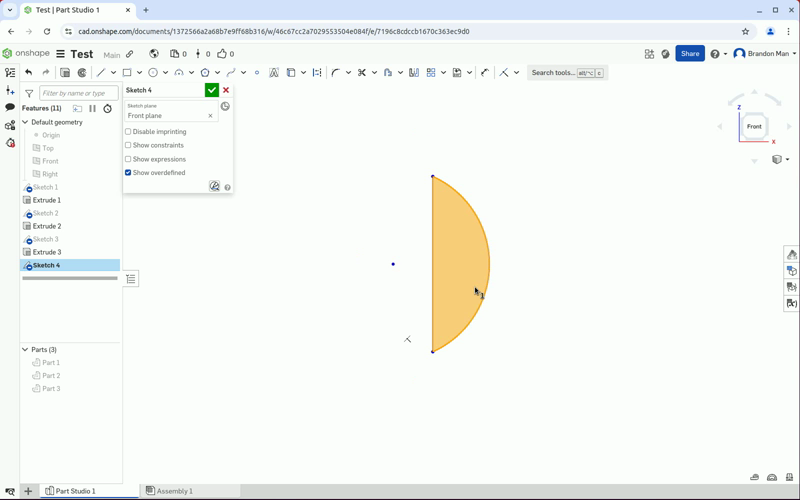
scroll(-6)
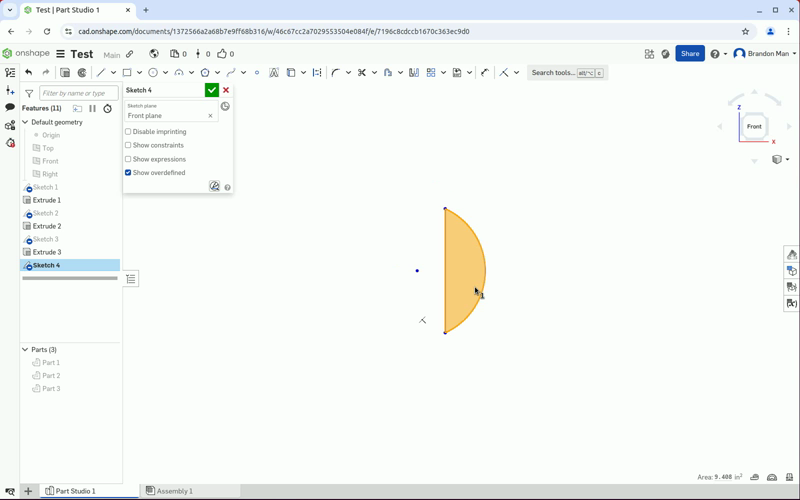
scroll(-6)
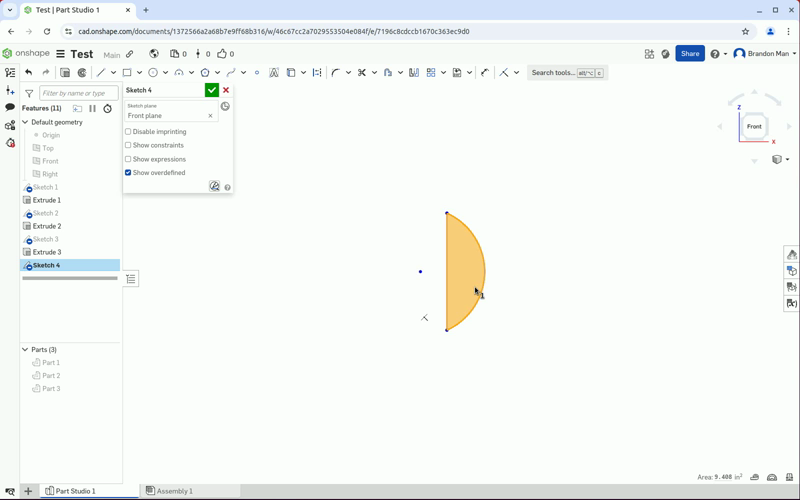
scroll(-6)
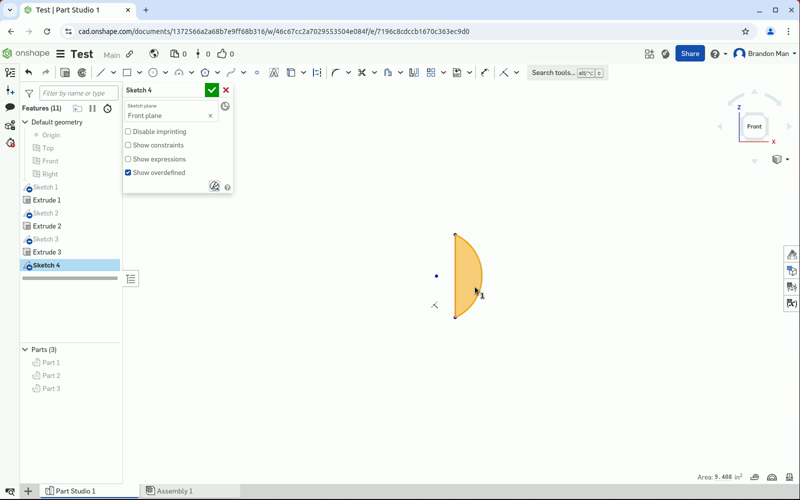
scroll(-6)
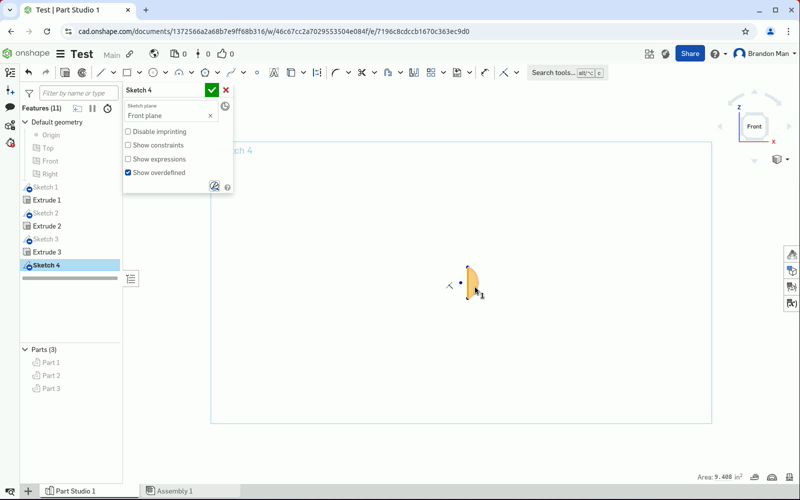
mouse_move(73, 352)
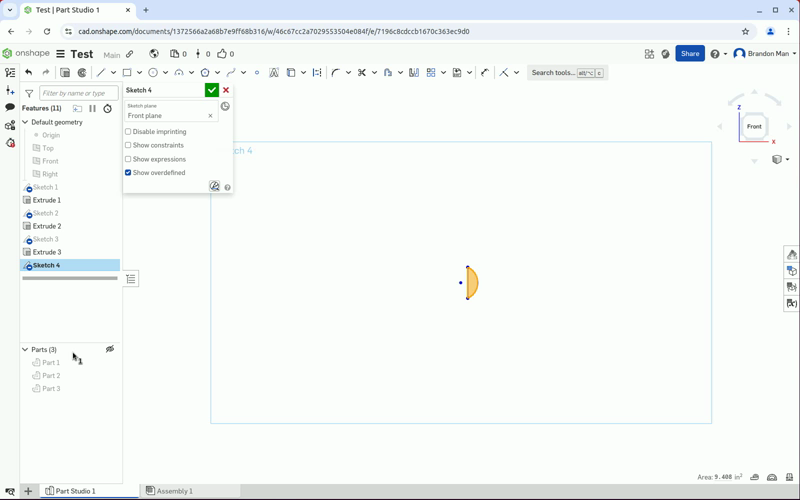
key(shift+y)
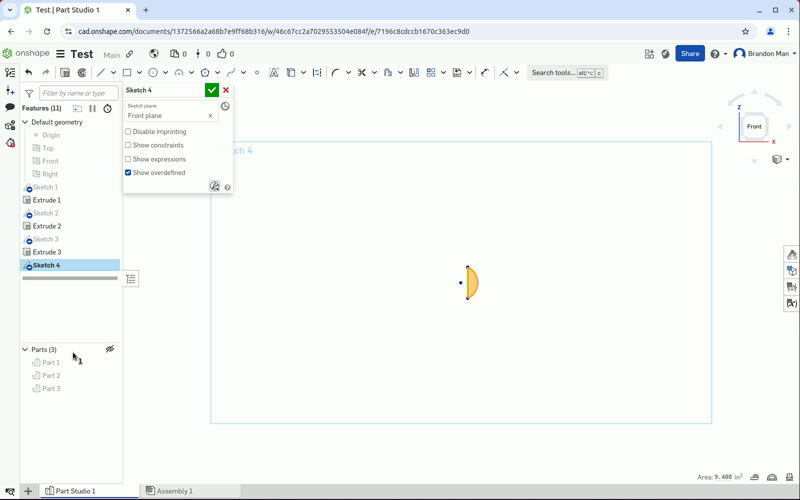
key(shift+e)
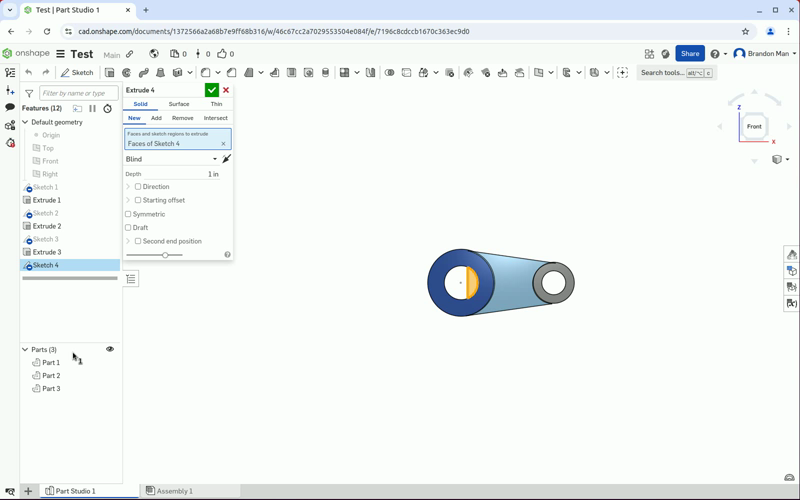
mouse_move(143, 106)
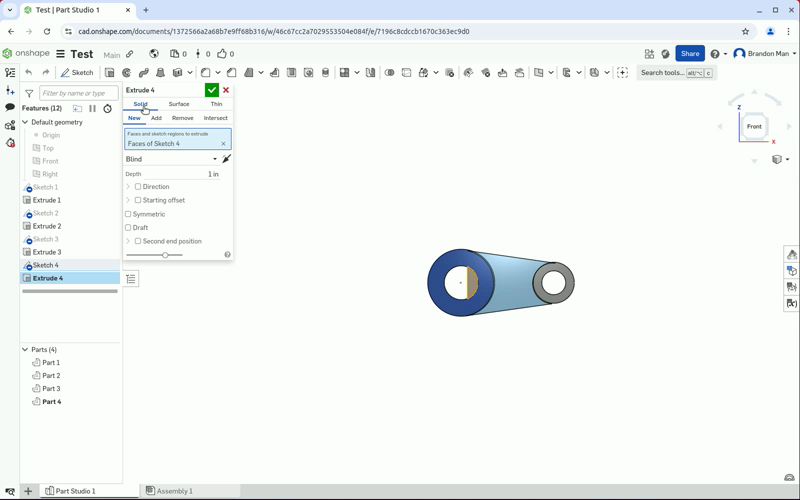
click(143, 106)
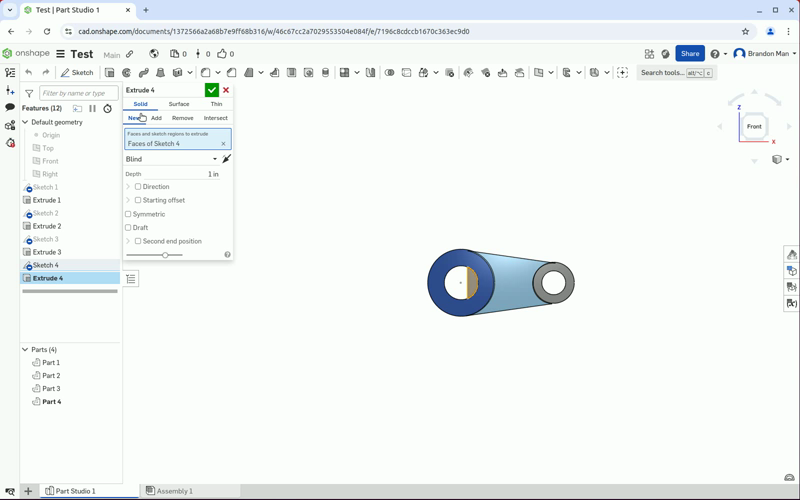
mouse_move(137, 120)
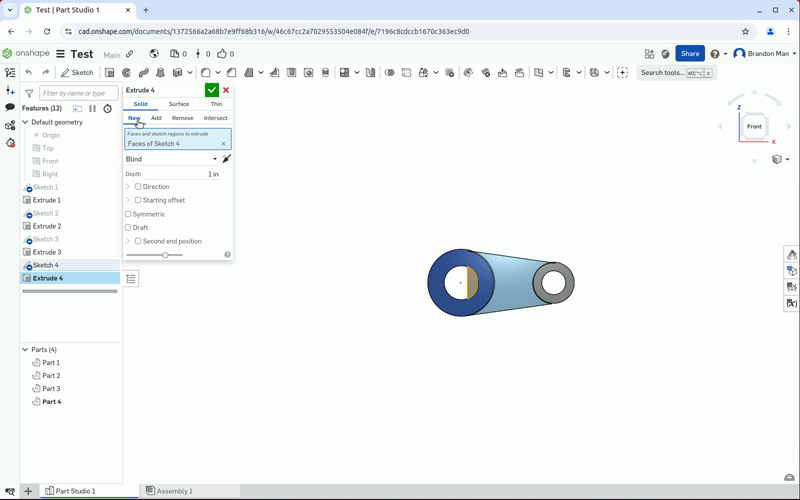
click(137, 120)
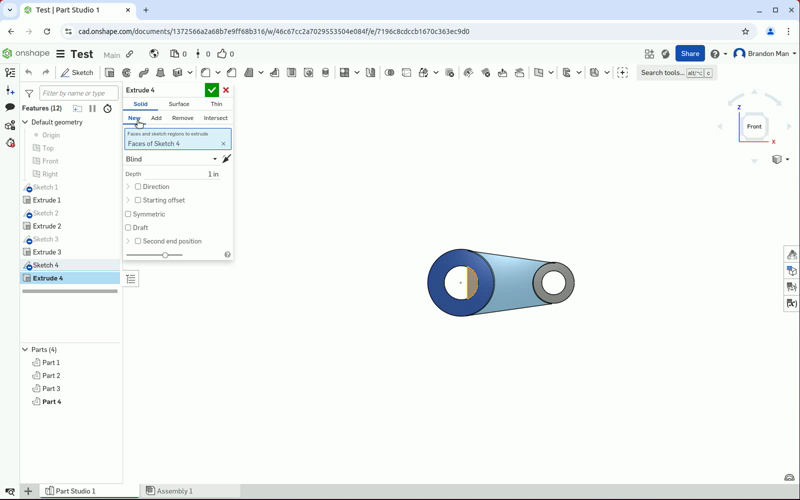
key(tab, 4)
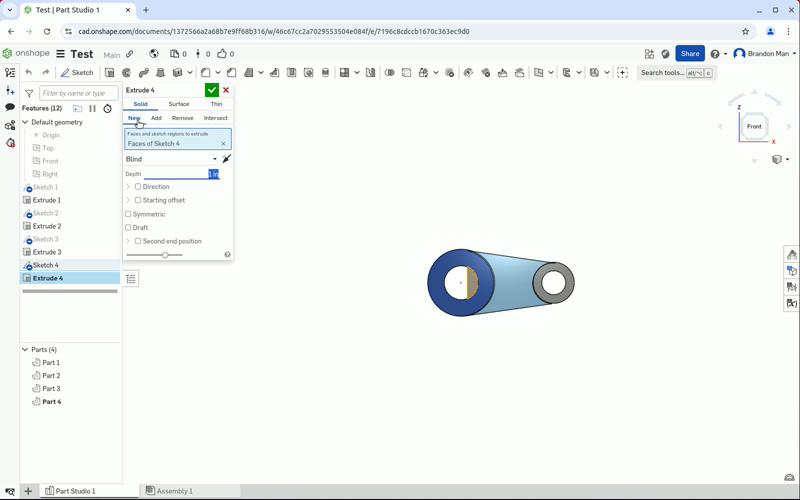
text(8.184)
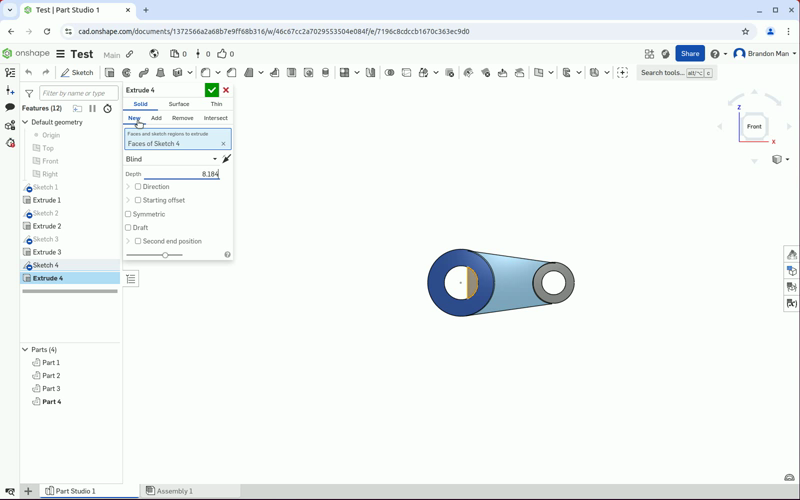
key(enter)
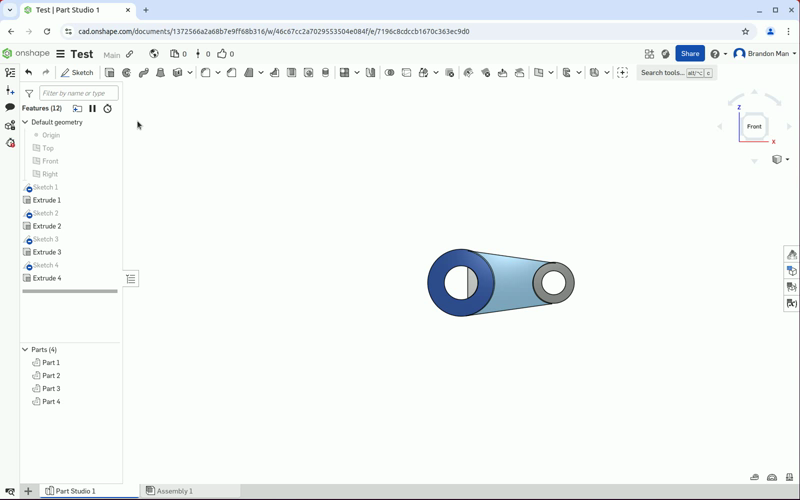
key(shift+h)
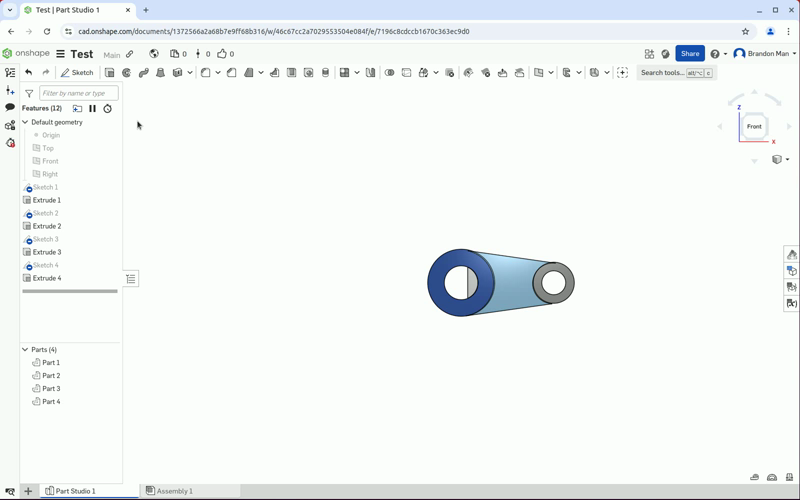
key(shift+h)
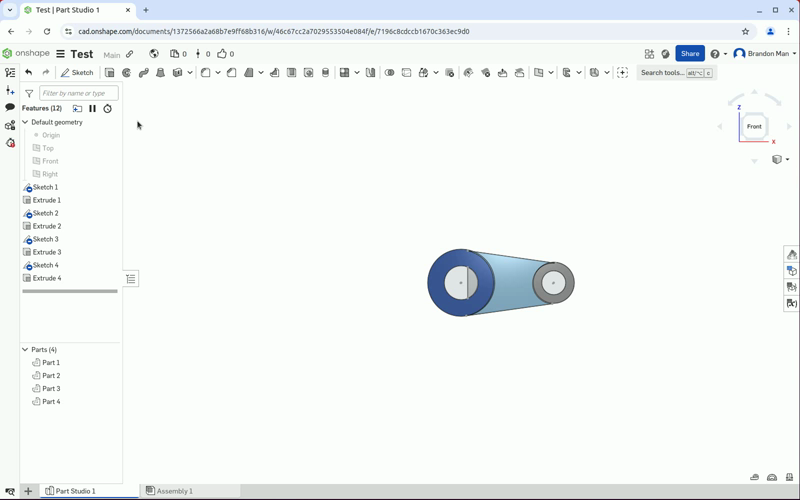
key(shift+7)
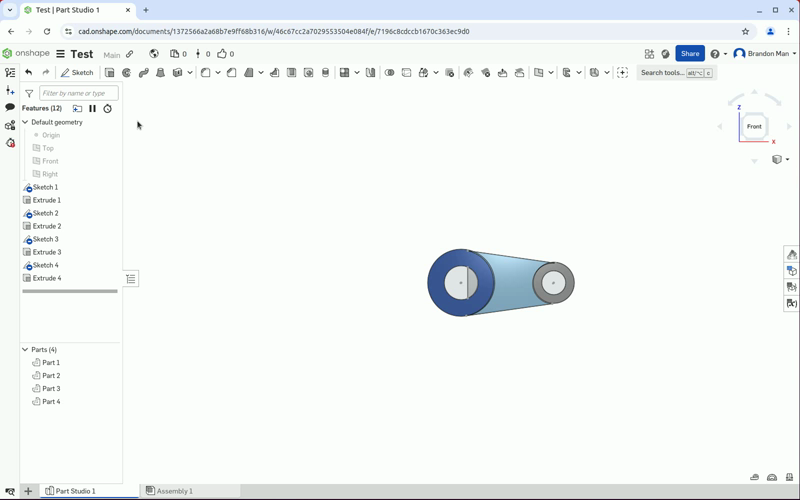
key(left, 2)
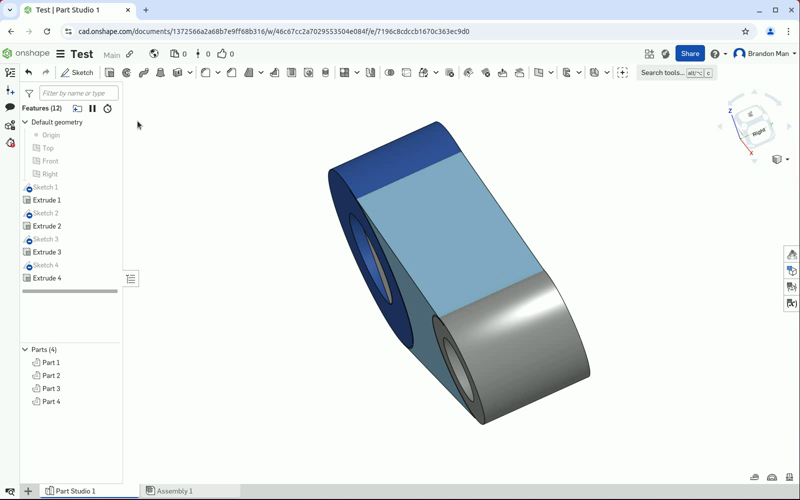
key(down, 2)
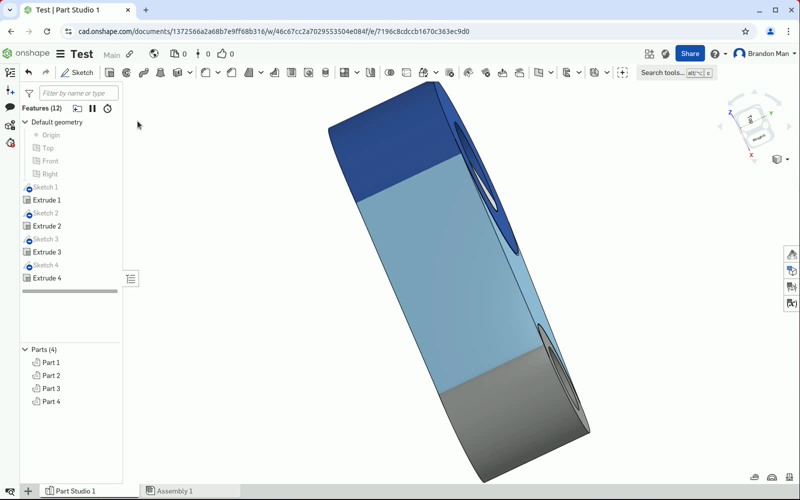
key(up, 2)
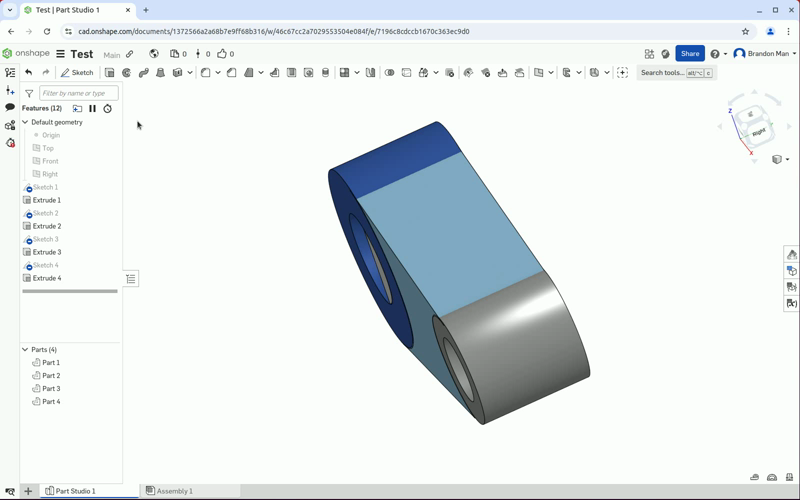
key(right, 2)
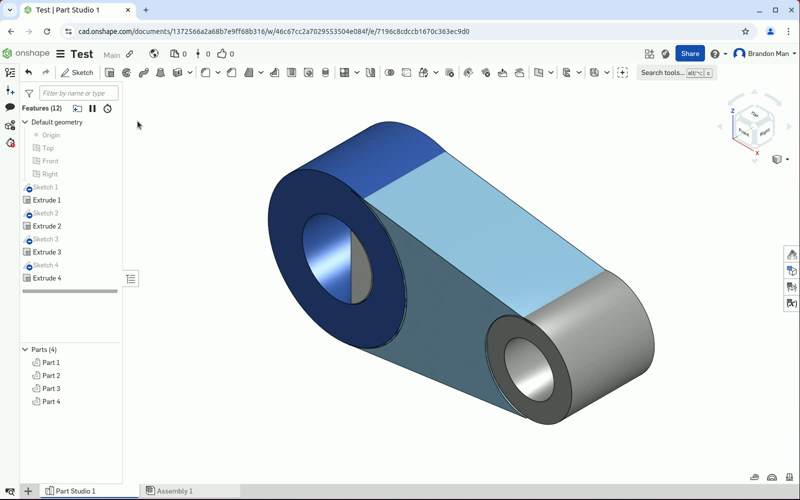
mouse_move(73, 189)
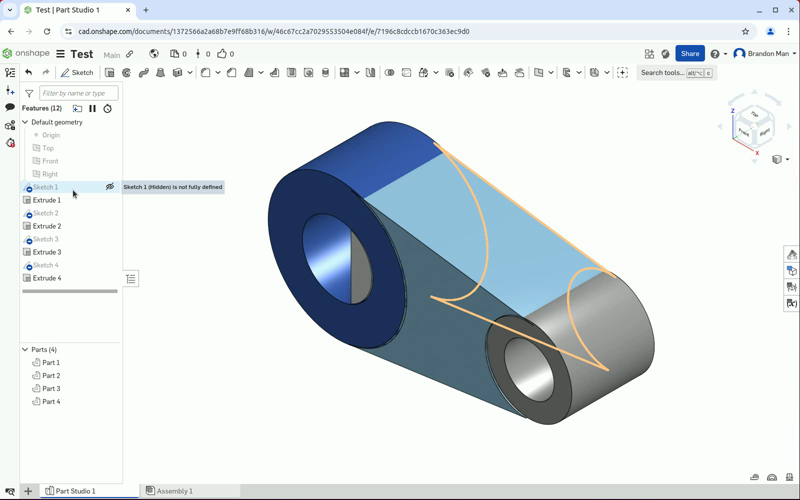
click(73, 189)